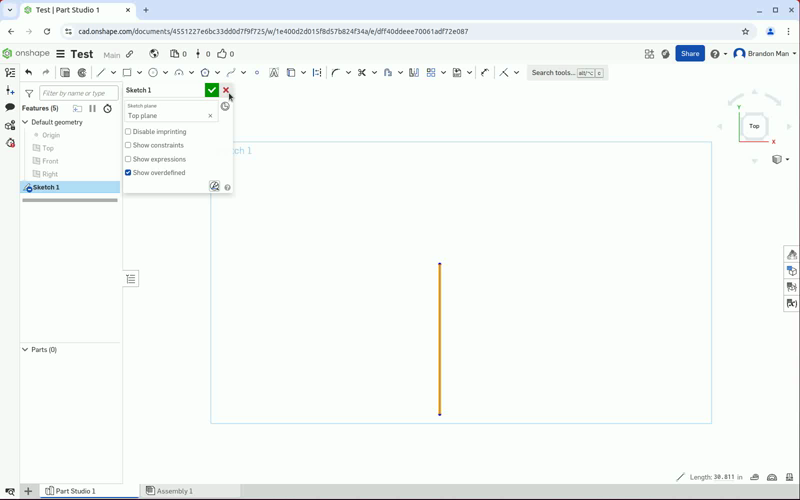
key(shift+h)
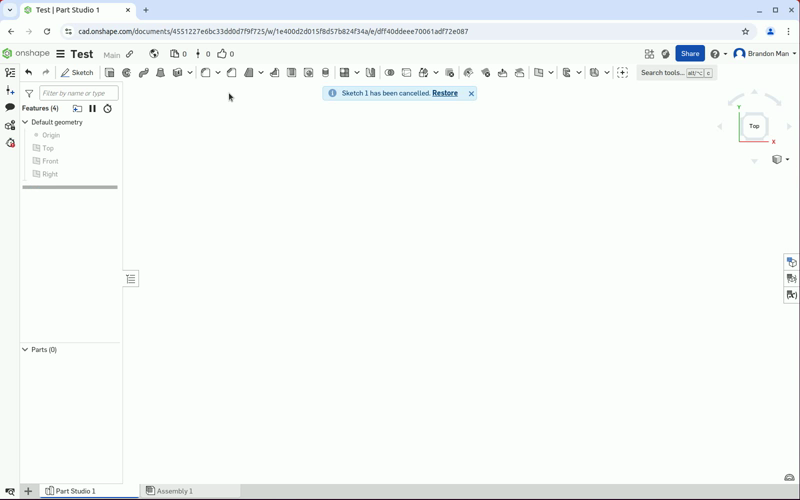
mouse_move(73, 352)
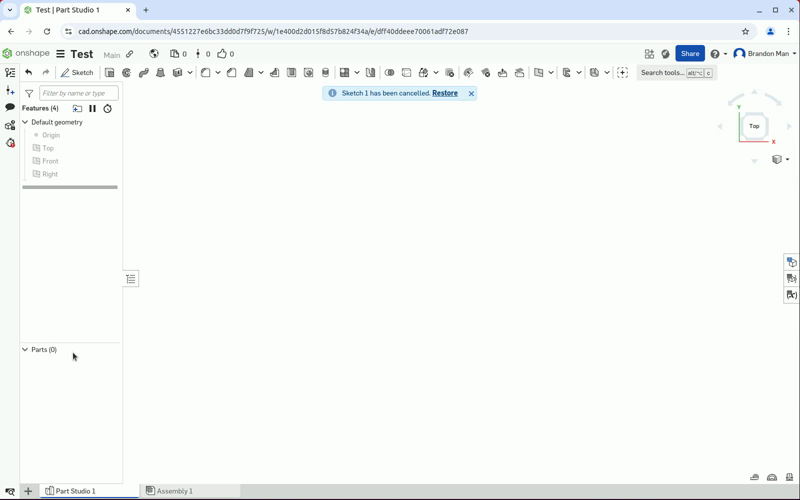
key(y)
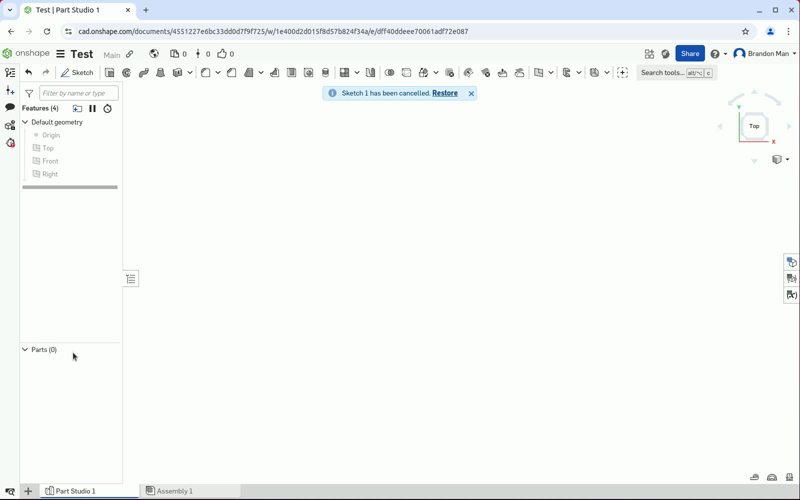
key(shift+p)
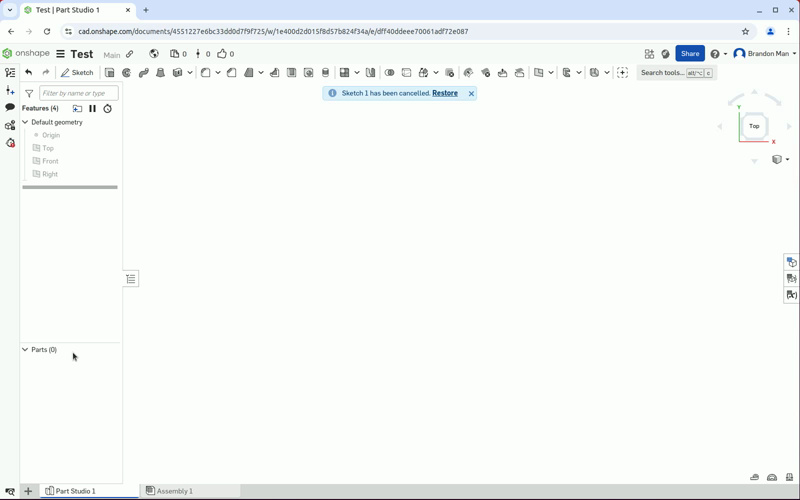
key(space)
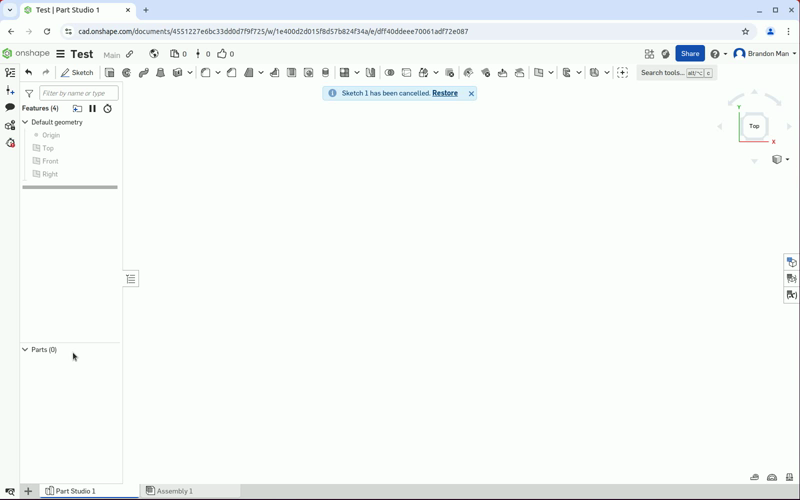
key_down(shift)
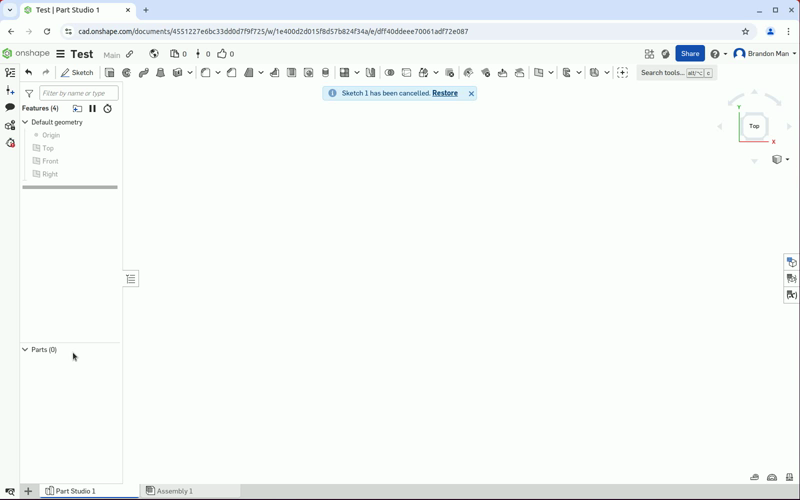
key(up)
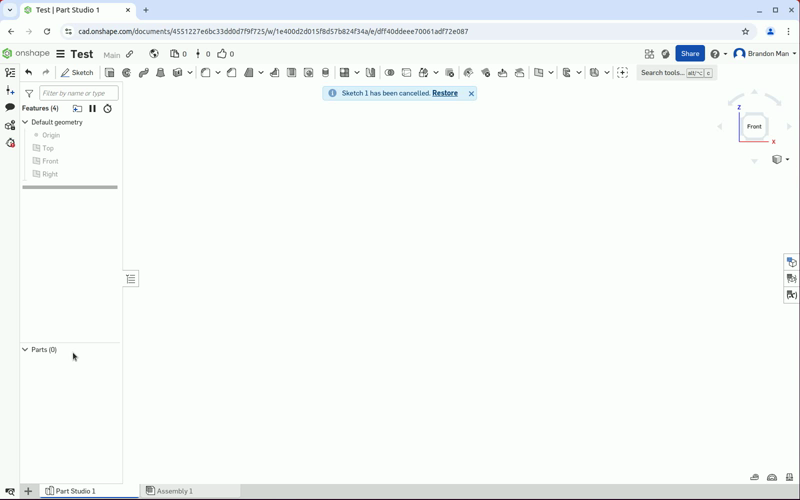
key_up(shift)
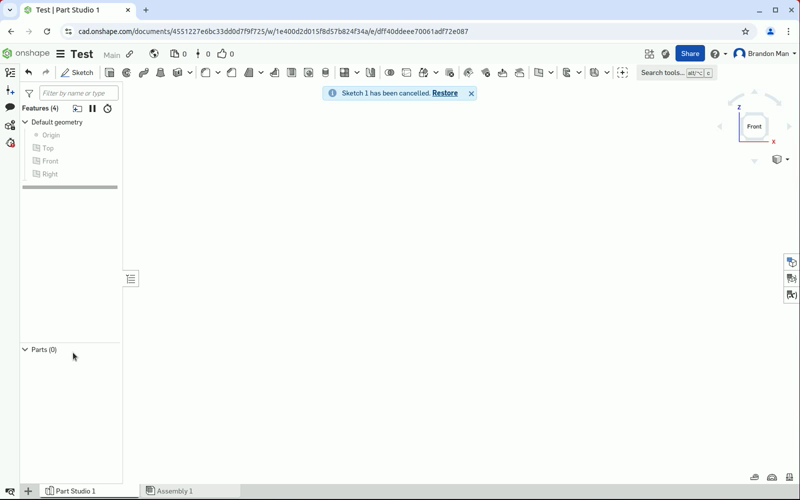
mouse_move(73, 352)
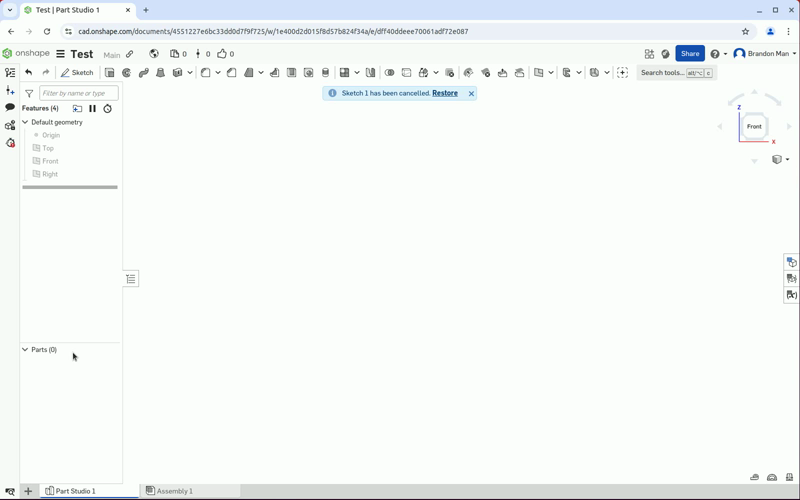
key(shift+y)
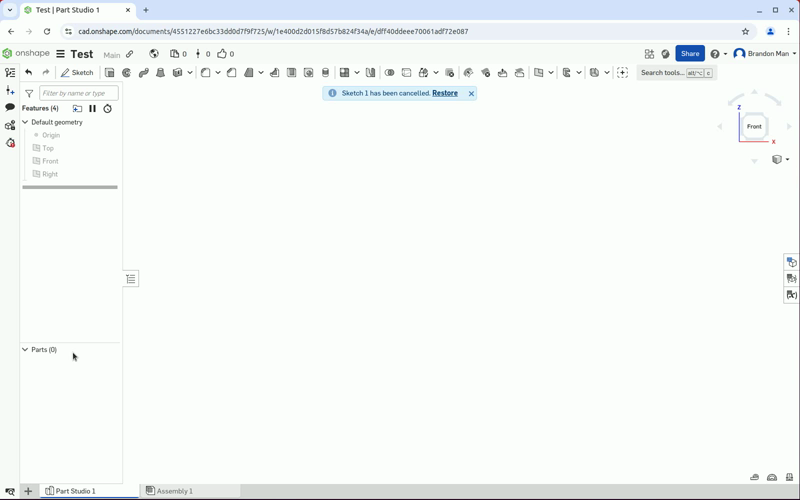
key(shift+s)
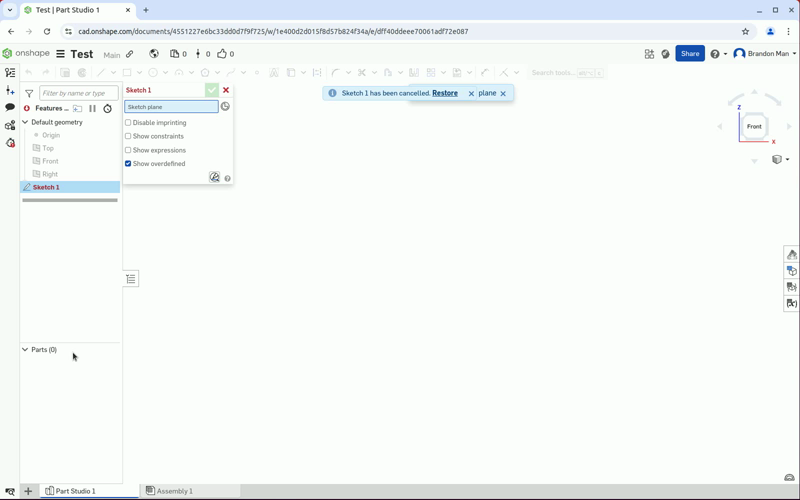
mouse_move(73, 163)
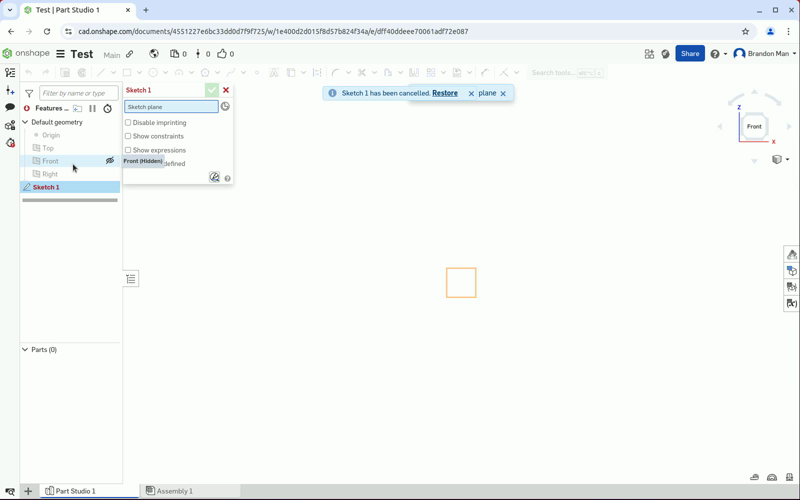
click(73, 163)
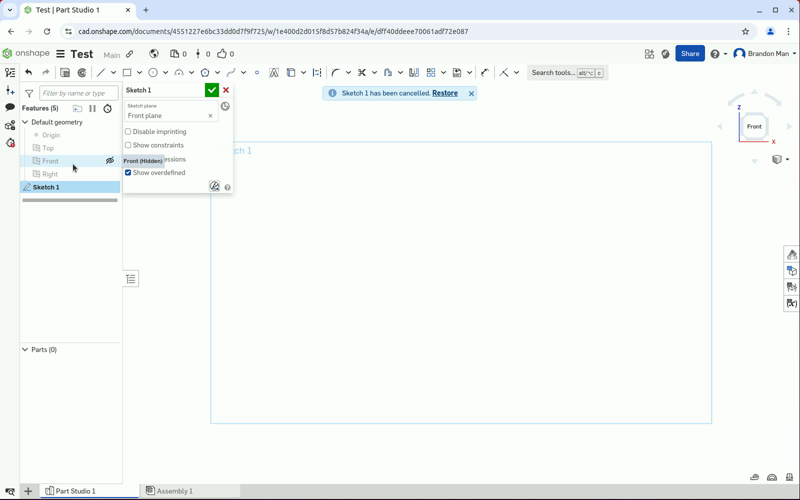
mouse_move(73, 352)
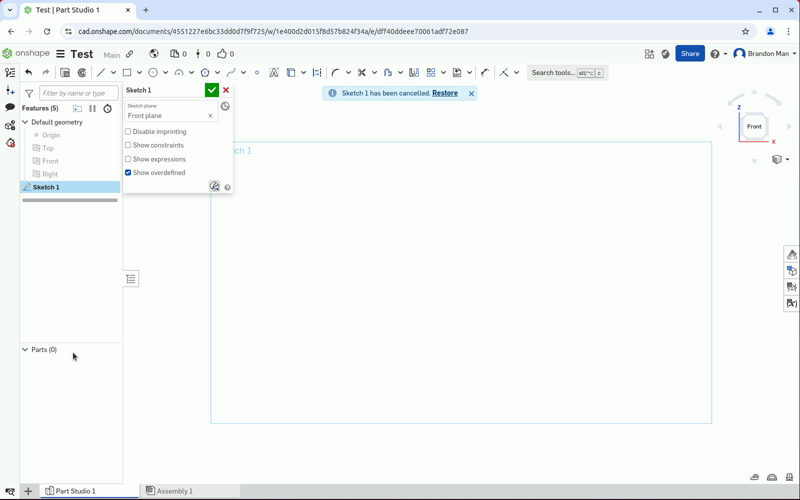
key(y)
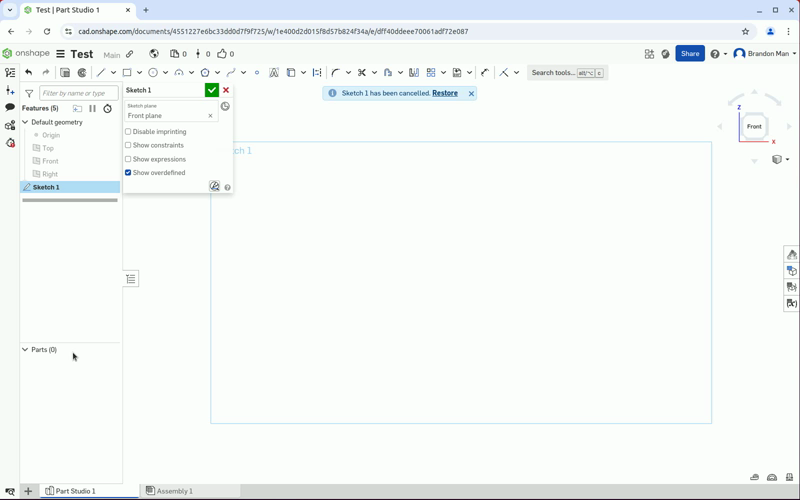
key(l)
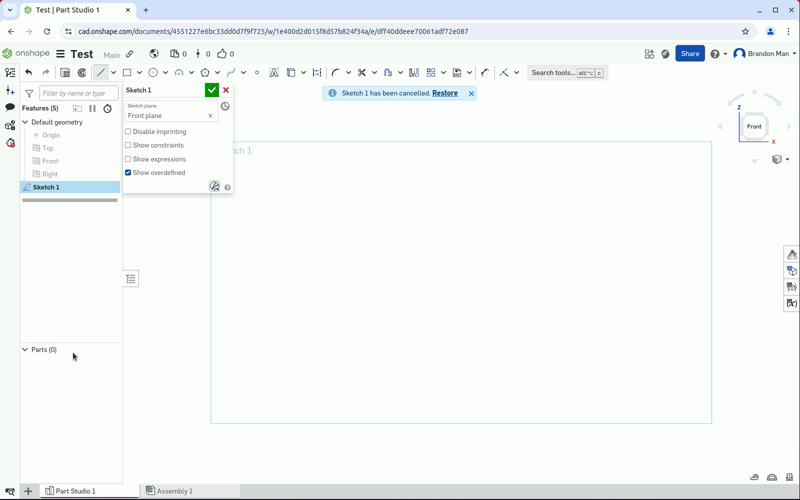
key_down(shift)
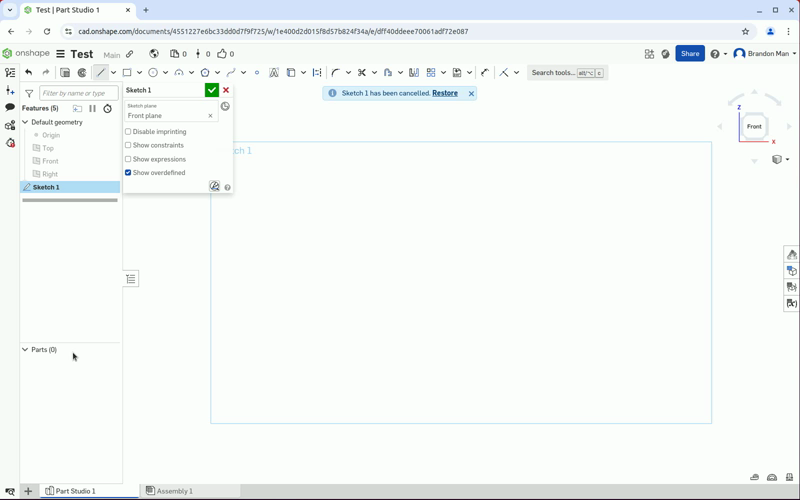
mouse_move(348, 375)
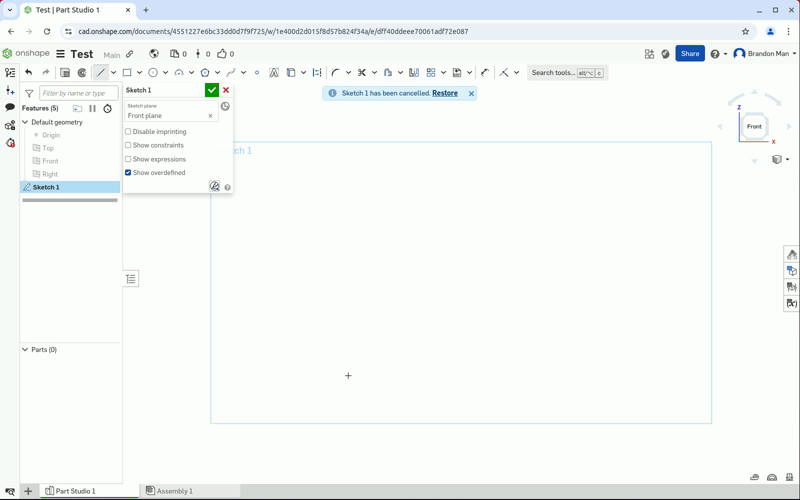
click(348, 375)
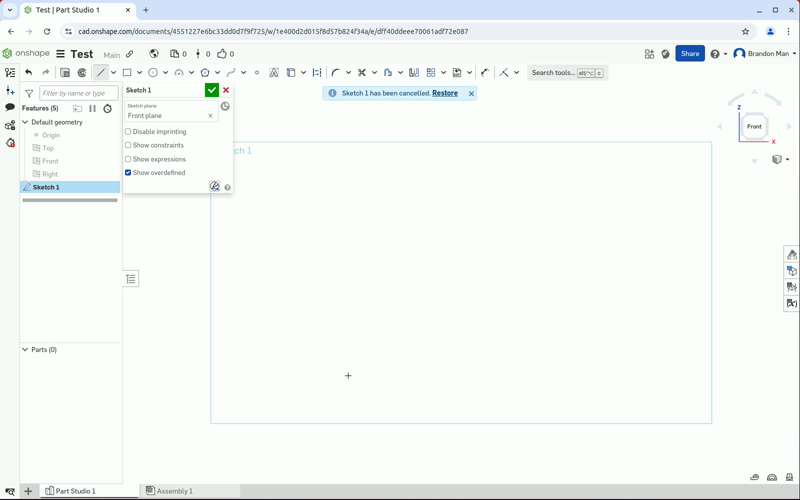
key_up(shift)
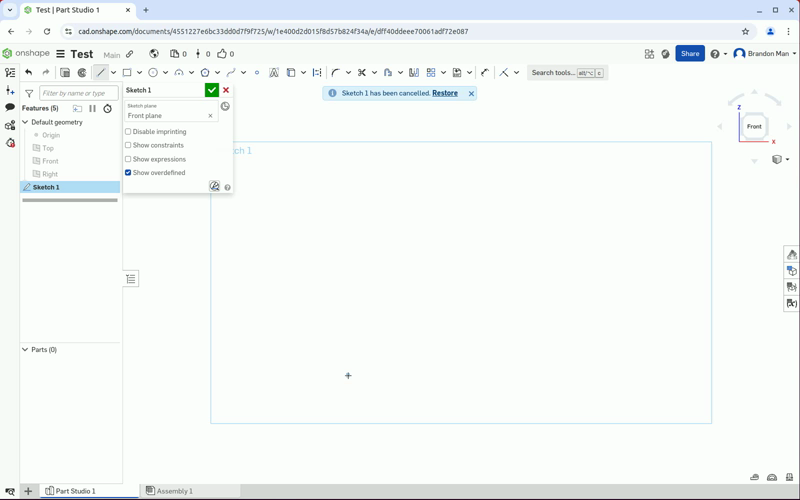
key_down(shift)
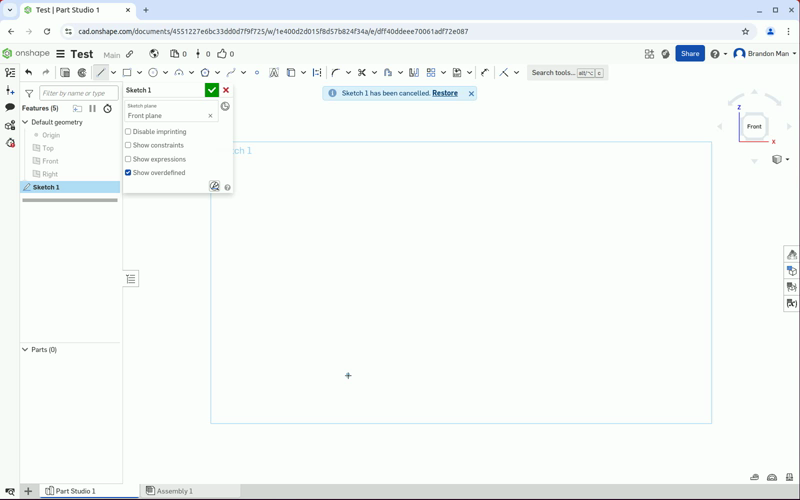
mouse_move(572, 375)
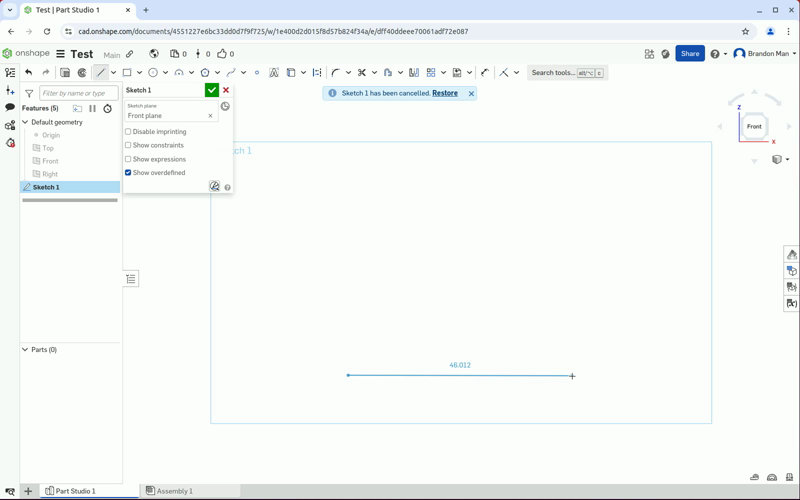
click(572, 375)
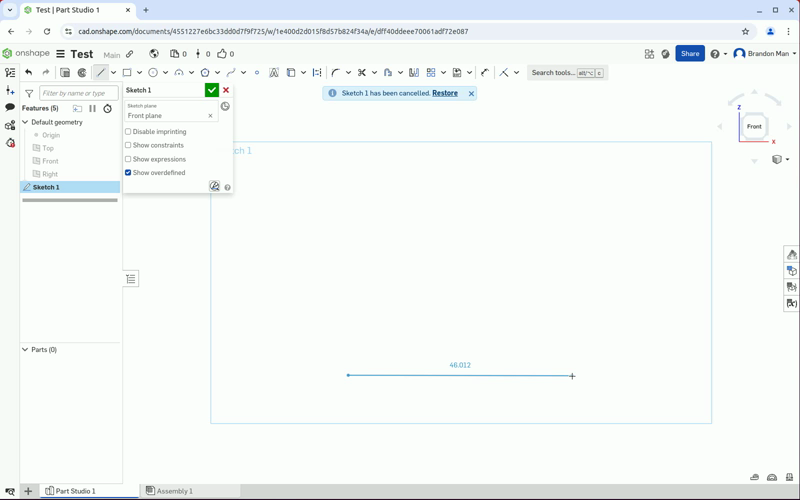
key_up(shift)
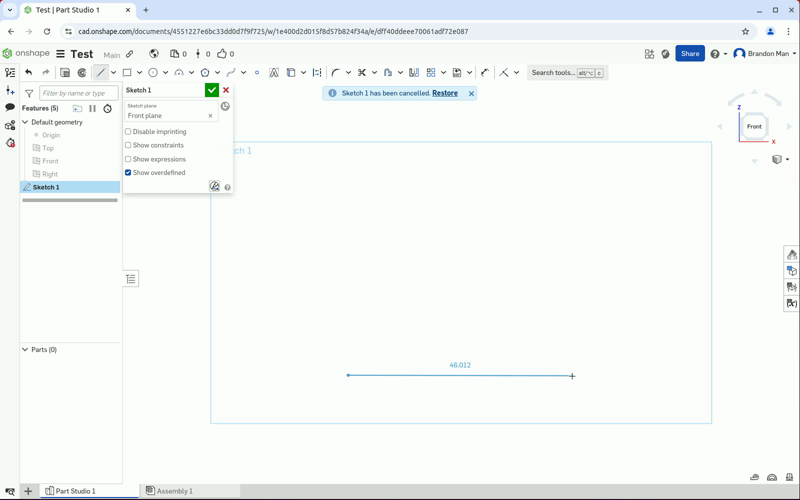
key_down(shift)
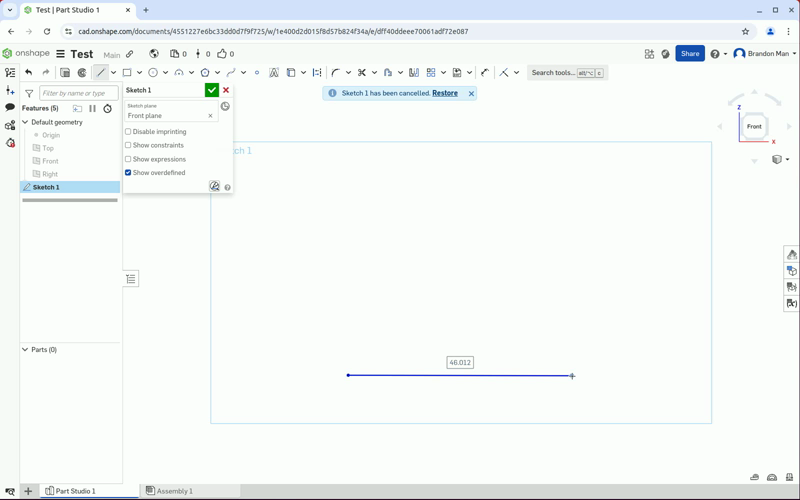
mouse_move(572, 283)
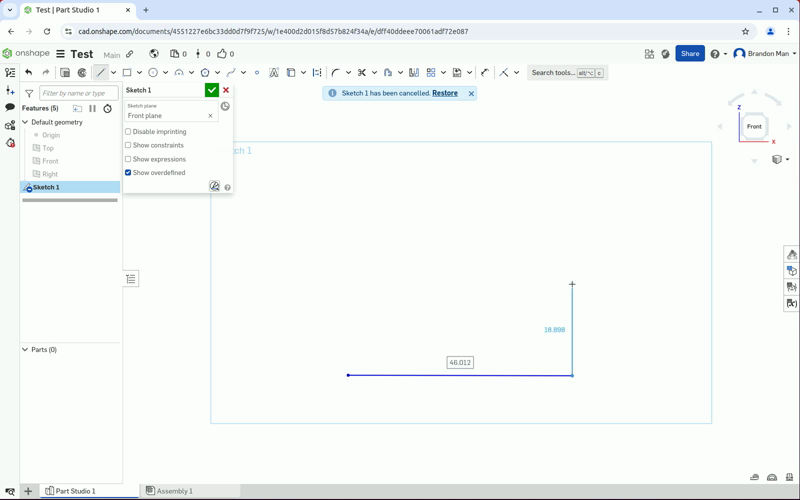
click(572, 283)
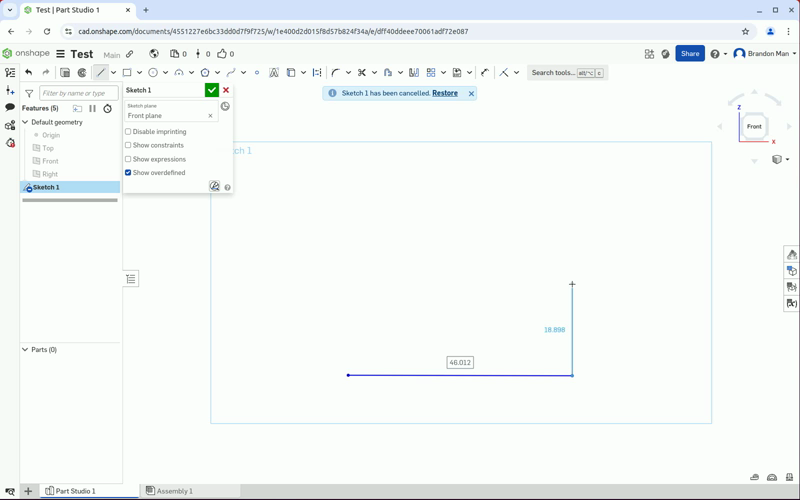
key_up(shift)
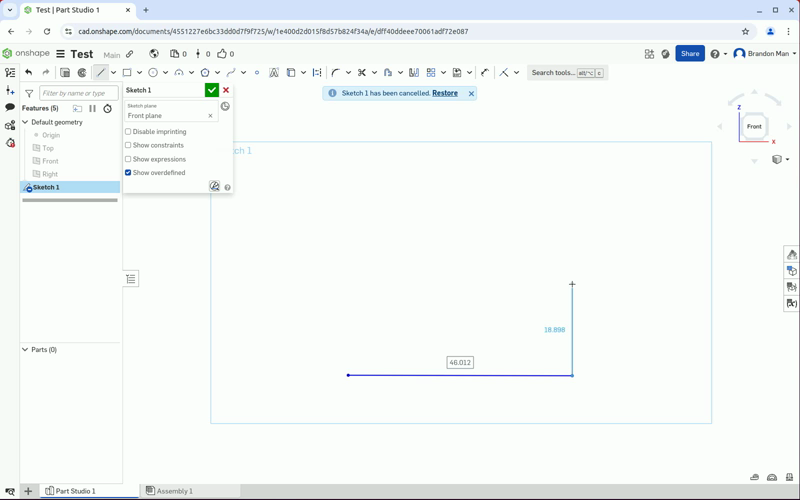
key(esc)
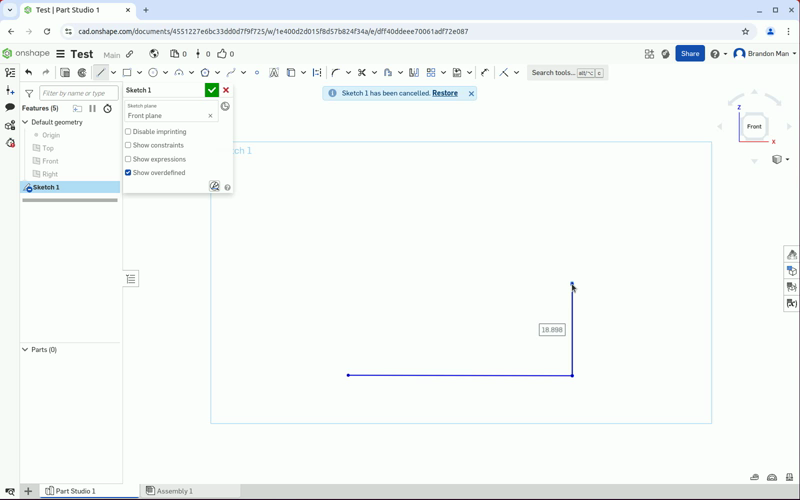
key(a)
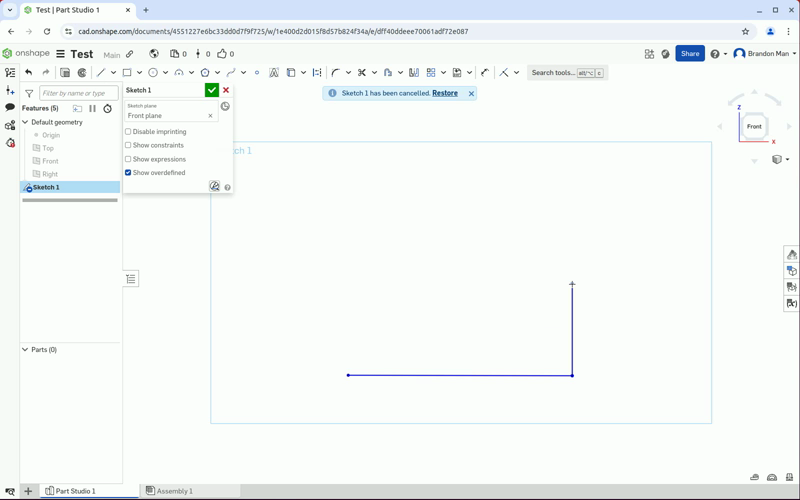
mouse_move(572, 283)
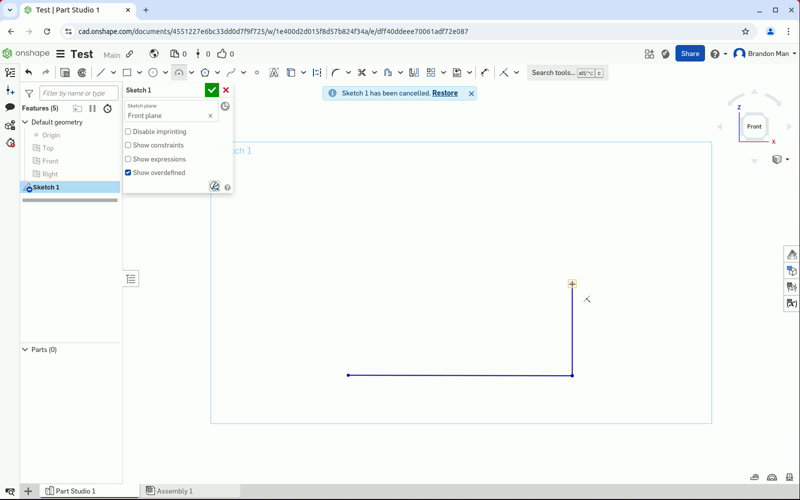
click(572, 283)
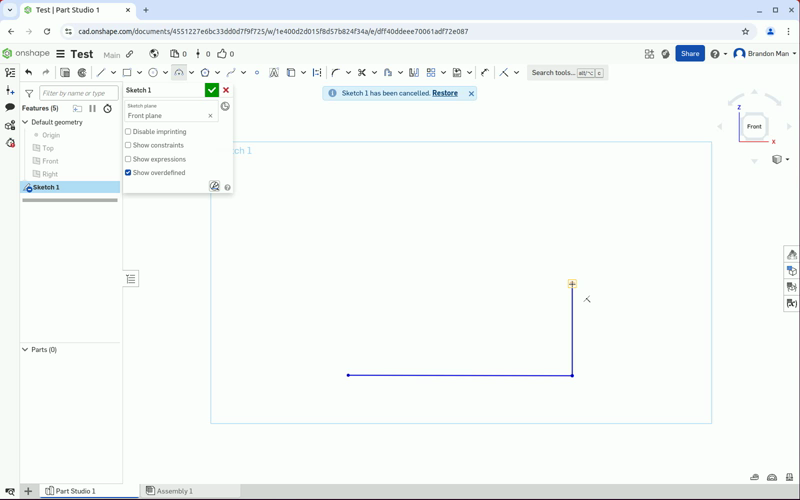
key_down(shift)
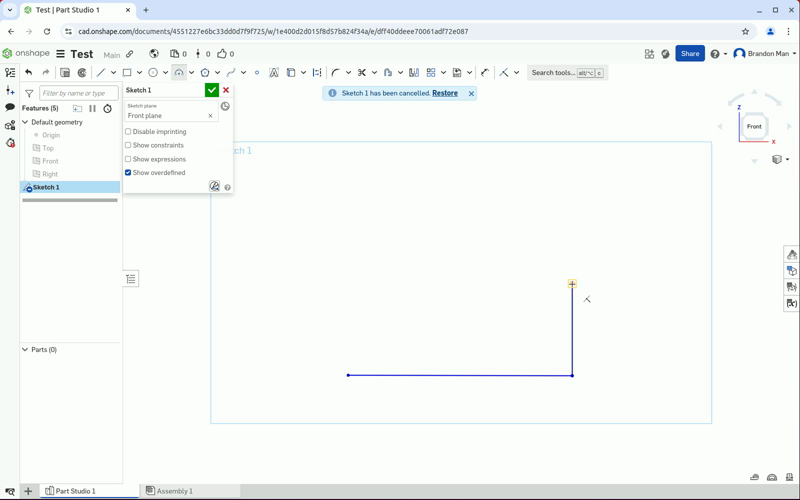
mouse_move(532, 283)
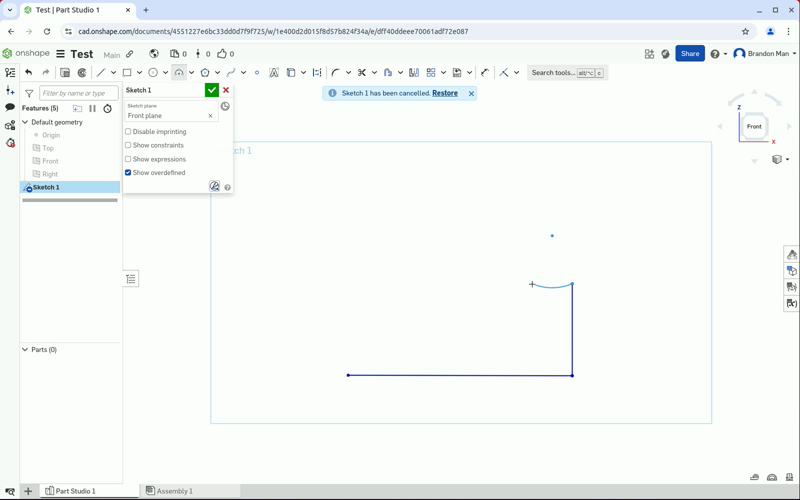
click(532, 283)
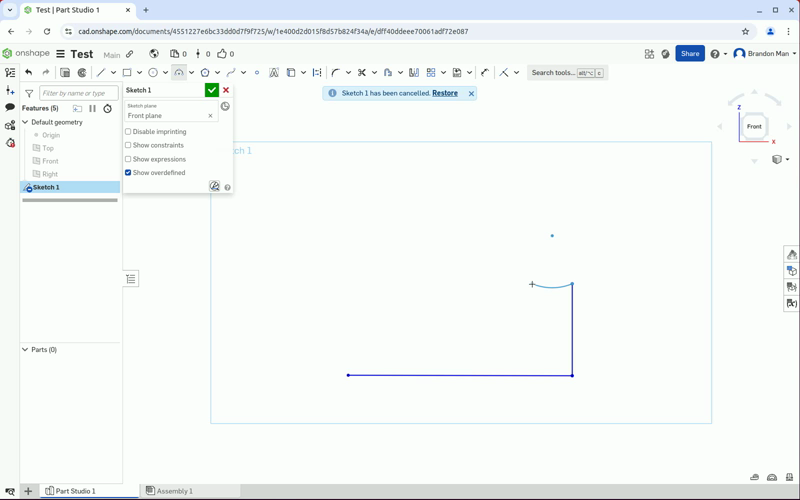
mouse_move(552, 303)
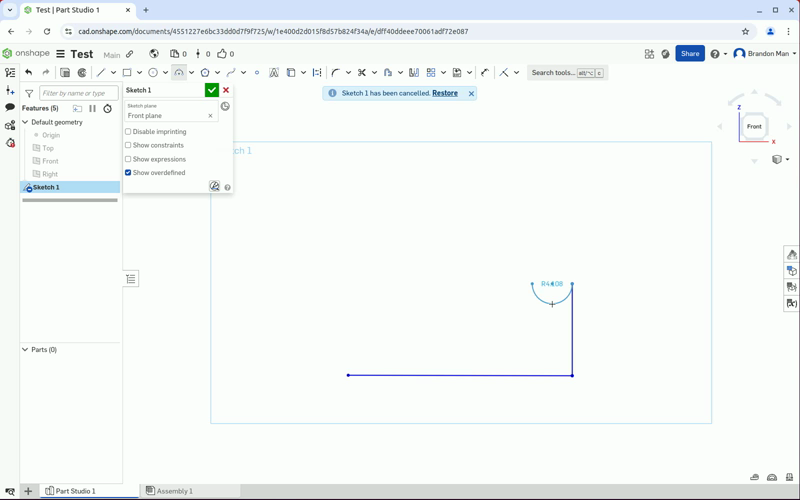
click(552, 303)
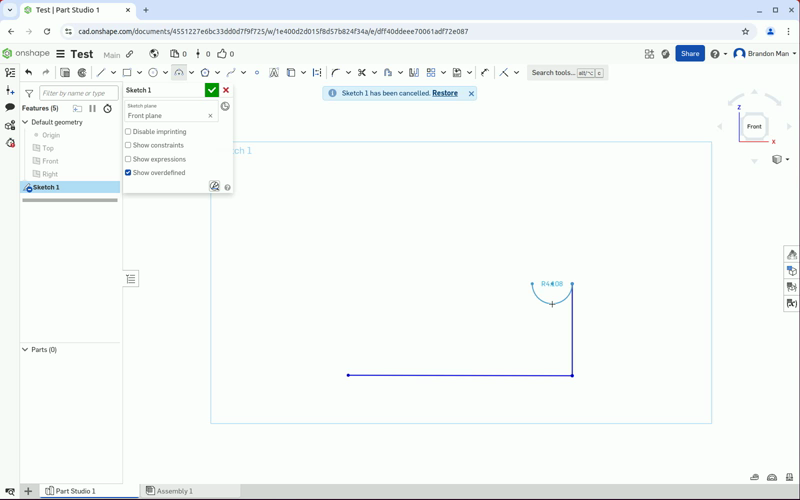
key_up(shift)
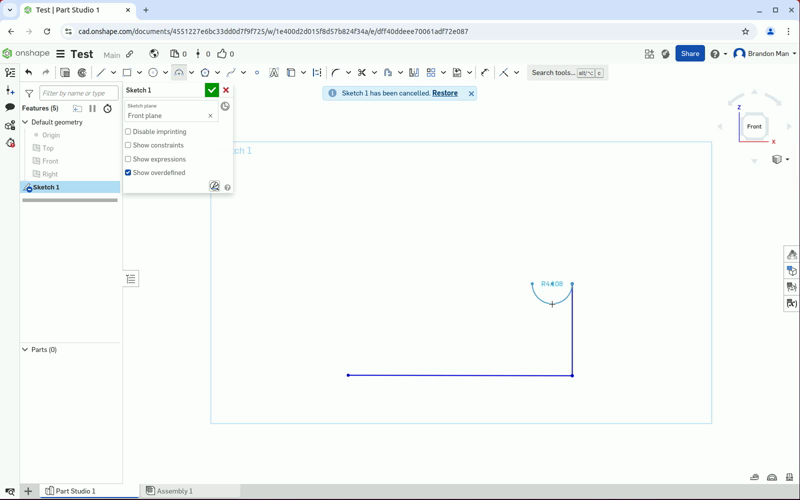
mouse_move(532, 283)
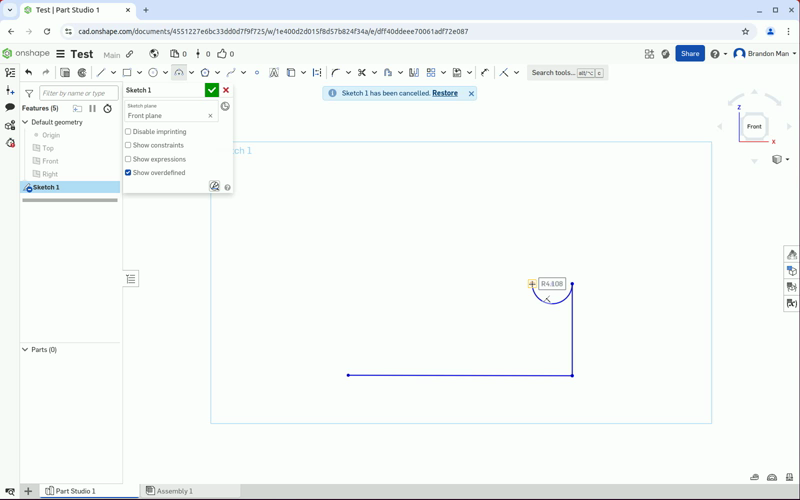
click(532, 283)
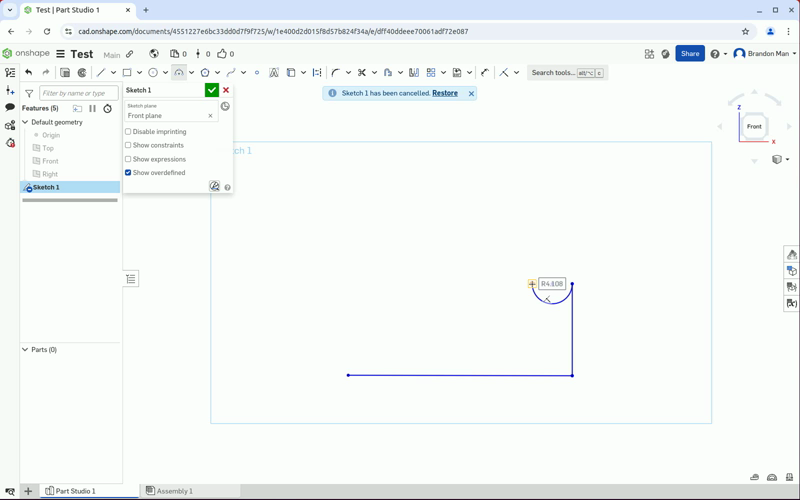
key_down(shift)
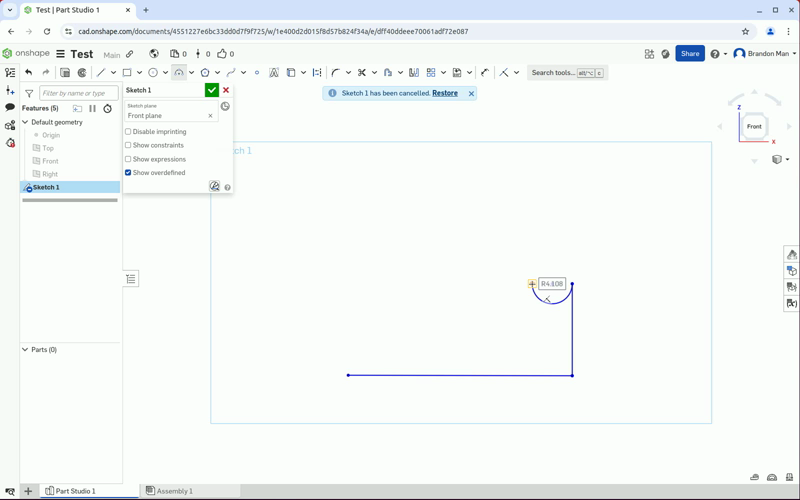
mouse_move(388, 283)
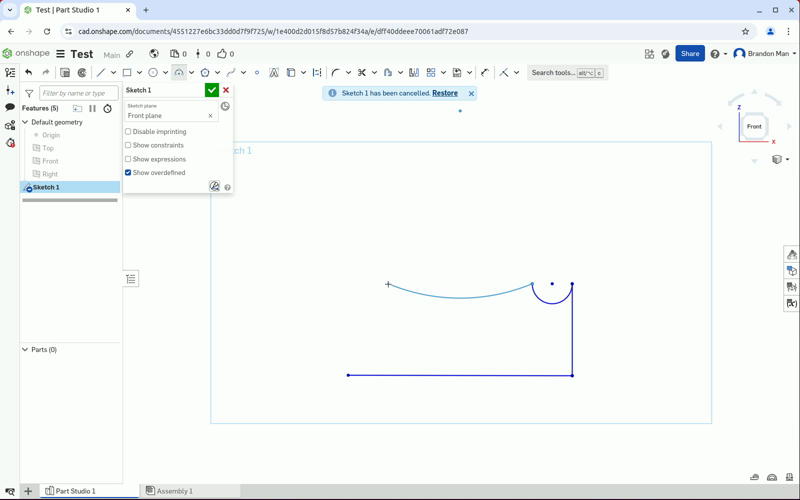
click(388, 283)
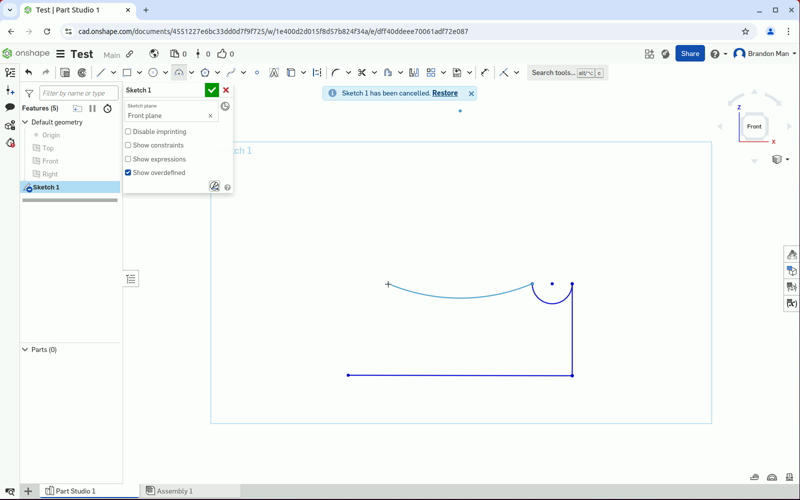
mouse_move(460, 355)
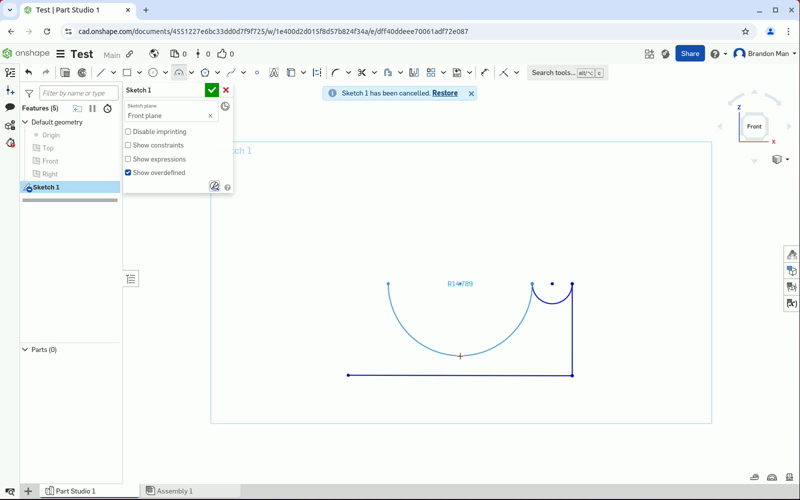
click(460, 355)
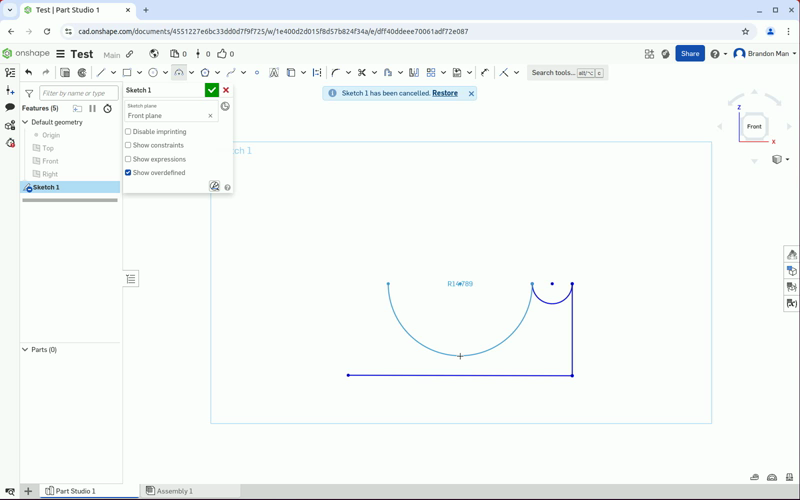
key_up(shift)
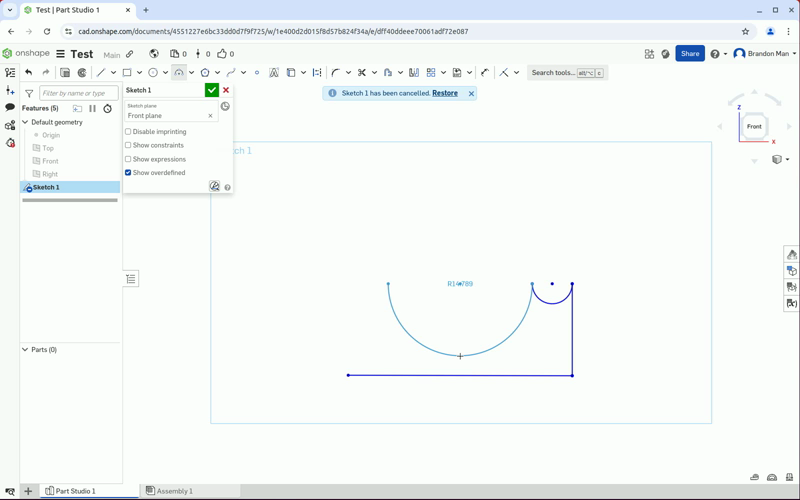
mouse_move(388, 283)
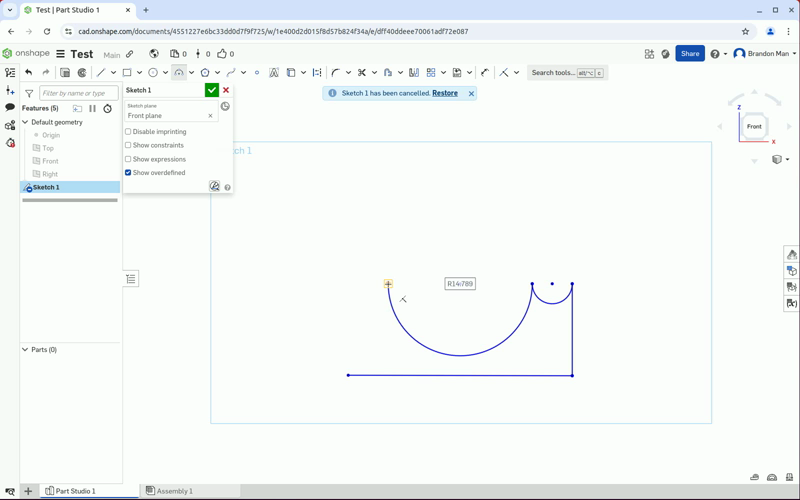
click(388, 283)
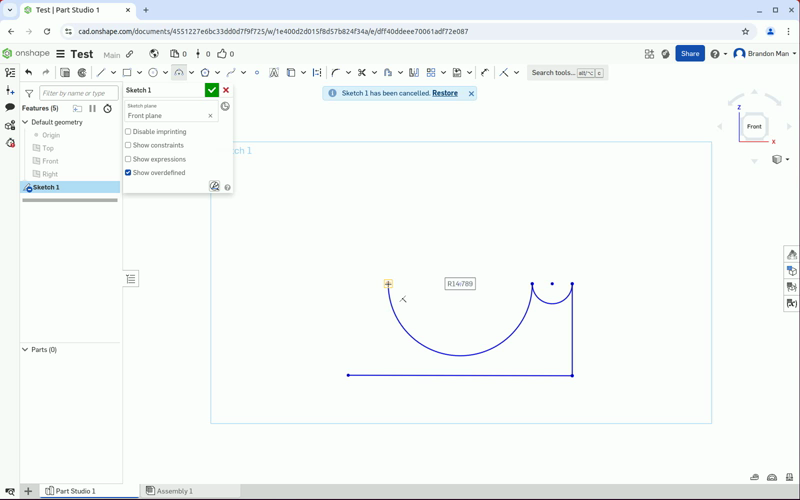
key_down(shift)
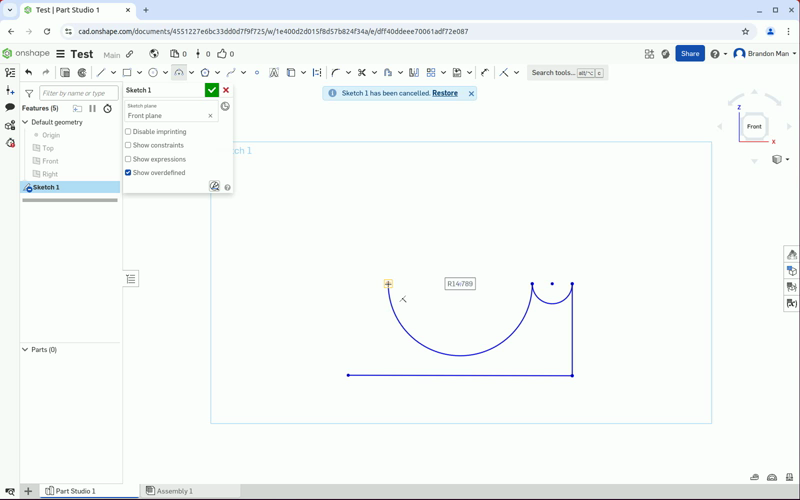
mouse_move(348, 283)
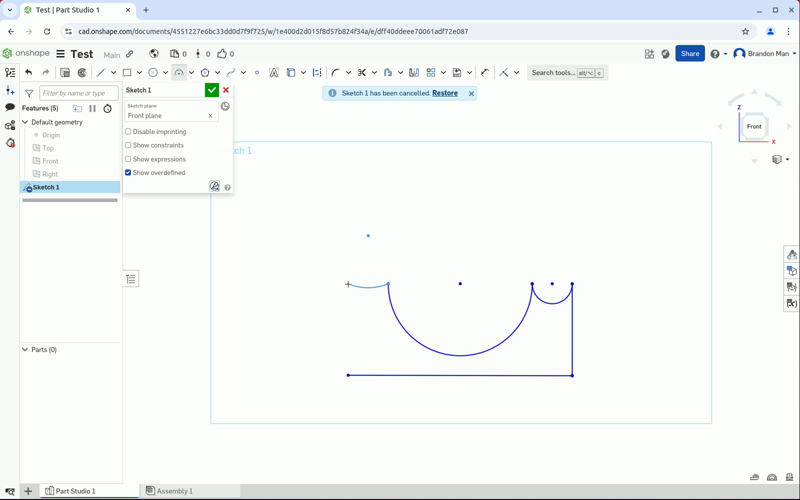
click(348, 283)
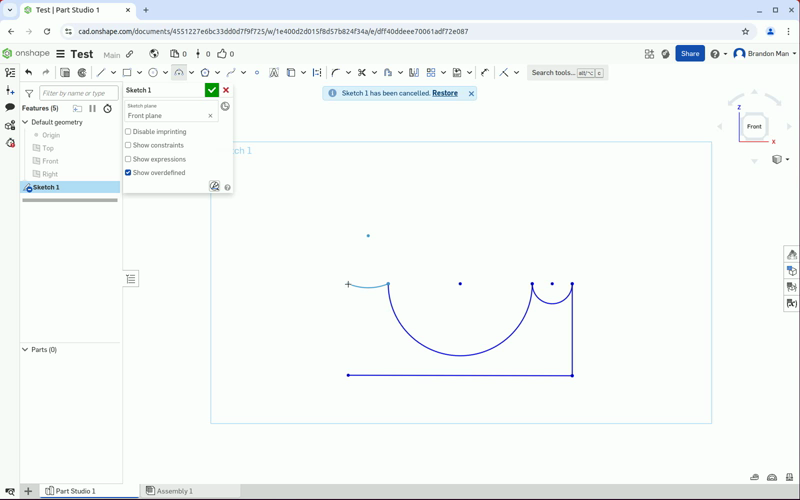
mouse_move(368, 303)
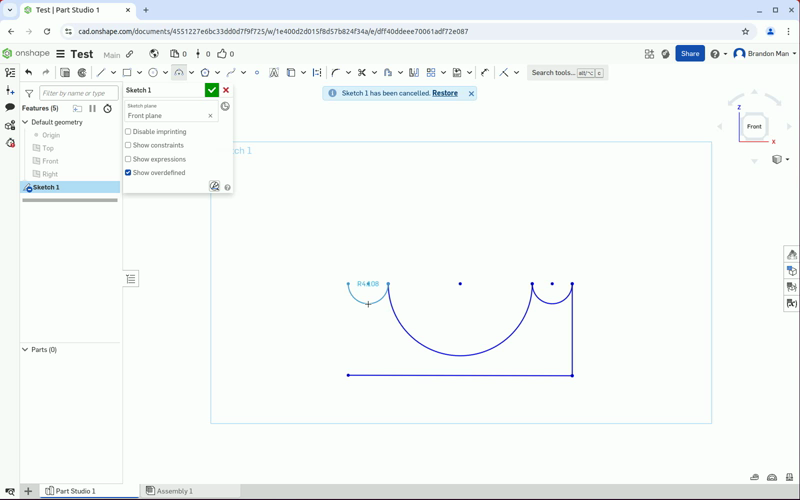
click(368, 303)
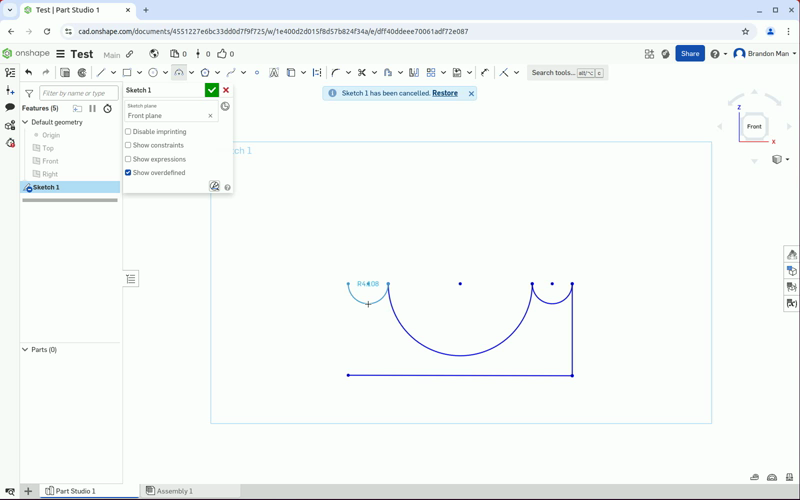
key_up(shift)
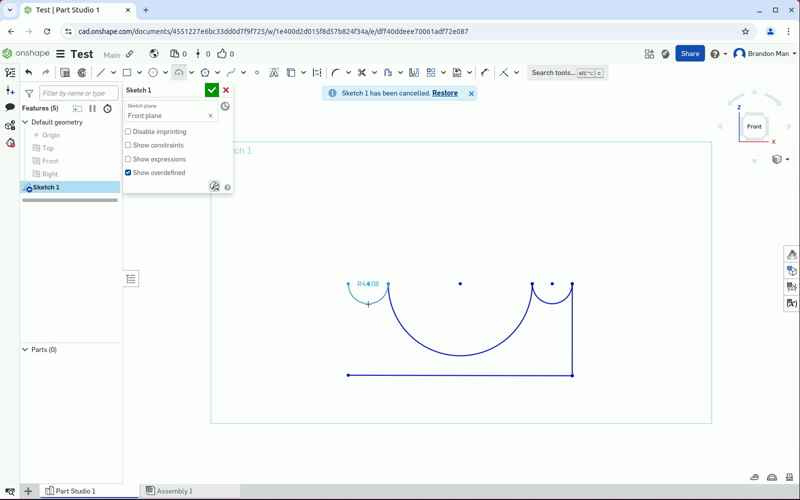
key(esc)
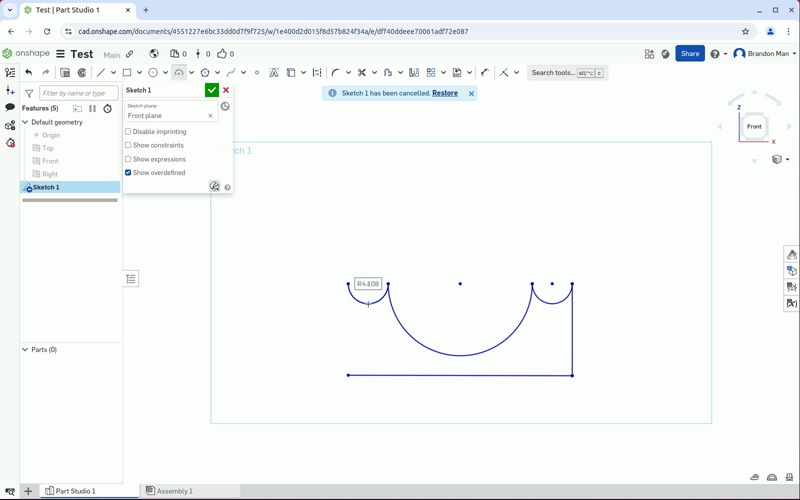
key(l)
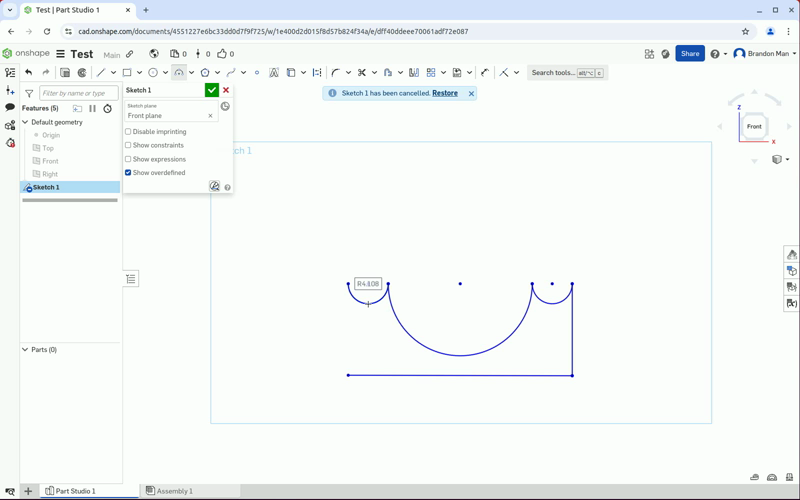
mouse_move(348, 283)
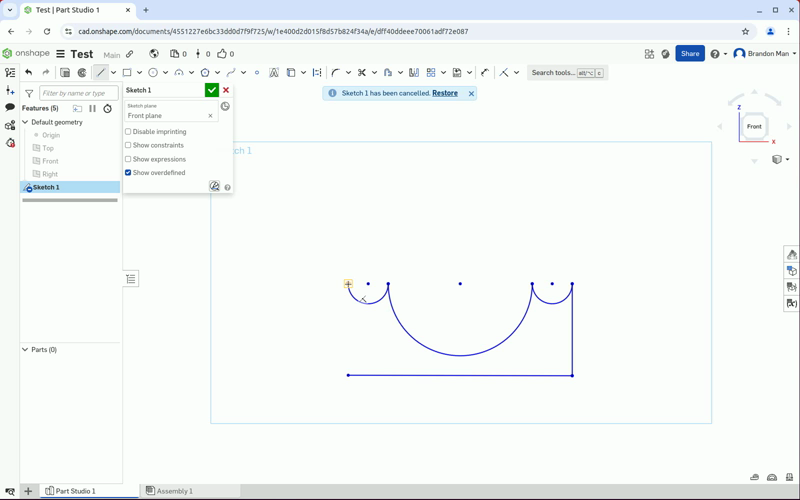
click(348, 283)
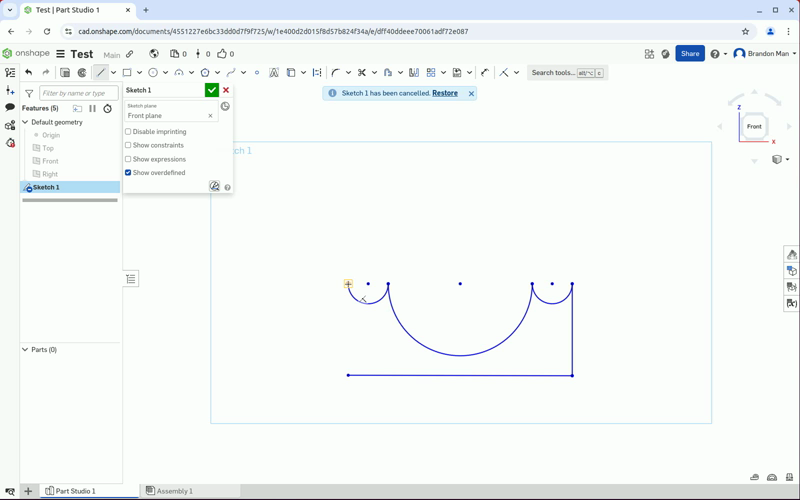
key_down(shift)
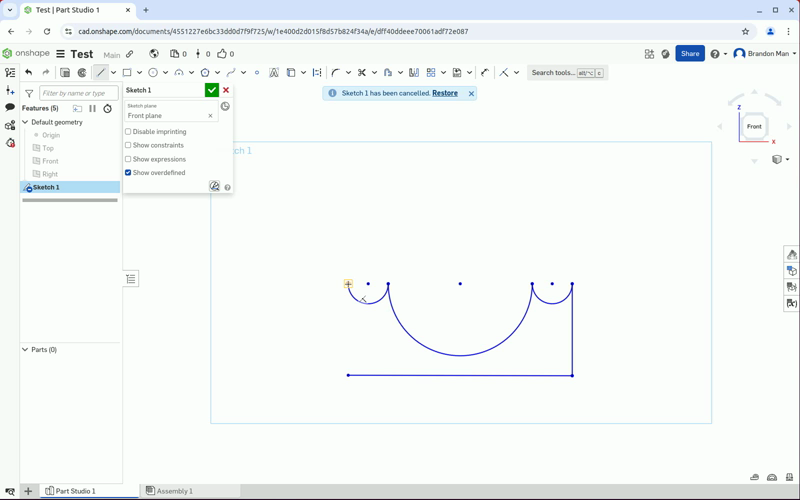
mouse_move(348, 375)
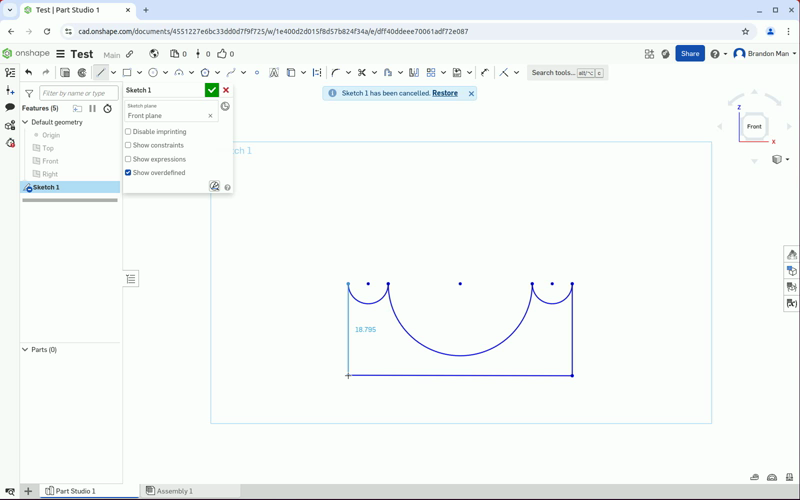
key_up(shift)
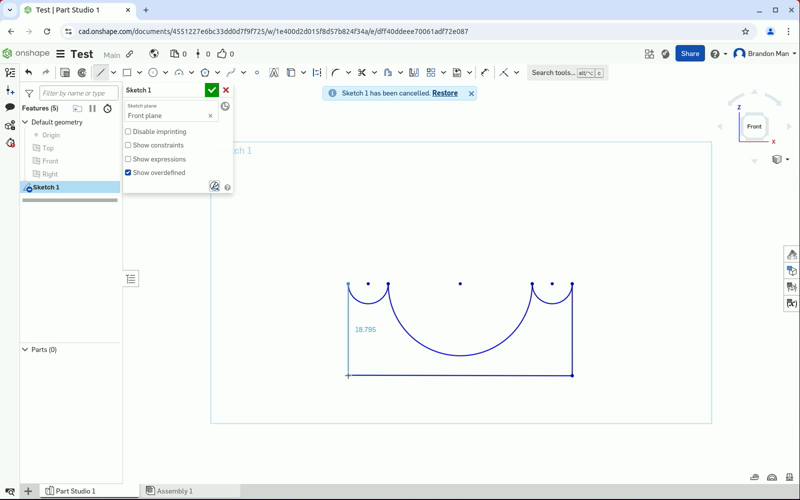
click(348, 375)
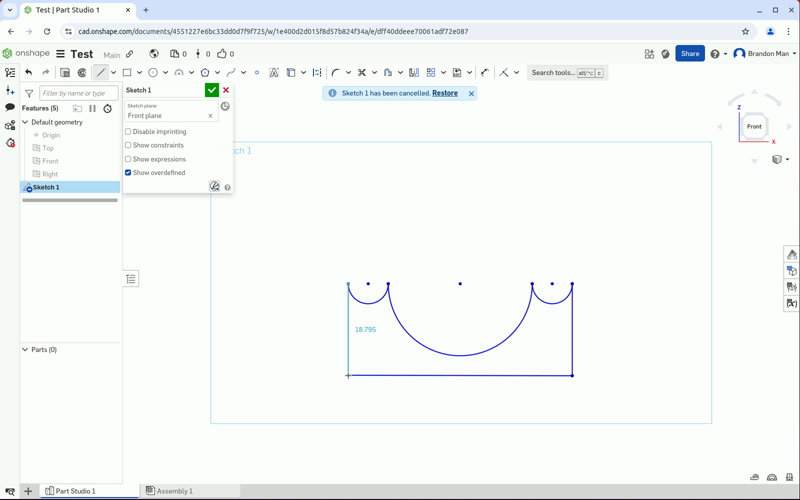
key(esc)
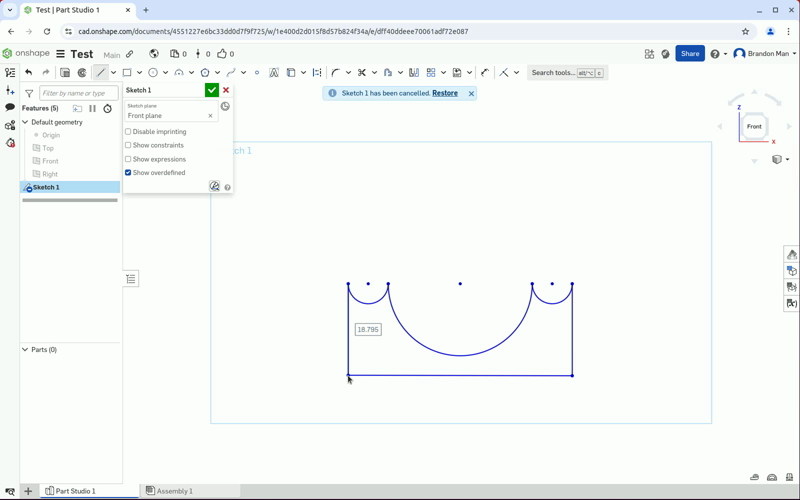
mouse_move(562, 353)
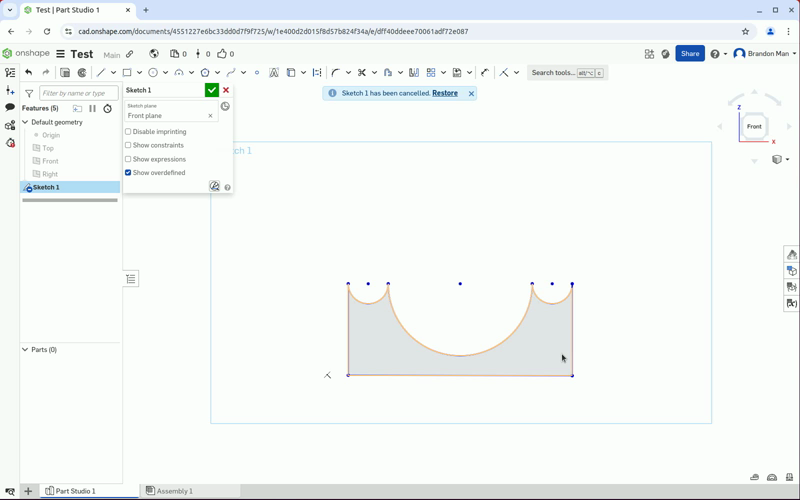
scroll(6)
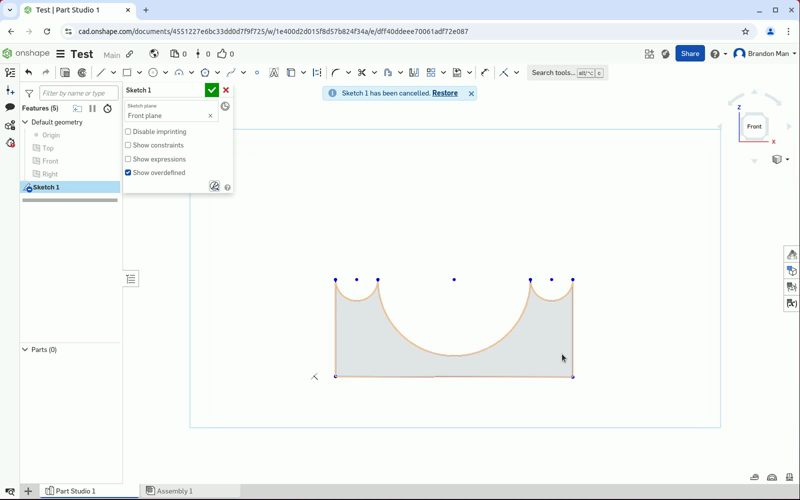
scroll(6)
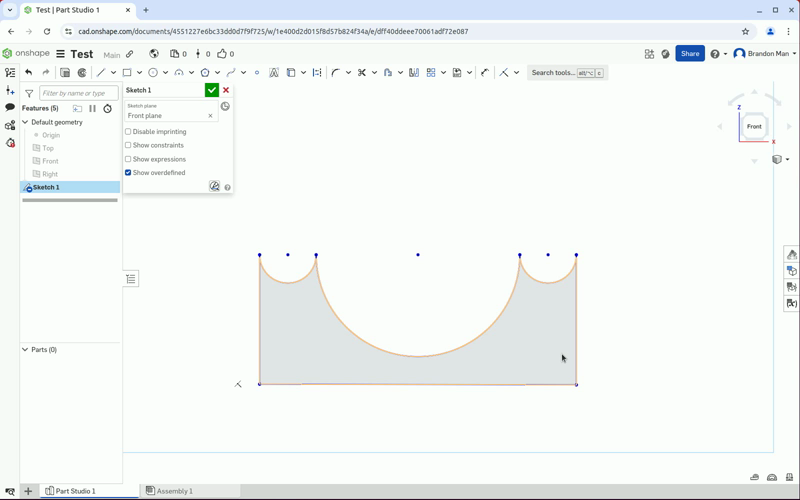
scroll(6)
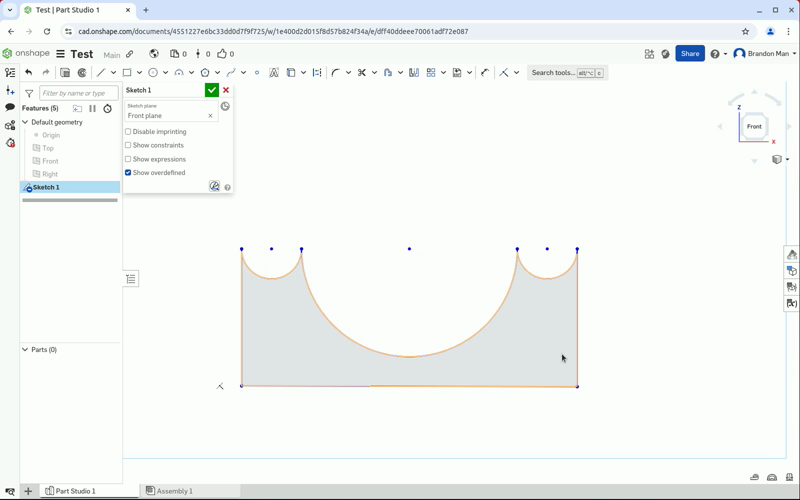
scroll(6)
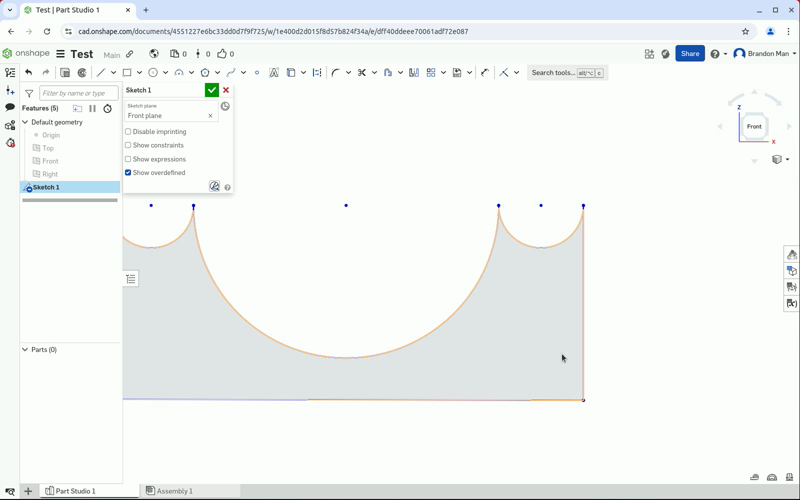
scroll(6)
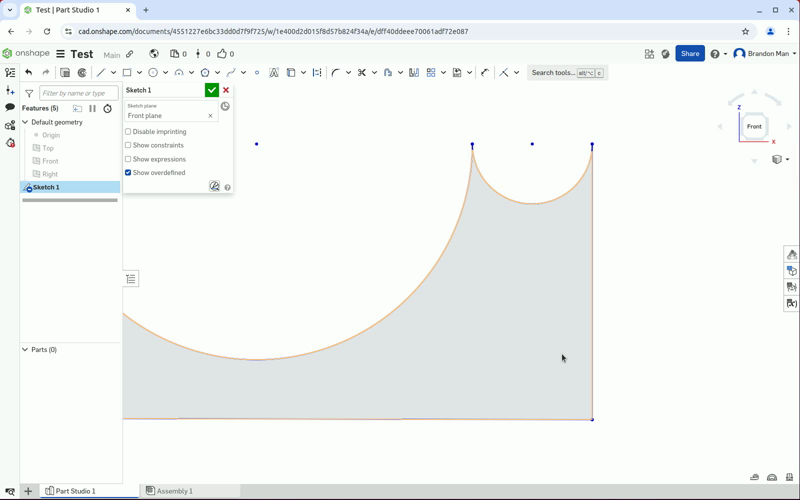
scroll(6)
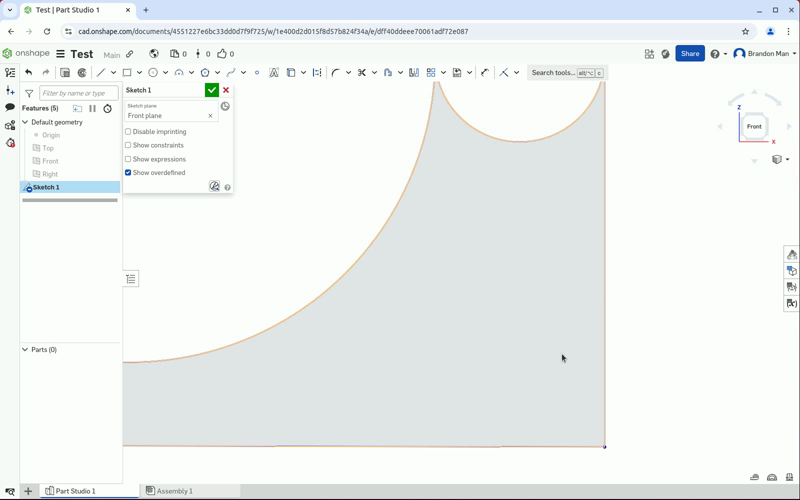
scroll(6)
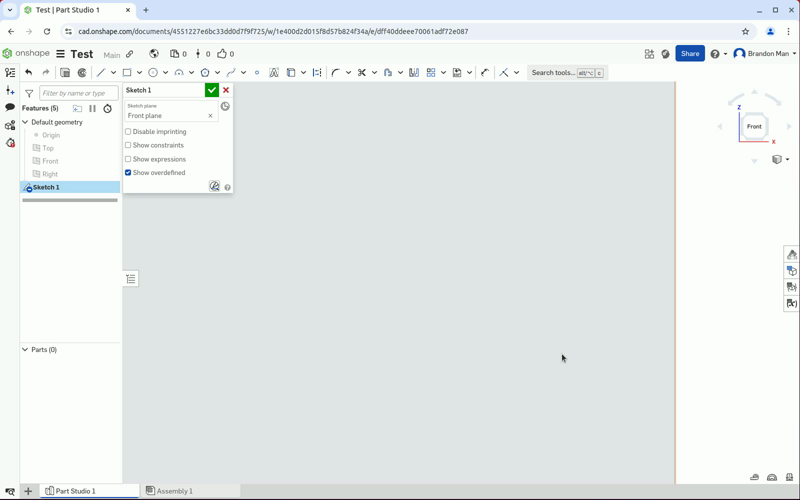
click(562, 353)
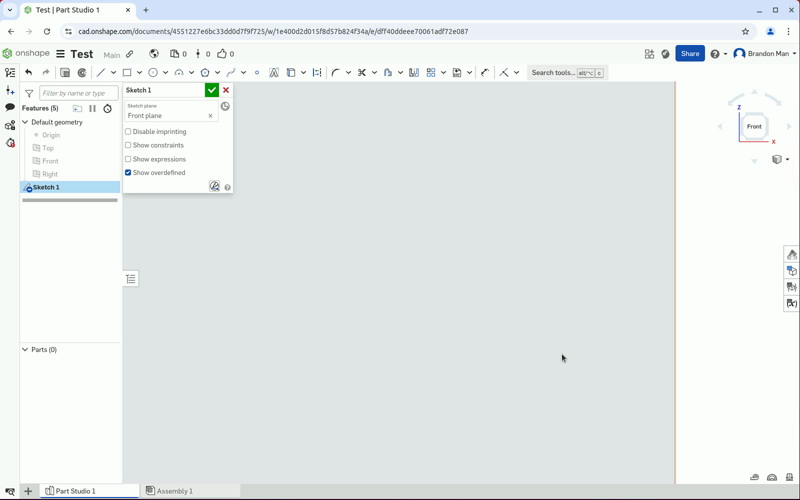
scroll(-6)
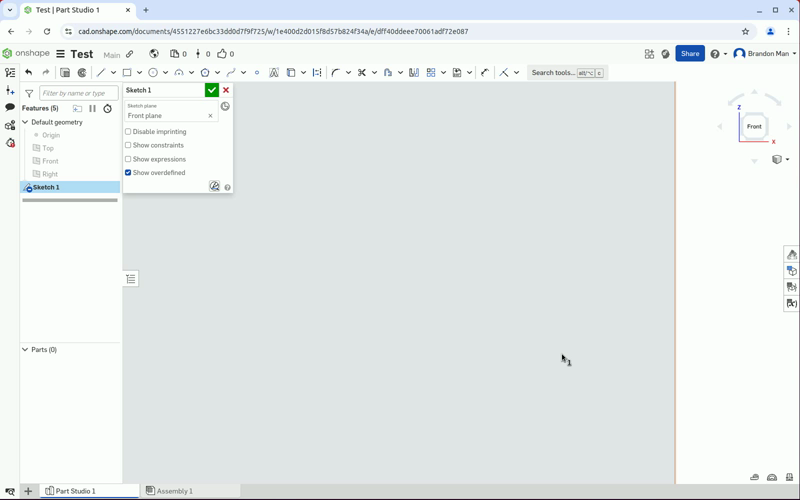
scroll(-6)
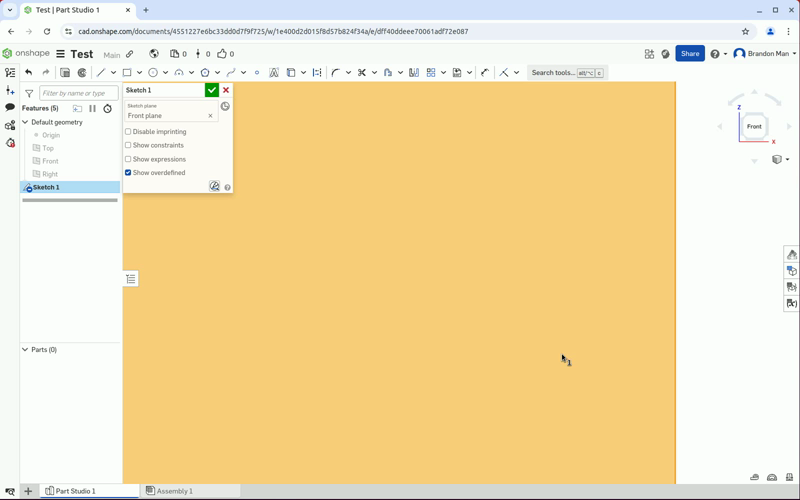
scroll(-6)
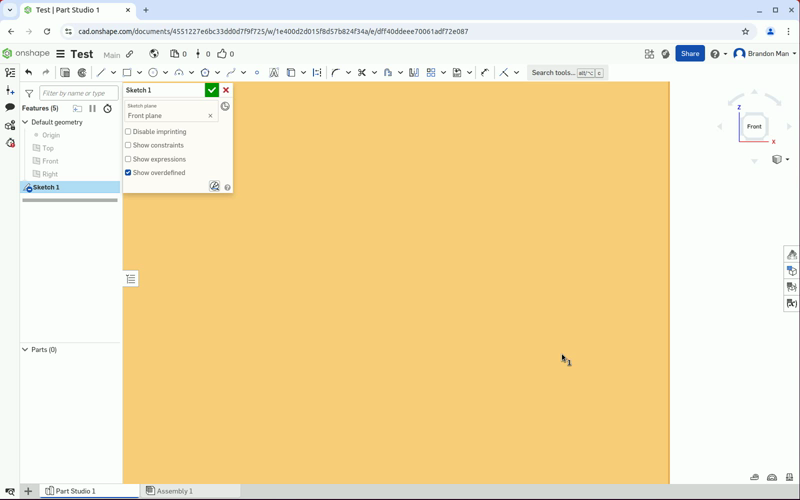
scroll(-6)
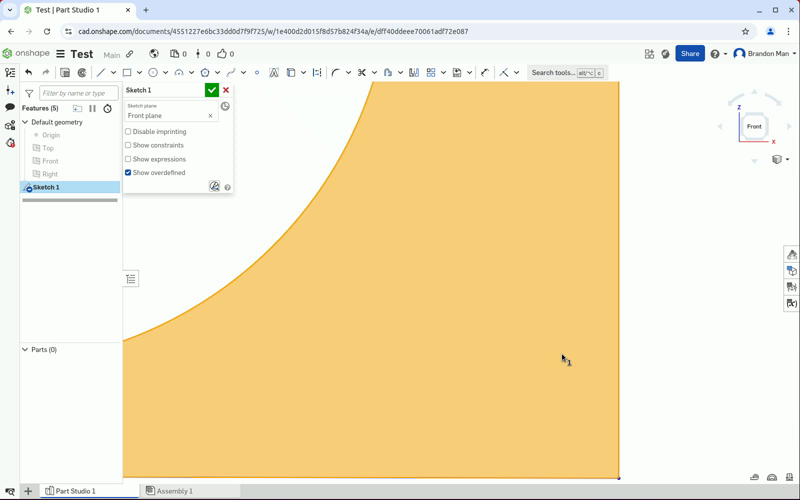
scroll(-6)
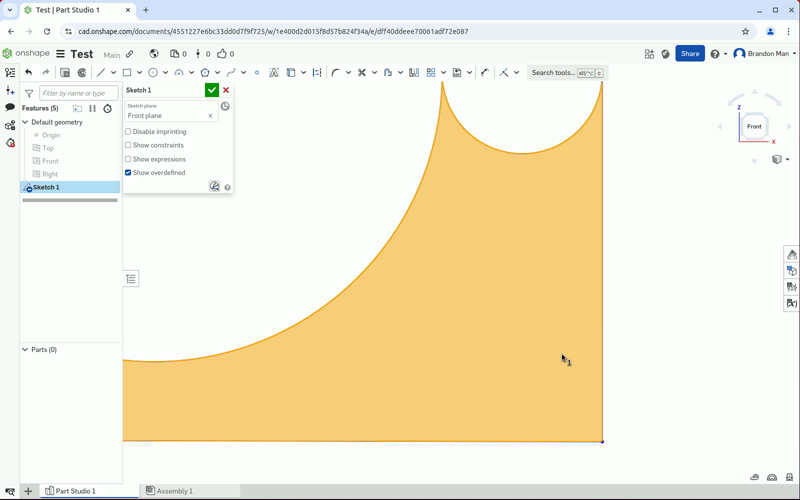
scroll(-6)
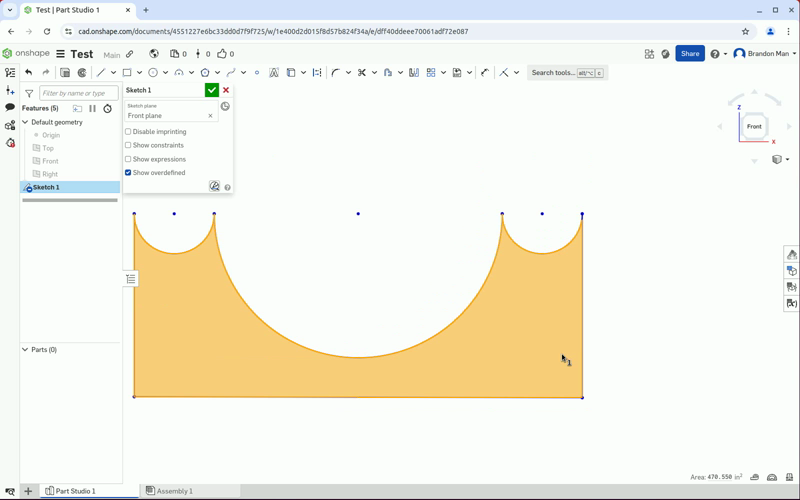
scroll(-6)
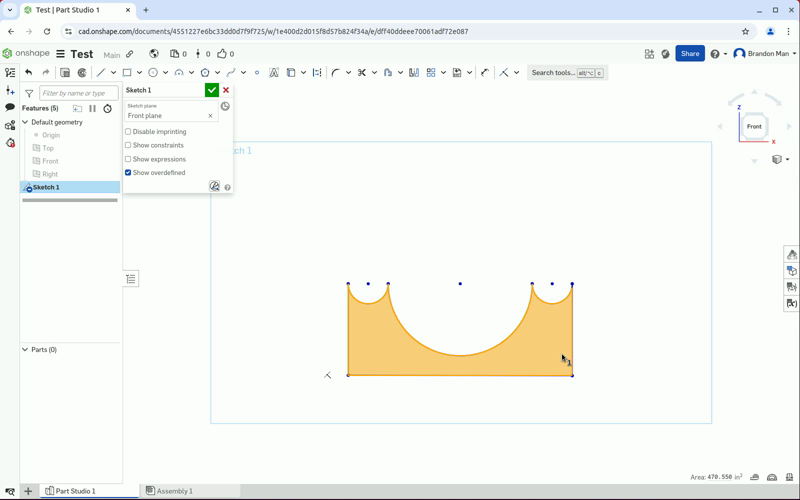
mouse_move(73, 352)
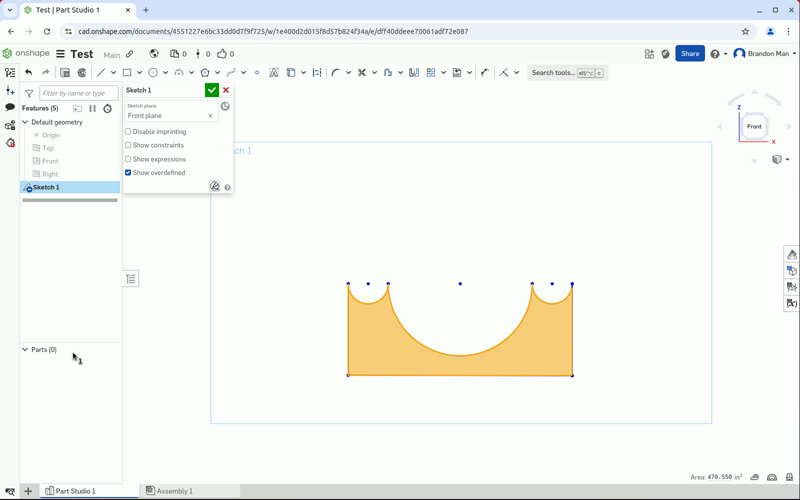
key(shift+y)
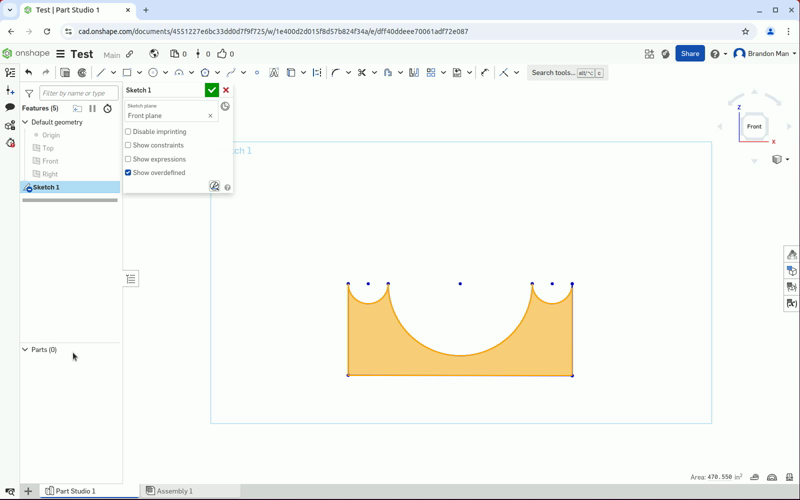
key(shift+e)
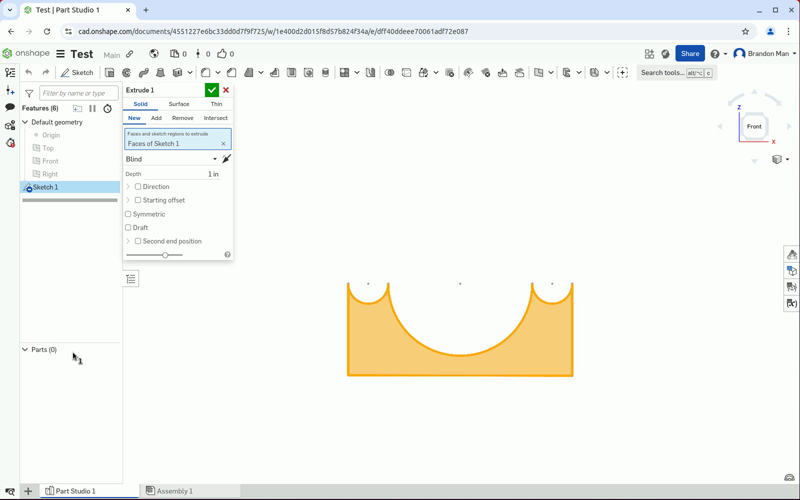
mouse_move(143, 106)
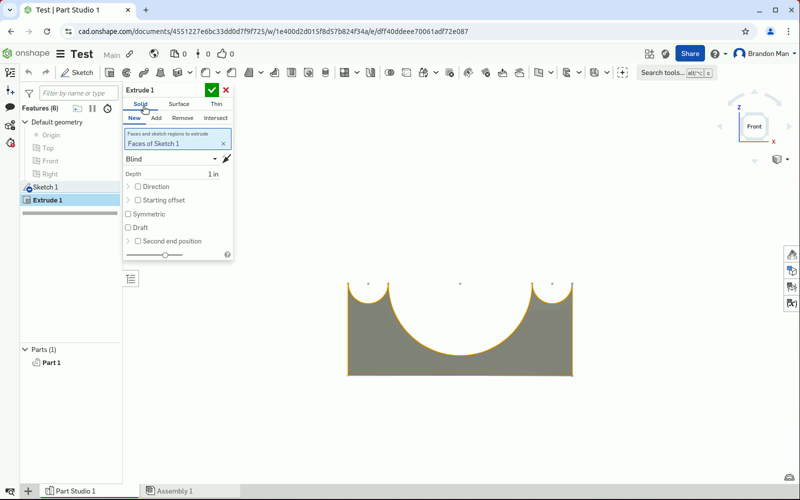
click(143, 106)
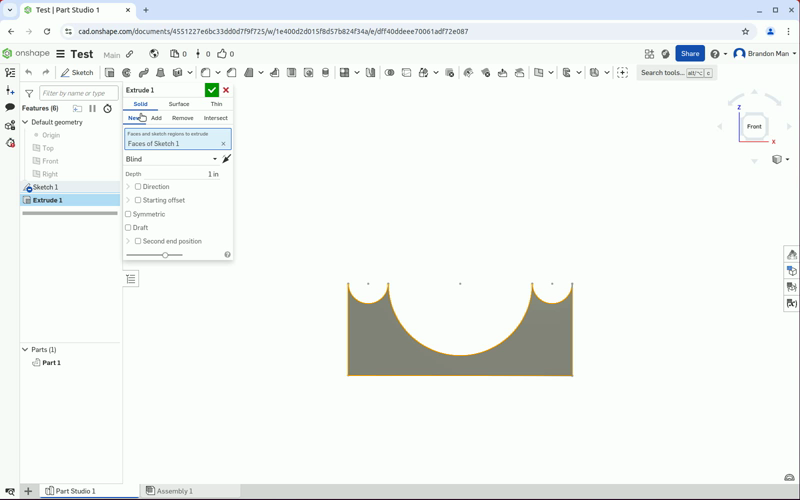
mouse_move(137, 120)
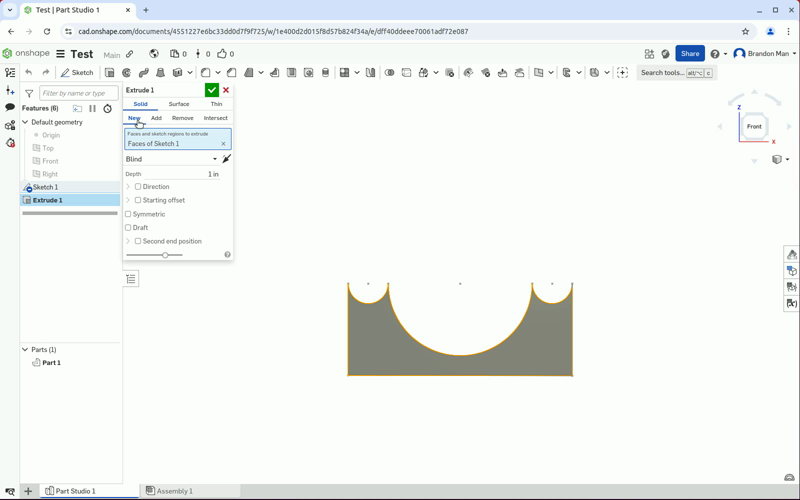
click(137, 120)
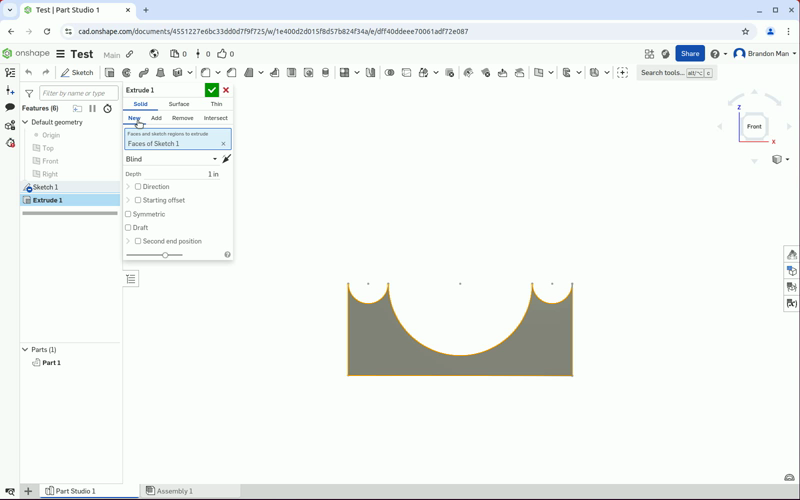
key(tab, 4)
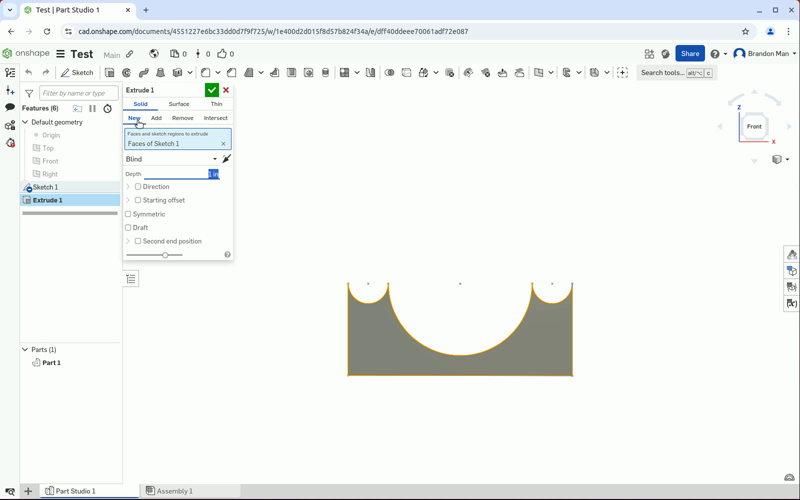
text(8.425)
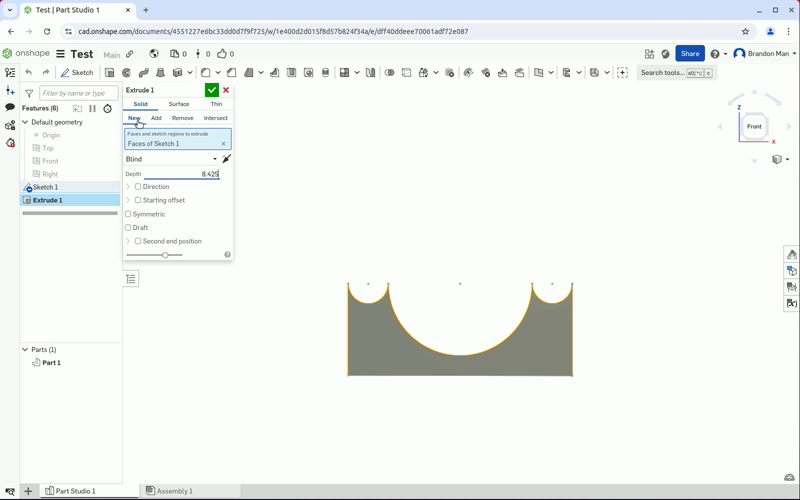
key(enter)
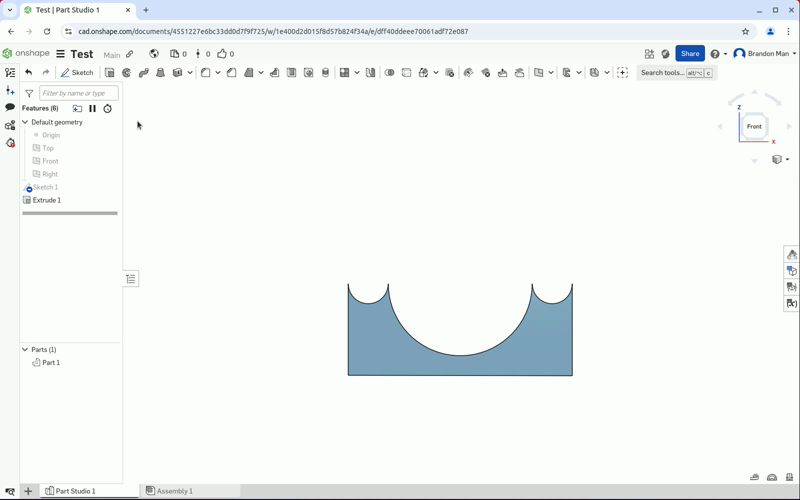
key(shift+h)
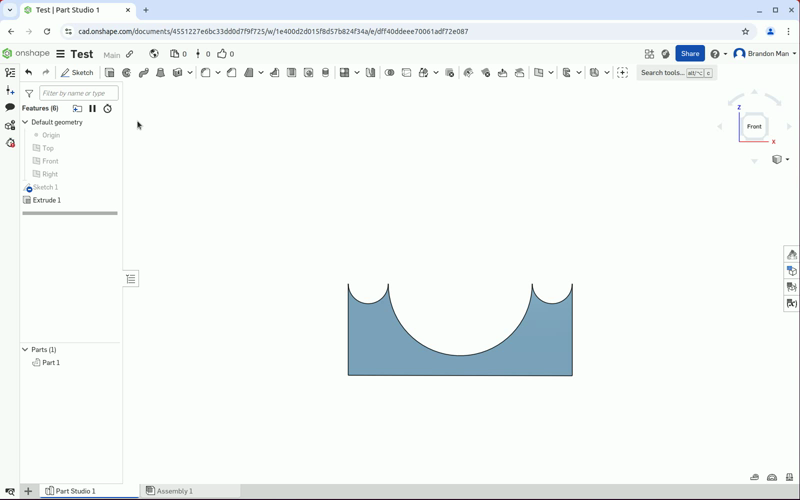
key(shift+h)
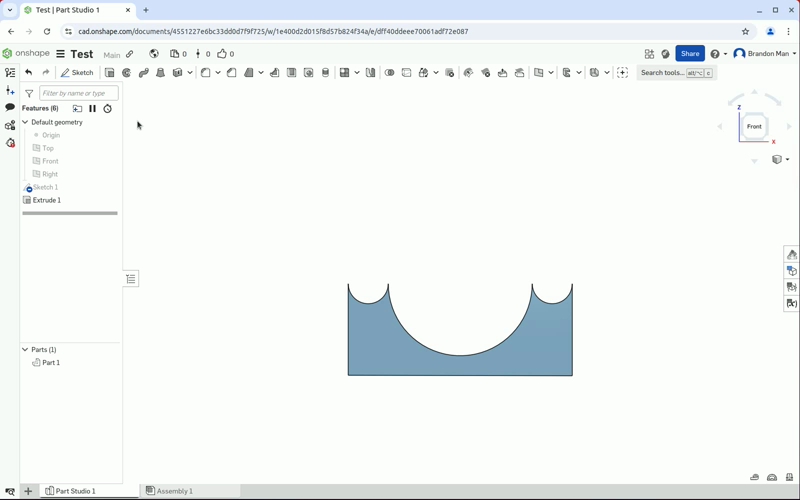
mouse_move(73, 189)
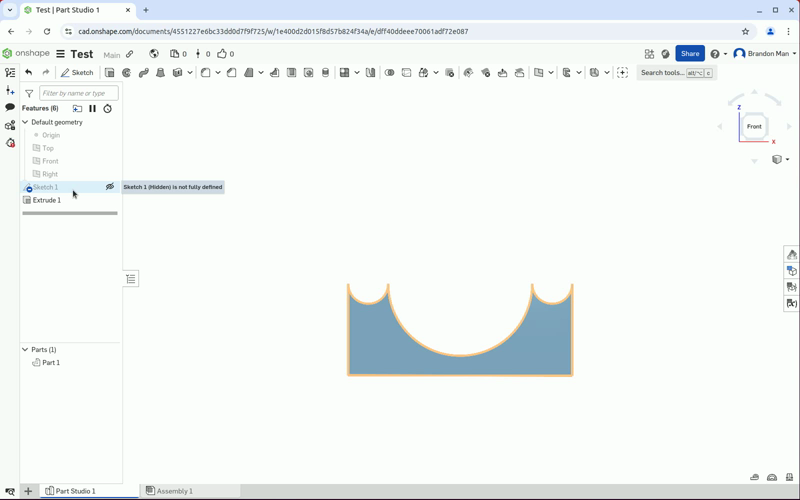
click(73, 189)
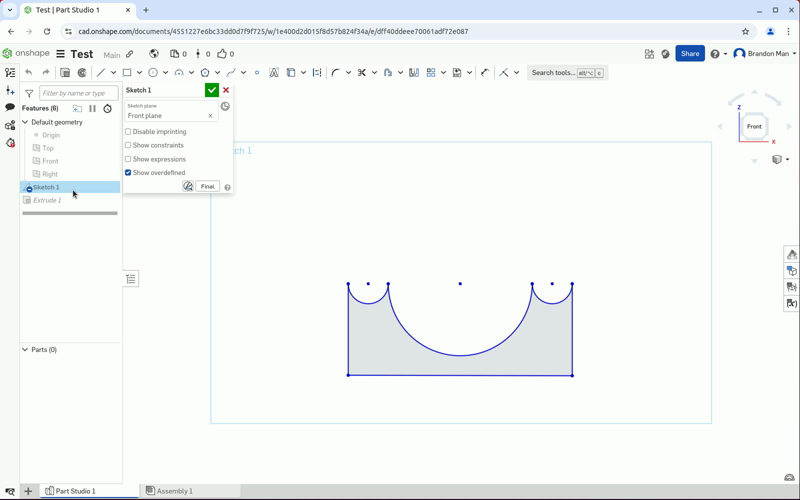
mouse_move(229, 92)
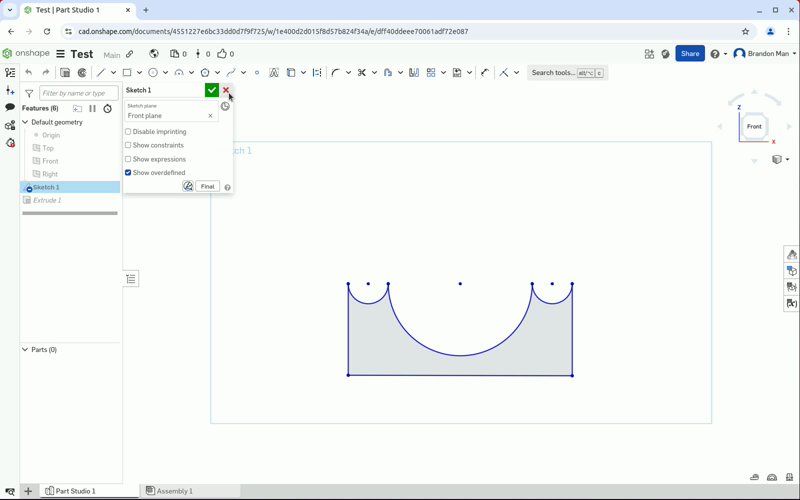
click(229, 92)
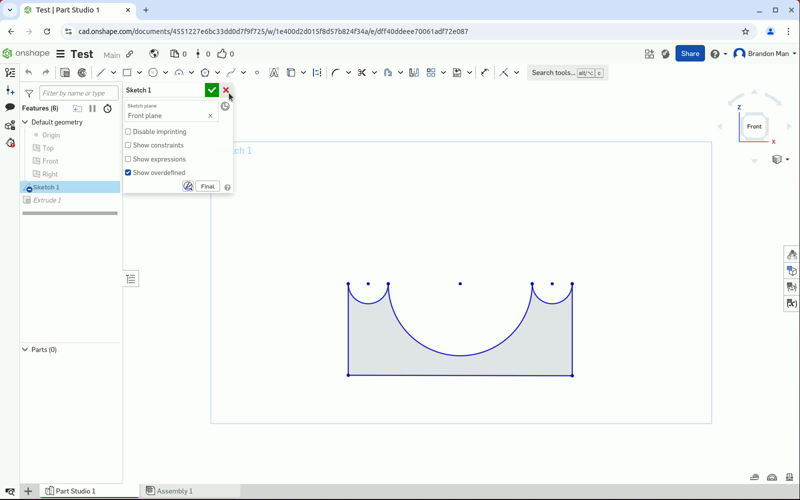
key(shift+s)
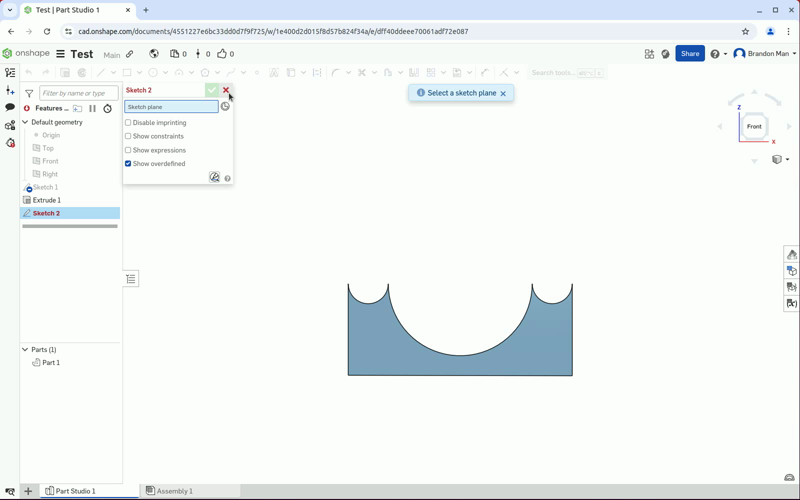
mouse_move(73, 163)
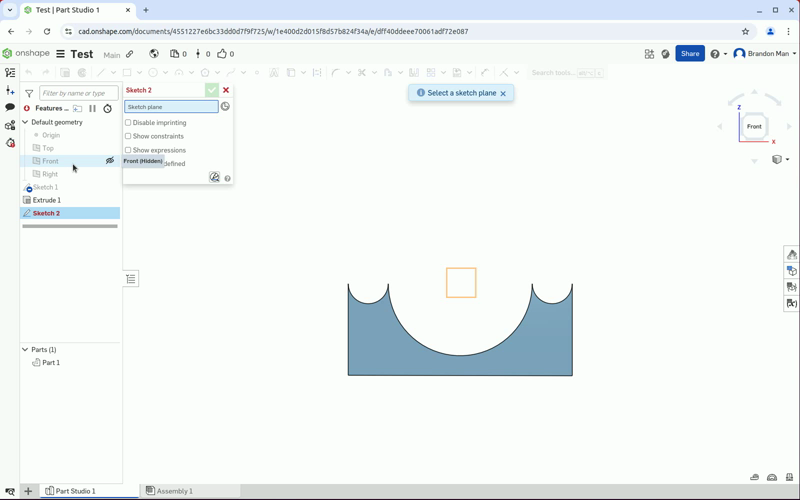
click(73, 163)
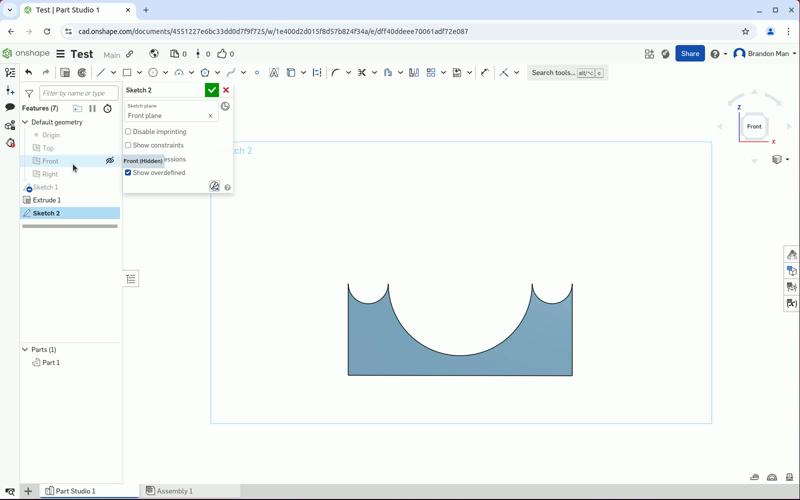
mouse_move(73, 352)
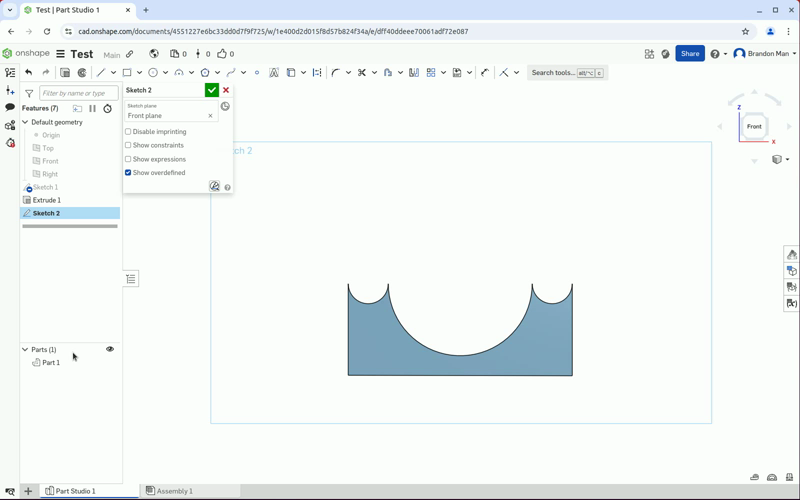
key(y)
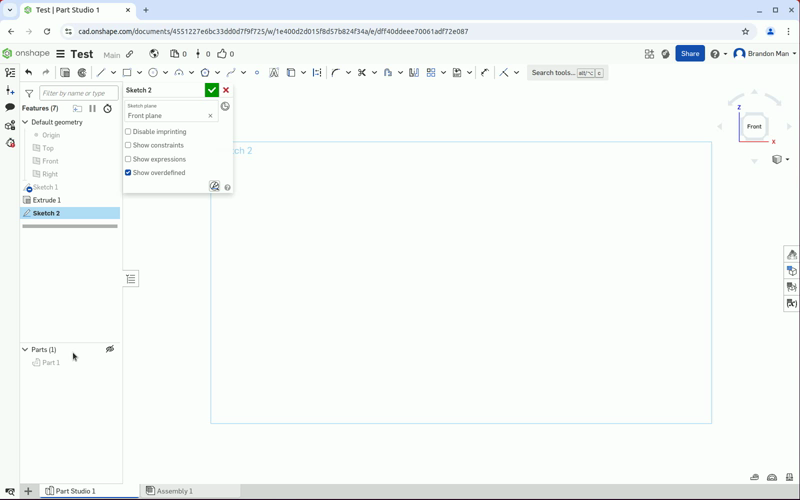
key(c)
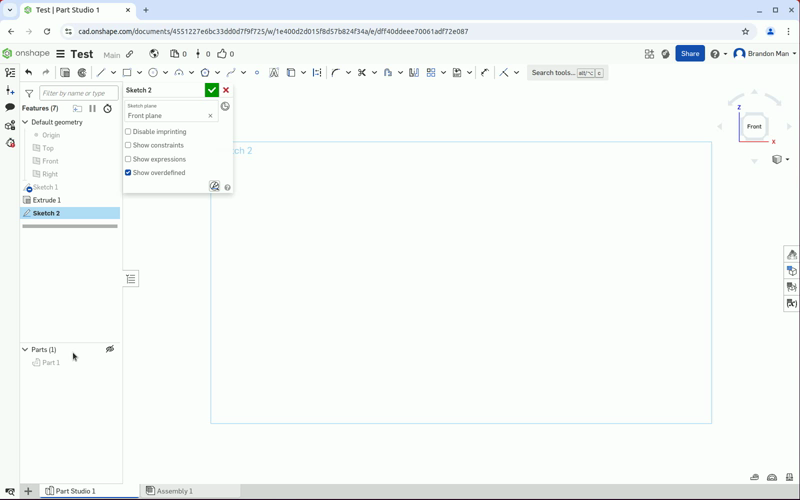
key_down(shift)
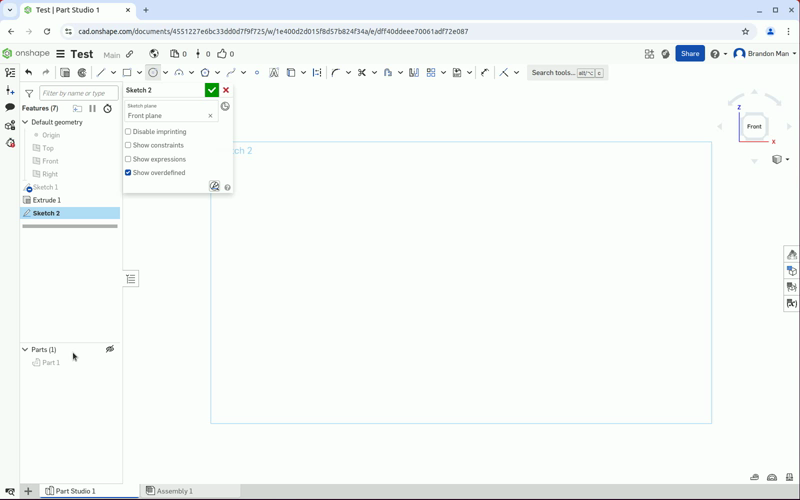
mouse_move(369, 282)
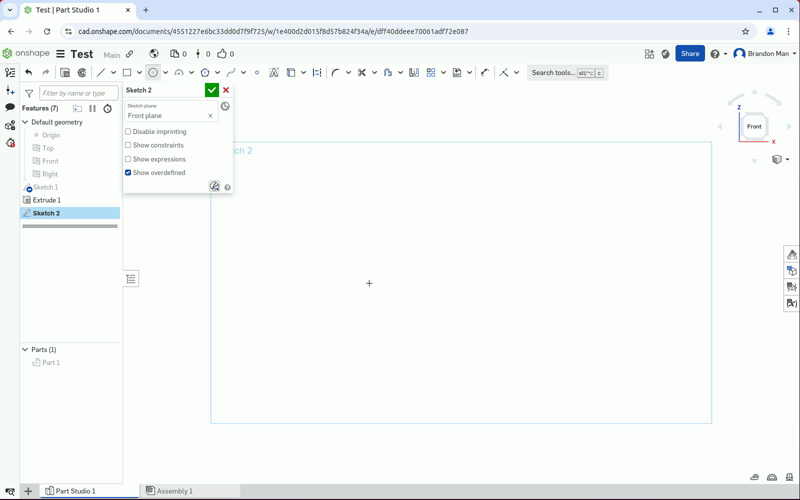
click(369, 282)
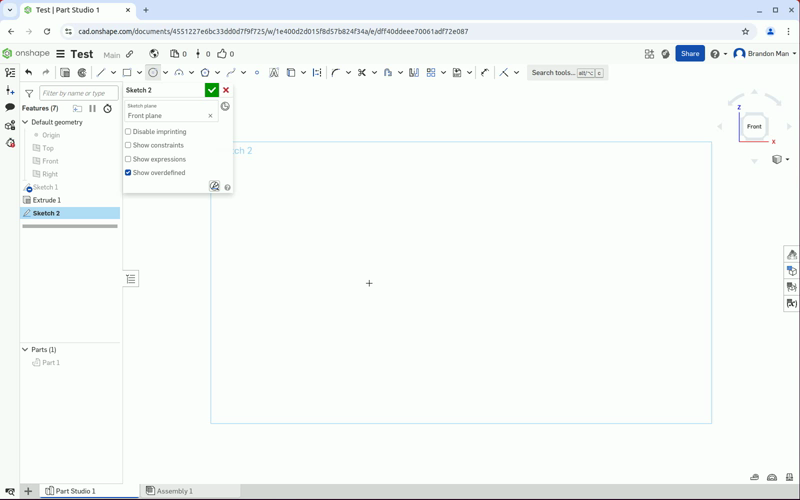
key_up(shift)
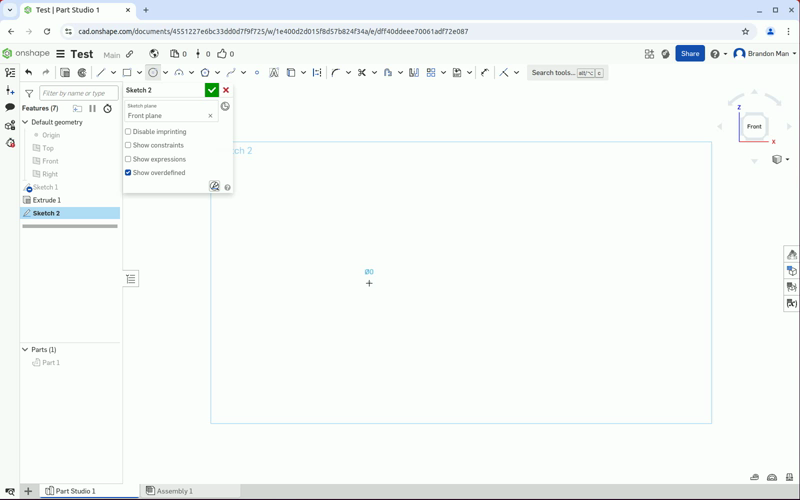
mouse_move(390, 282)
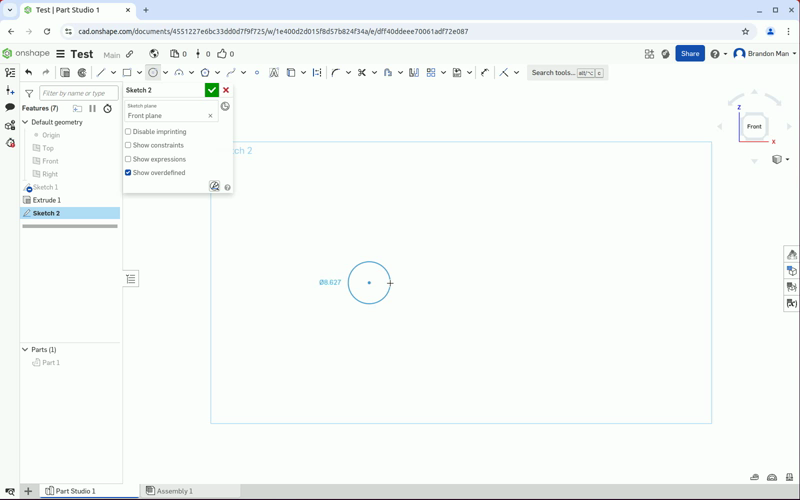
click(390, 282)
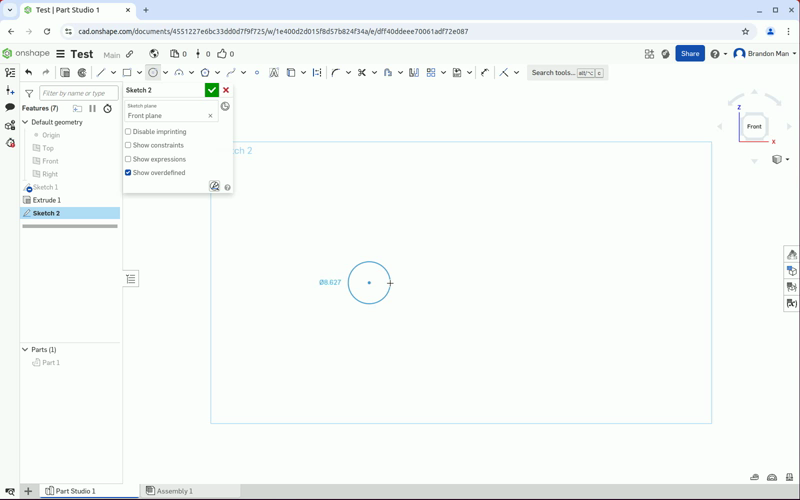
key(esc)
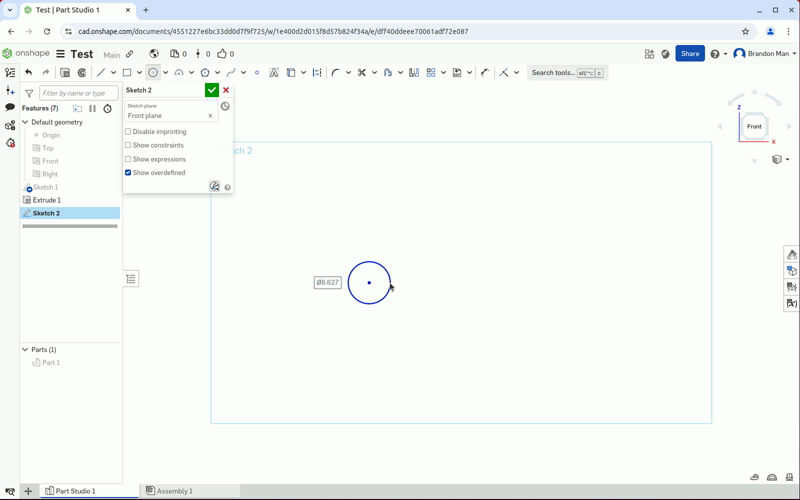
key(c)
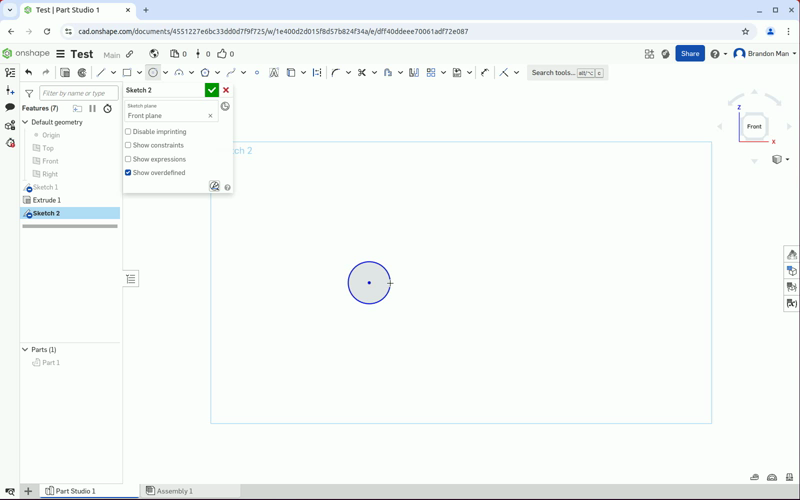
key_down(shift)
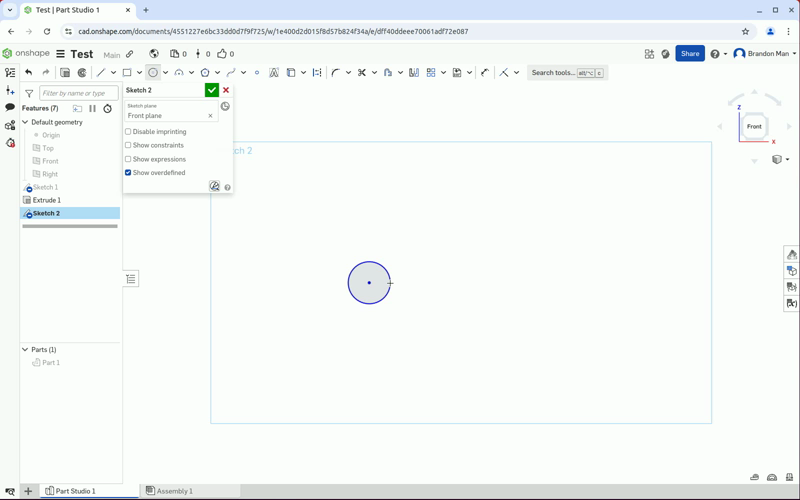
mouse_move(369, 282)
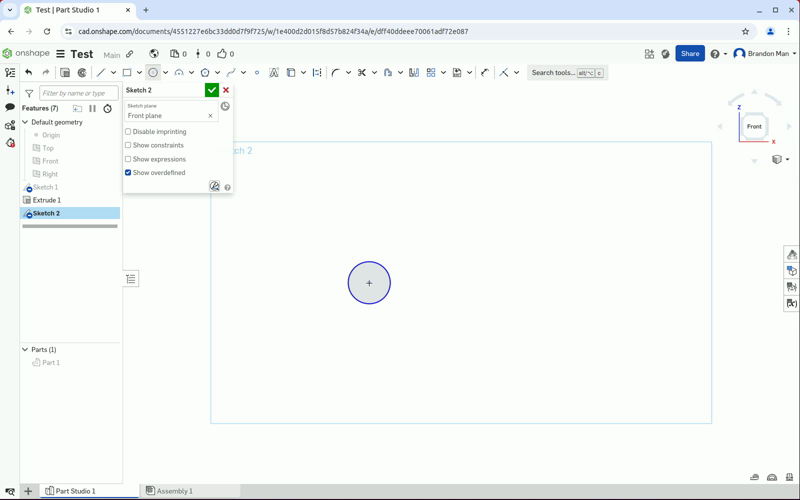
click(369, 282)
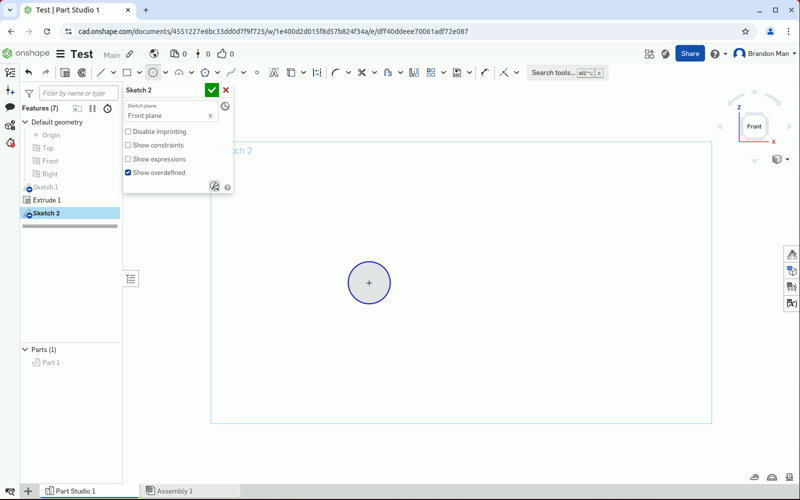
key_up(shift)
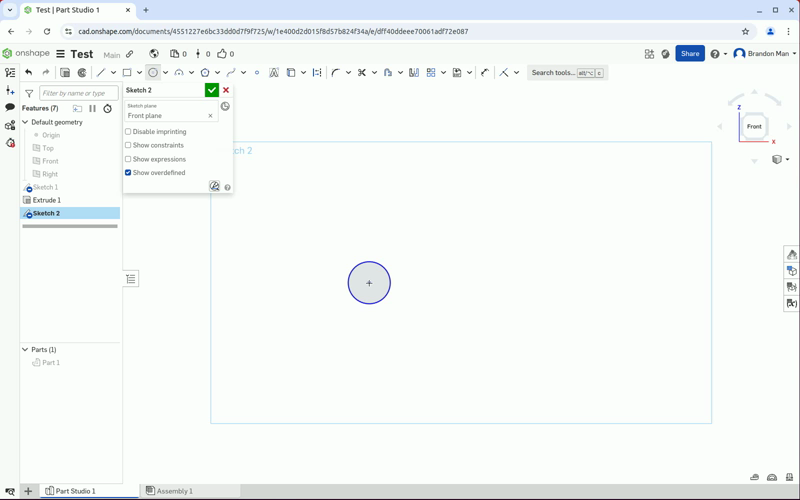
mouse_move(377, 282)
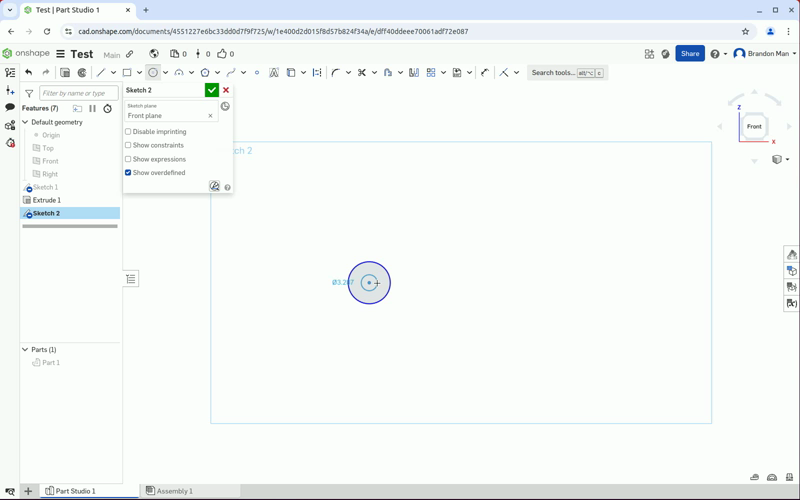
click(377, 282)
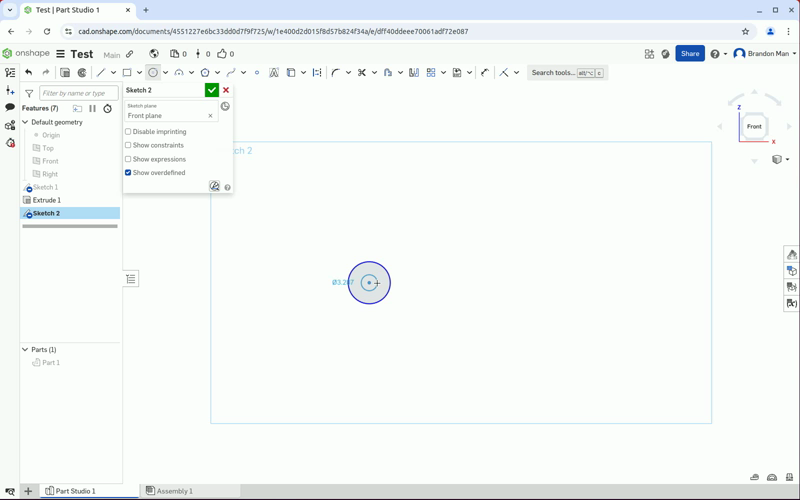
key(esc)
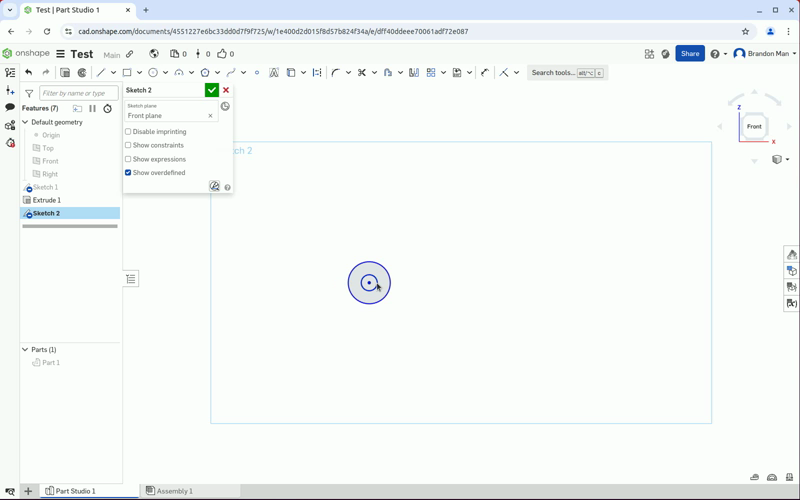
mouse_move(374, 291)
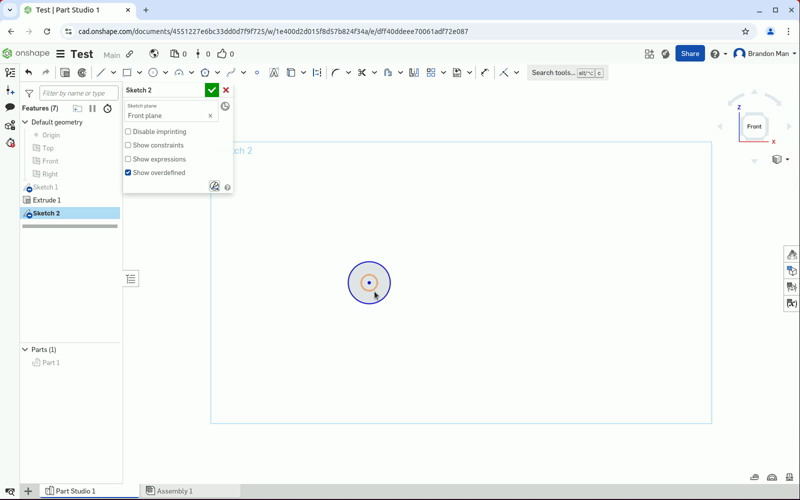
scroll(6)
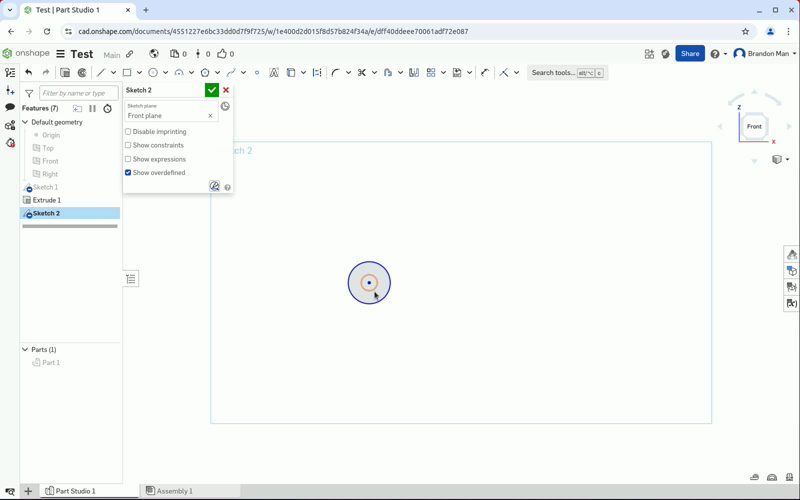
scroll(6)
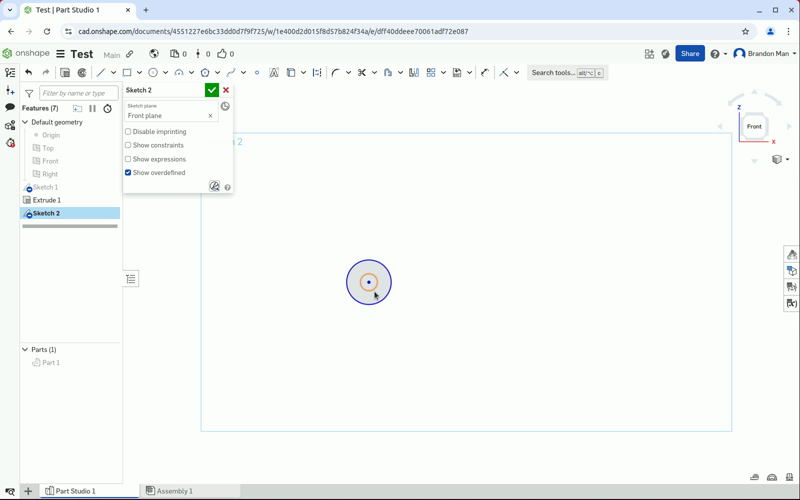
scroll(6)
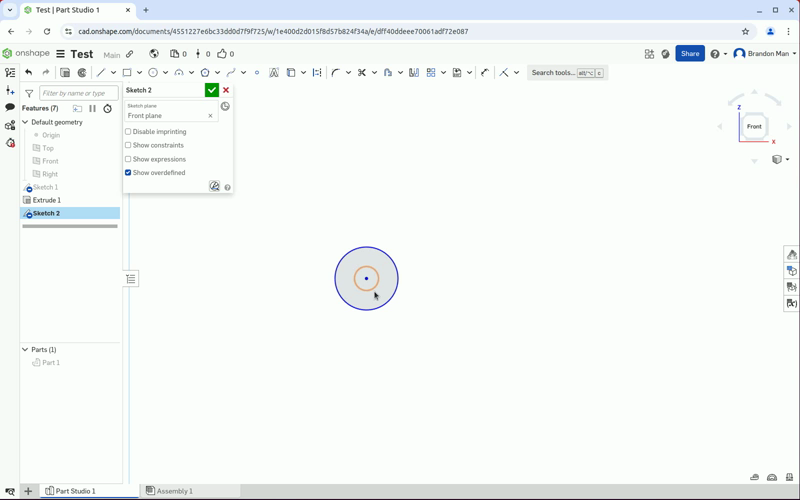
scroll(6)
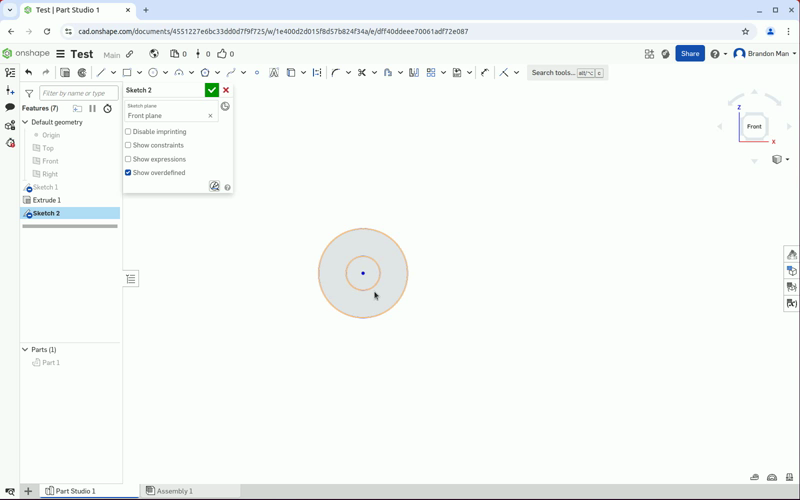
scroll(6)
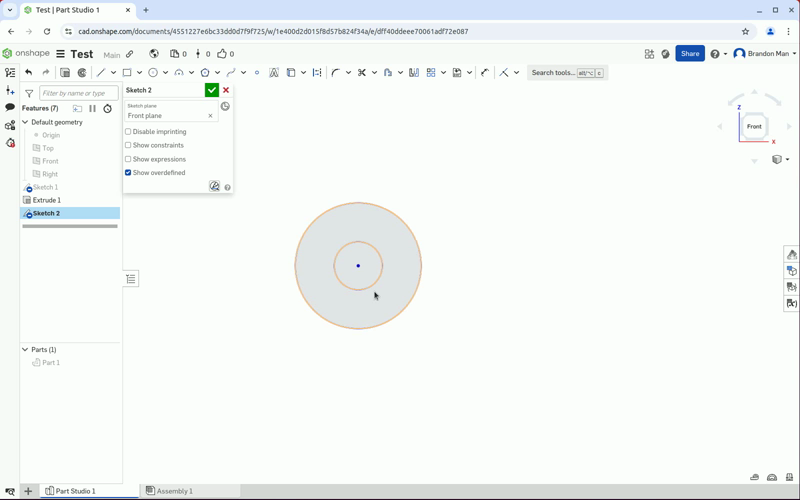
scroll(6)
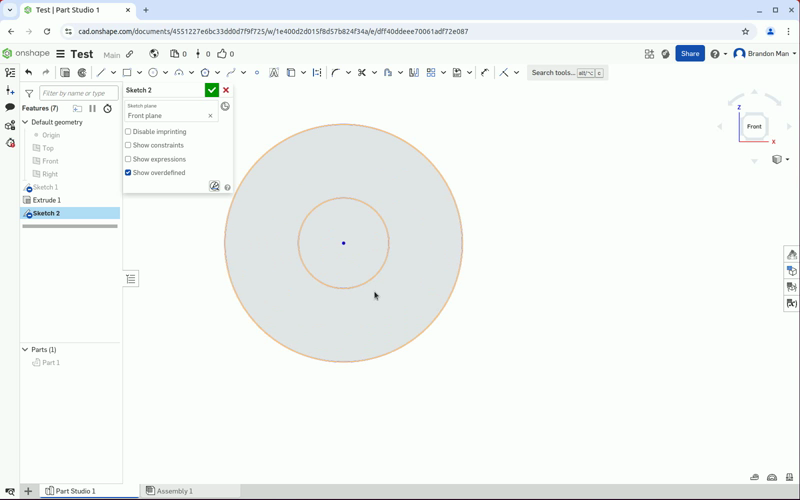
scroll(6)
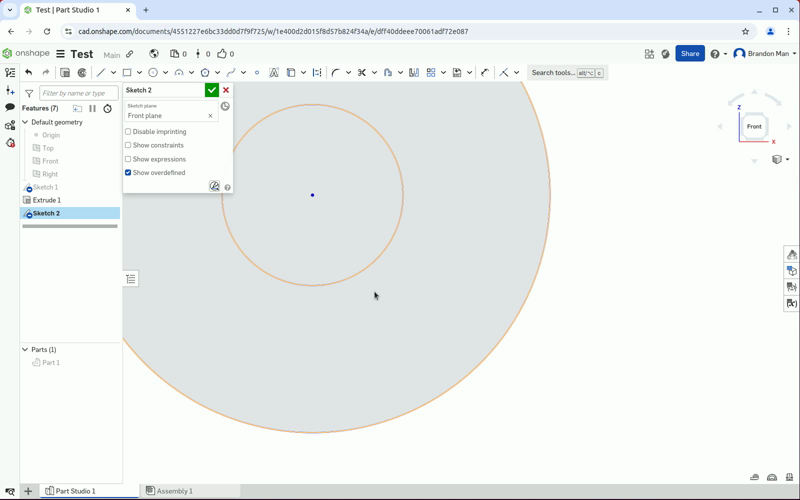
click(374, 291)
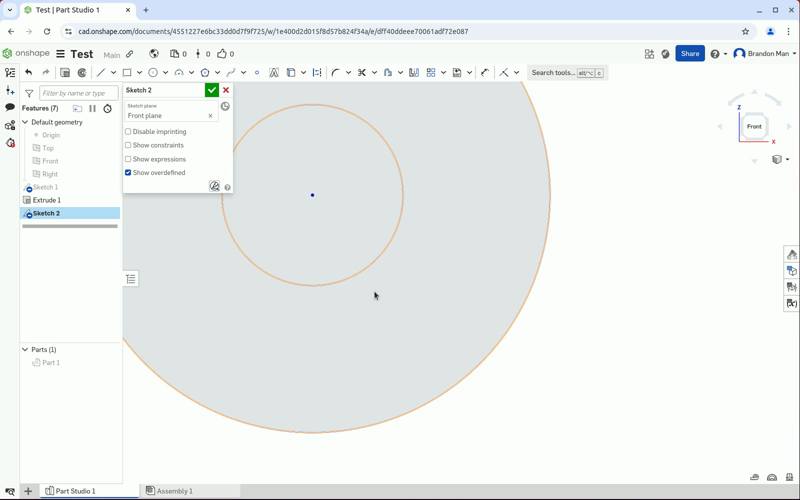
scroll(-6)
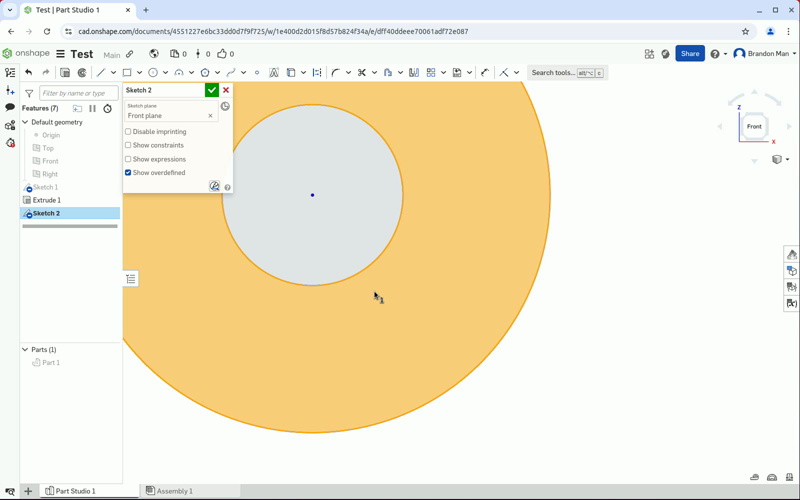
scroll(-6)
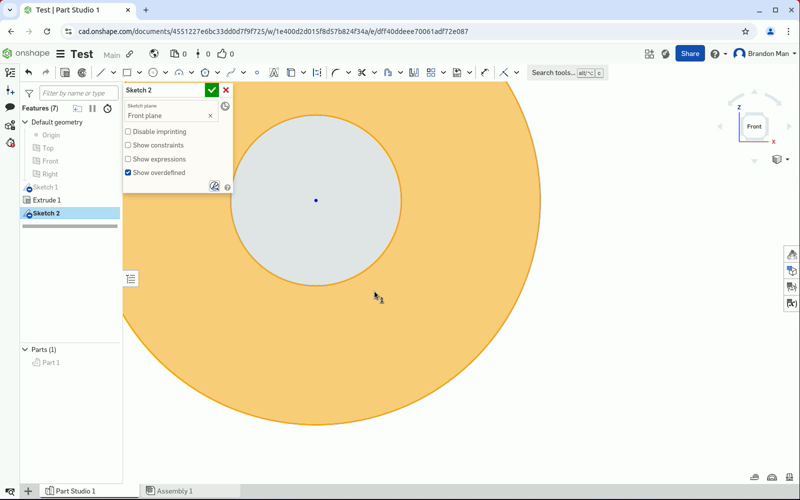
scroll(-6)
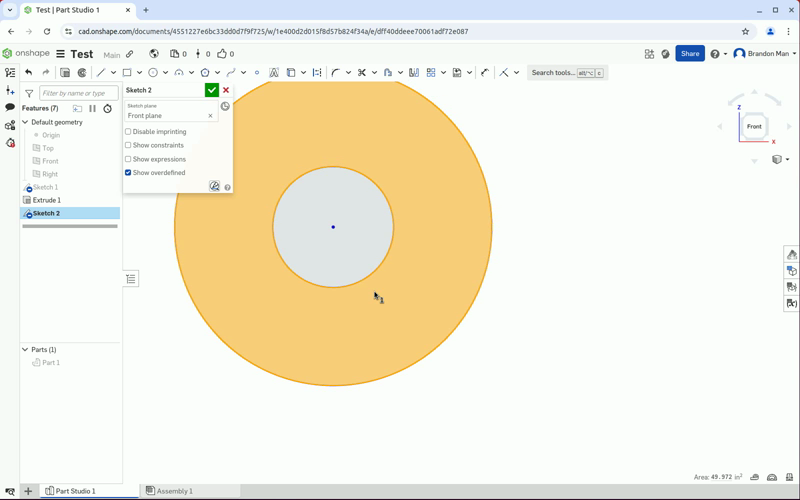
scroll(-6)
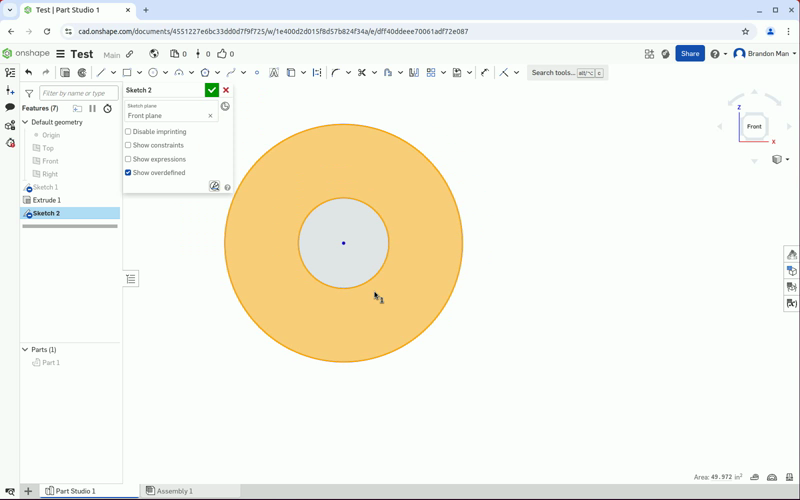
scroll(-6)
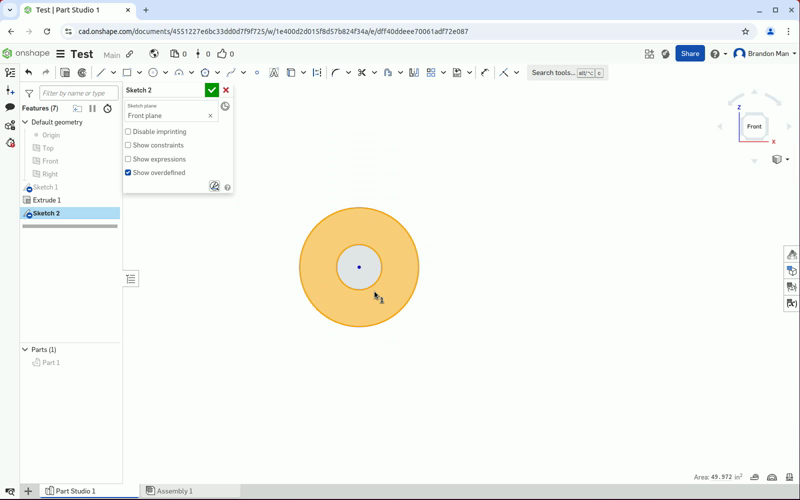
scroll(-6)
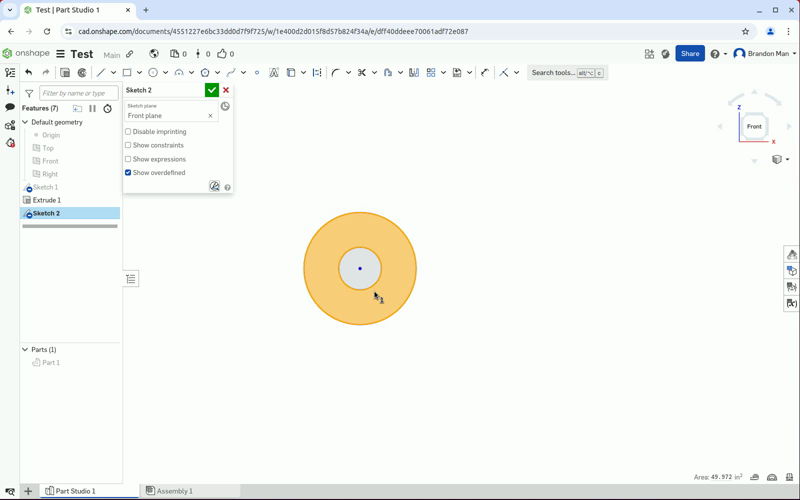
scroll(-6)
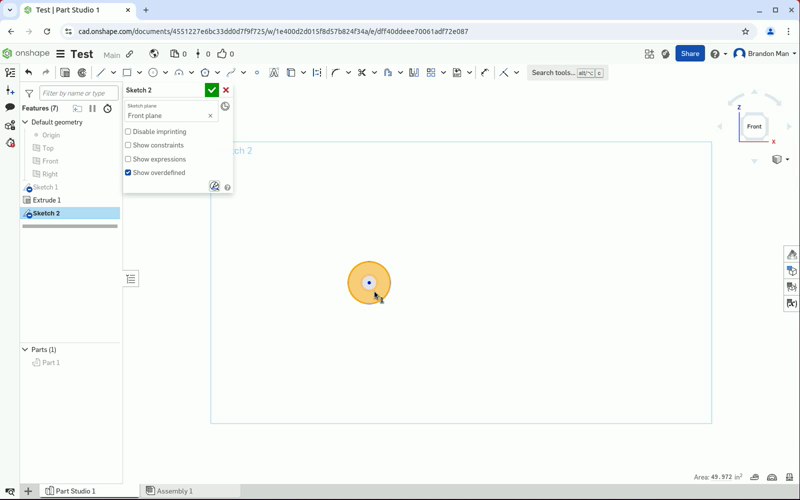
mouse_move(73, 352)
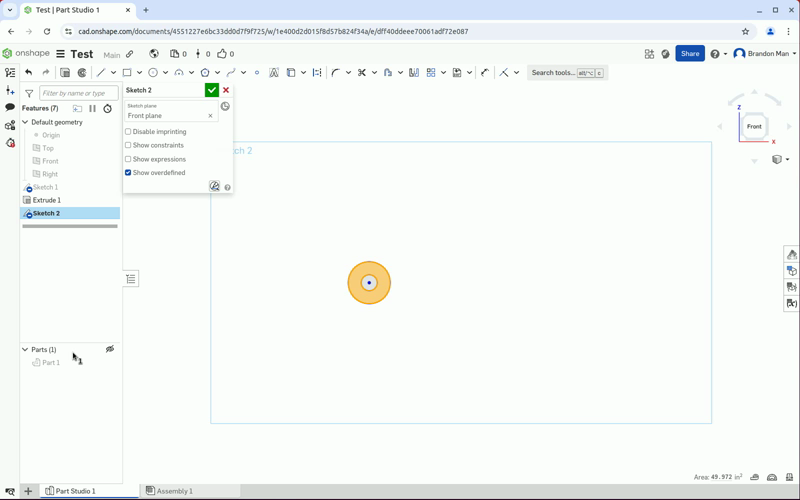
key(shift+y)
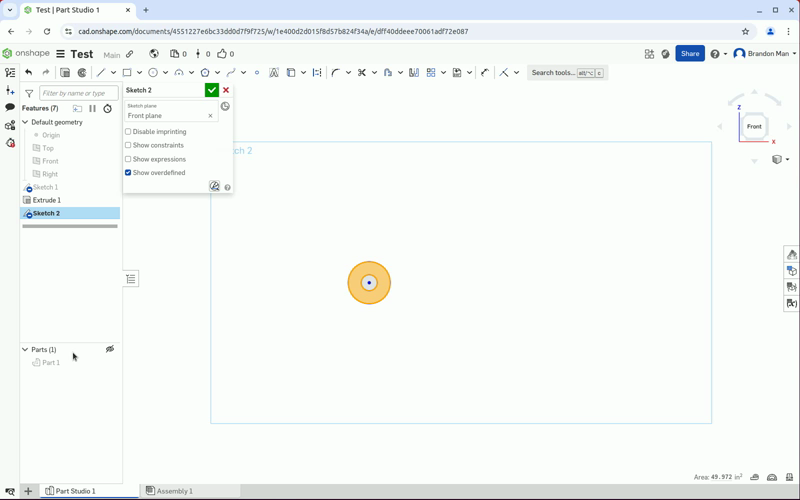
key(shift+e)
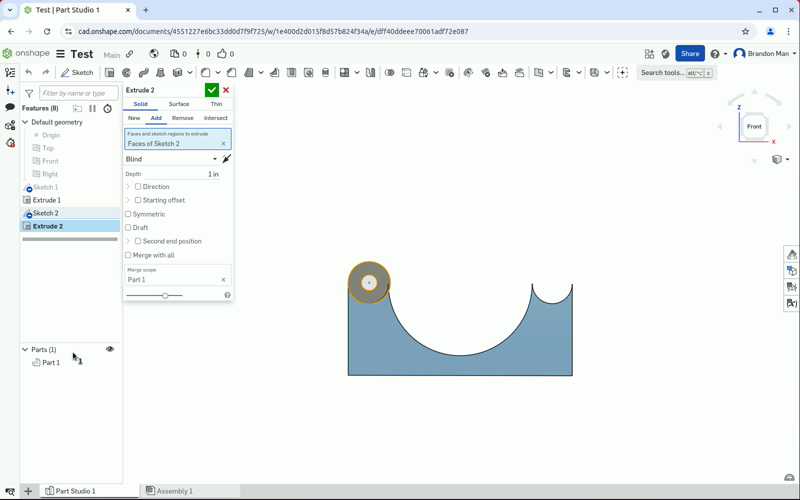
mouse_move(143, 106)
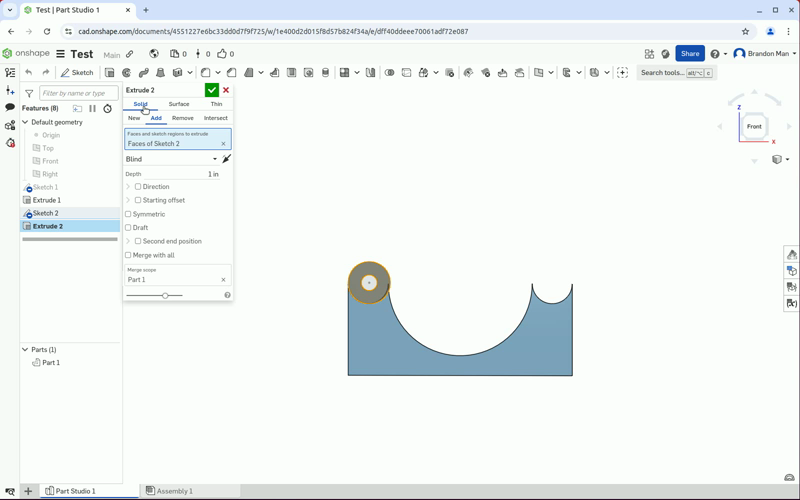
click(143, 106)
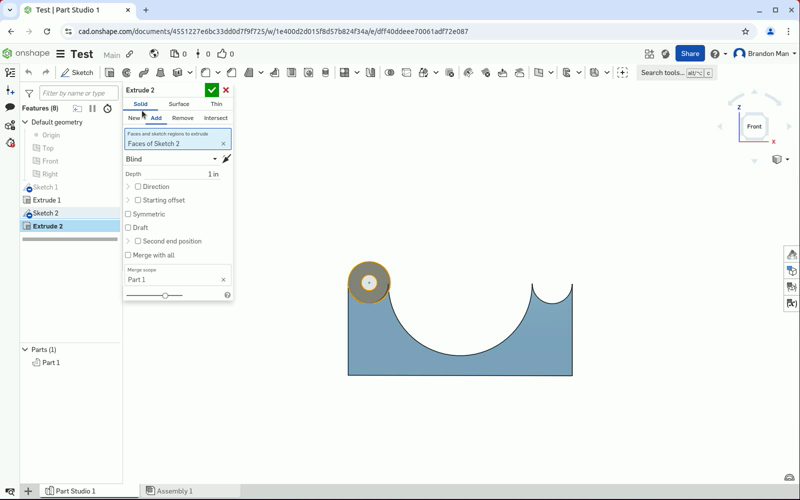
mouse_move(137, 120)
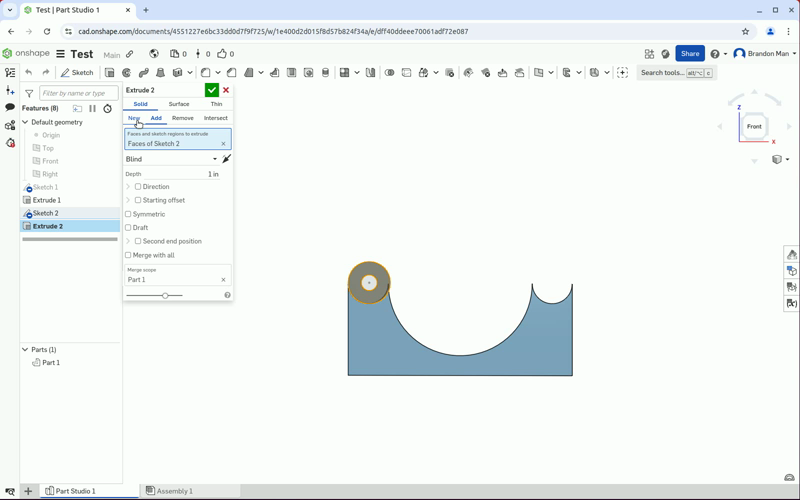
click(137, 120)
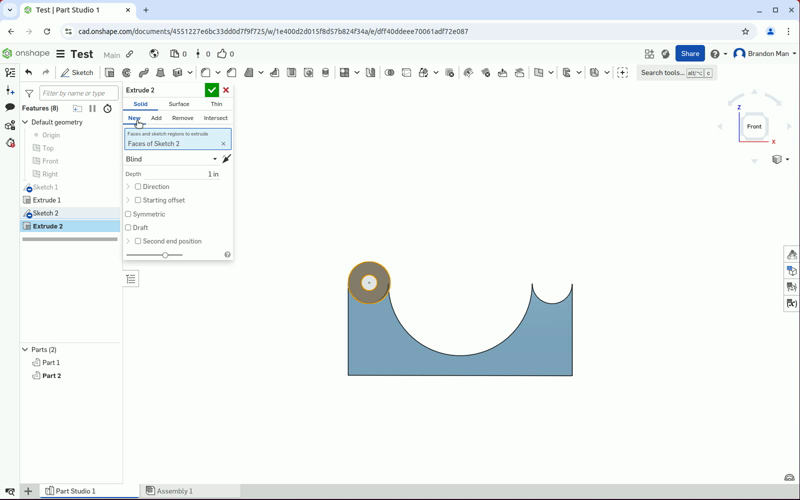
key(tab, 4)
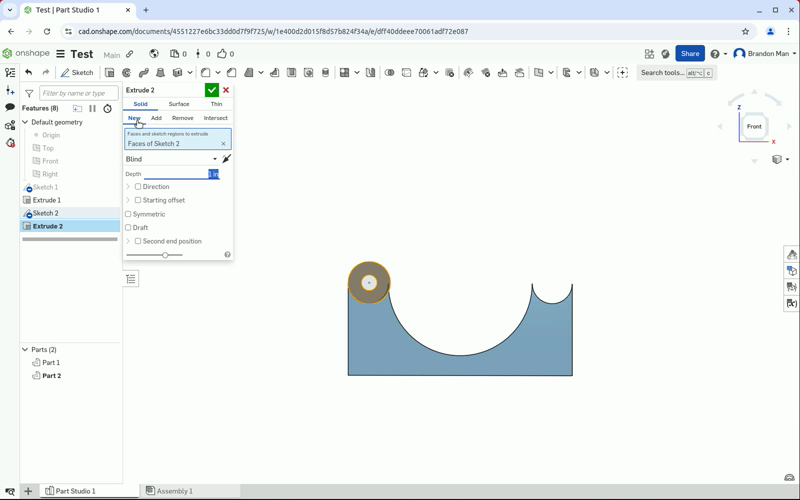
text(8.425)
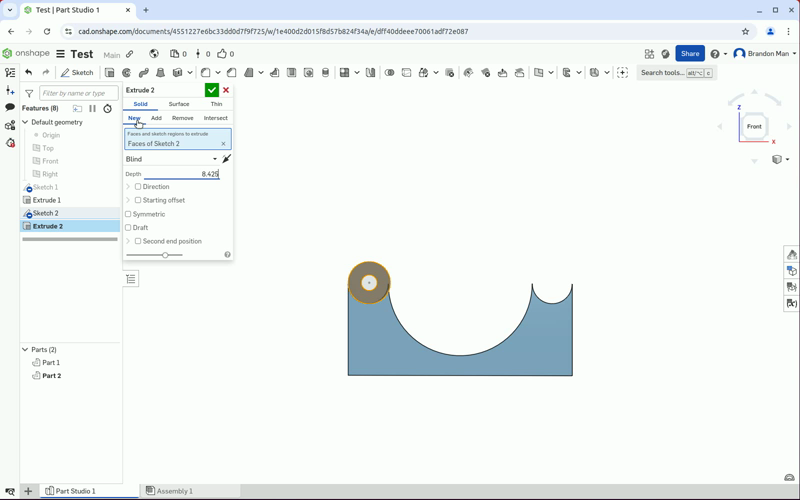
key(enter)
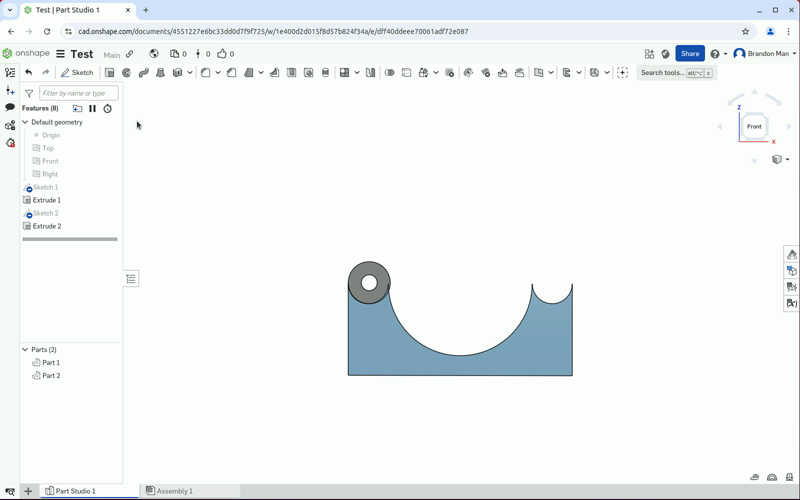
key(shift+h)
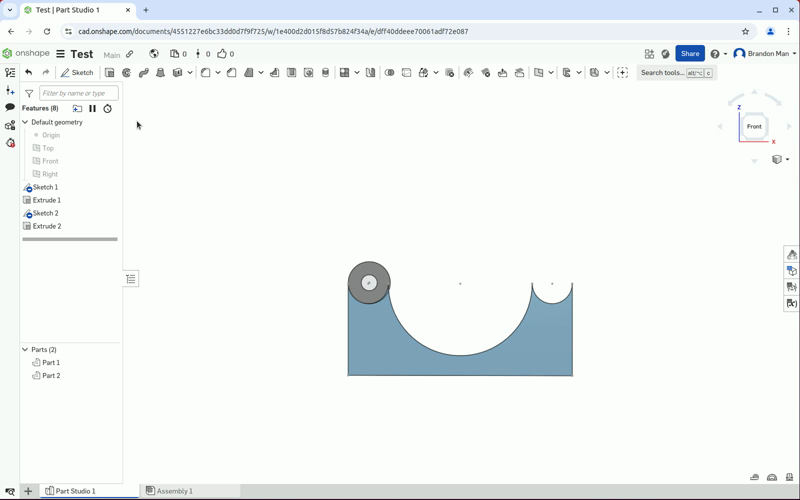
key(shift+h)
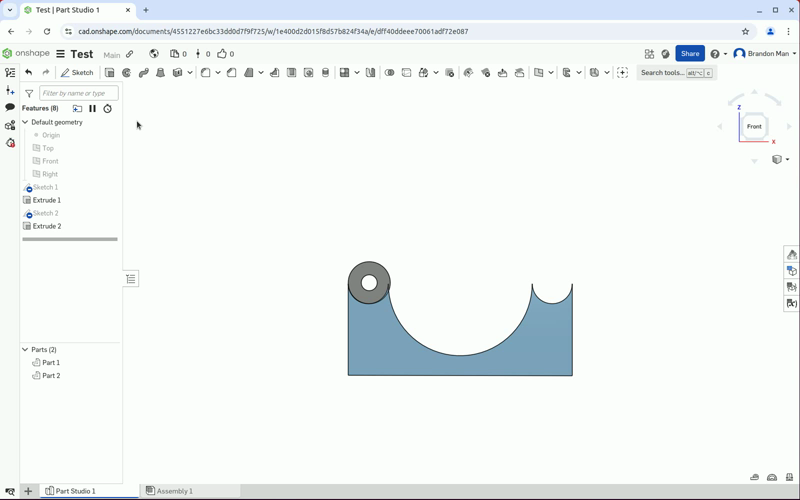
mouse_move(73, 189)
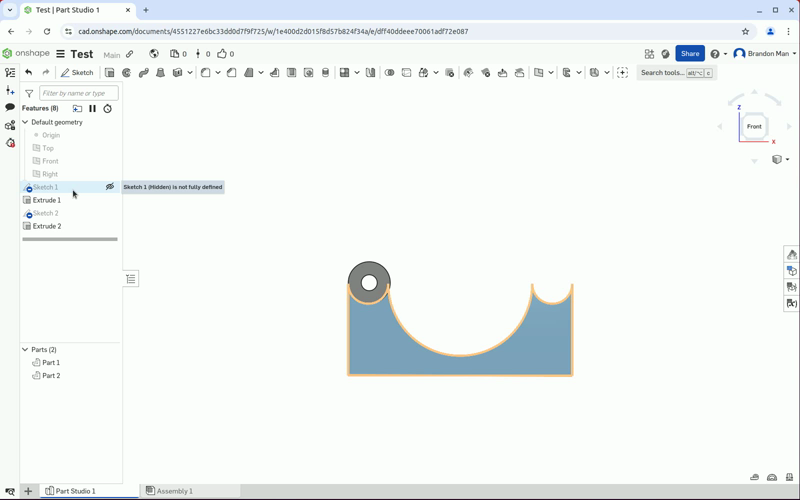
click(73, 189)
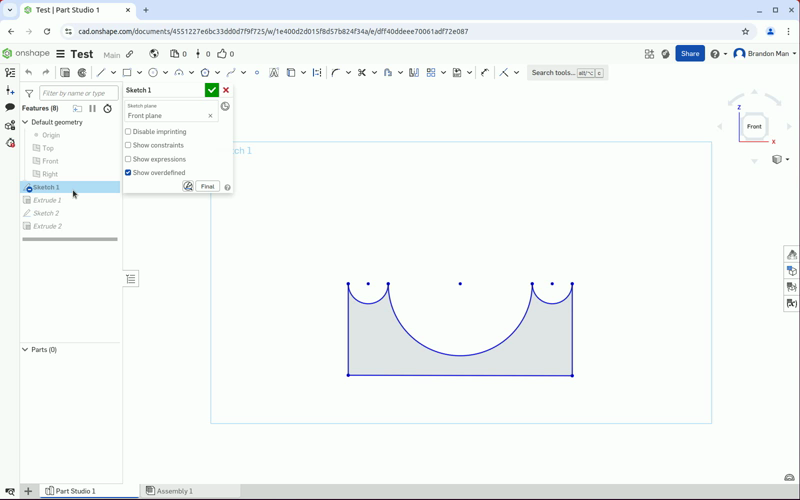
mouse_move(229, 92)
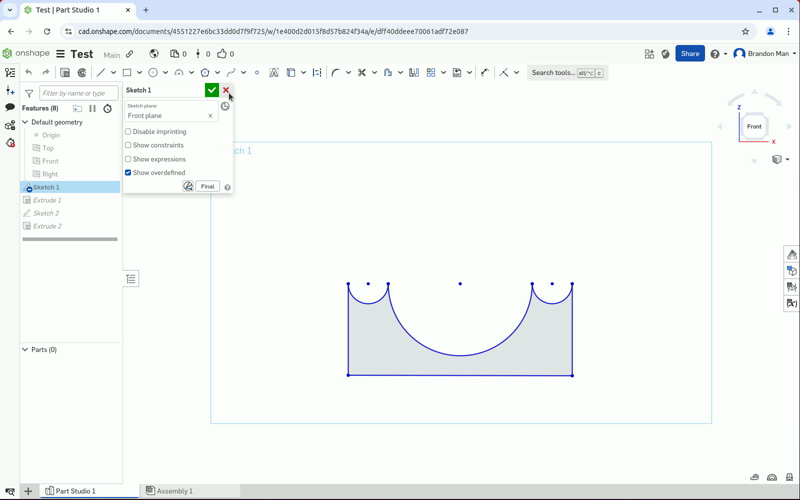
click(229, 92)
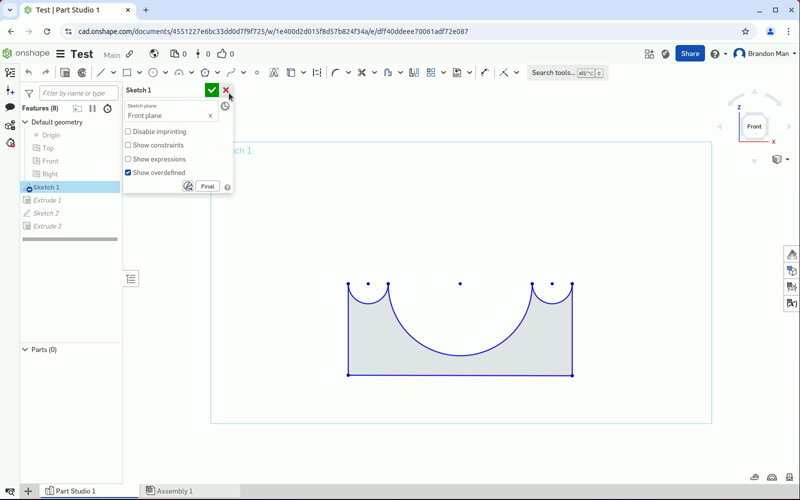
key(shift+s)
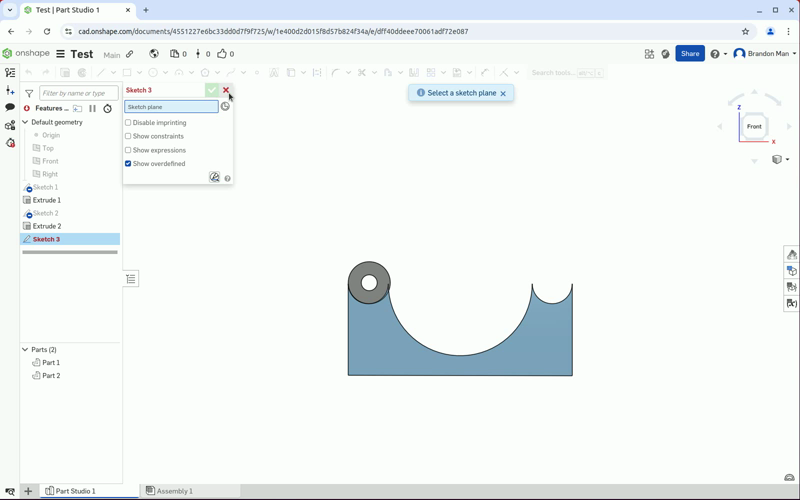
mouse_move(73, 163)
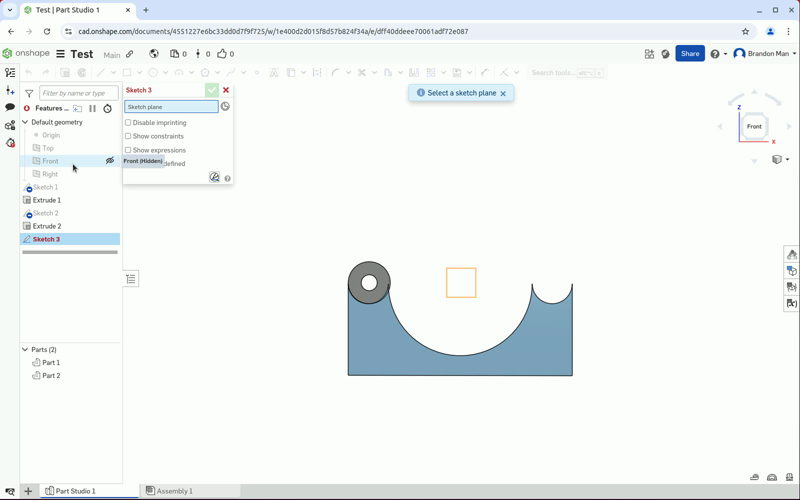
click(73, 163)
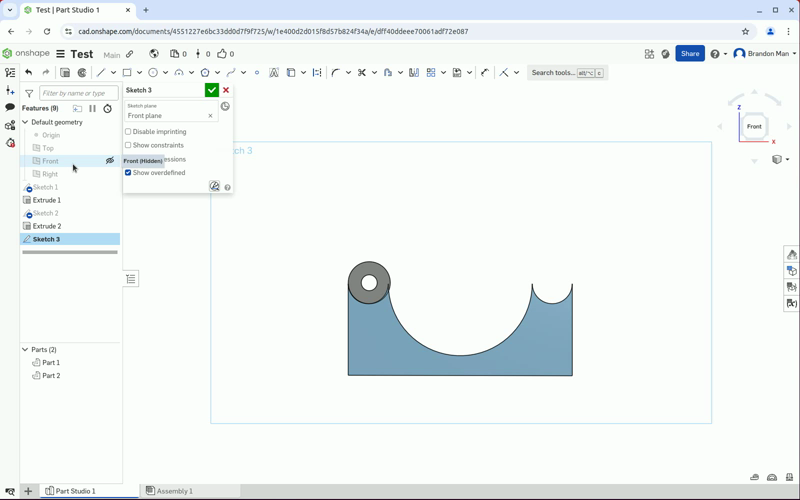
mouse_move(73, 352)
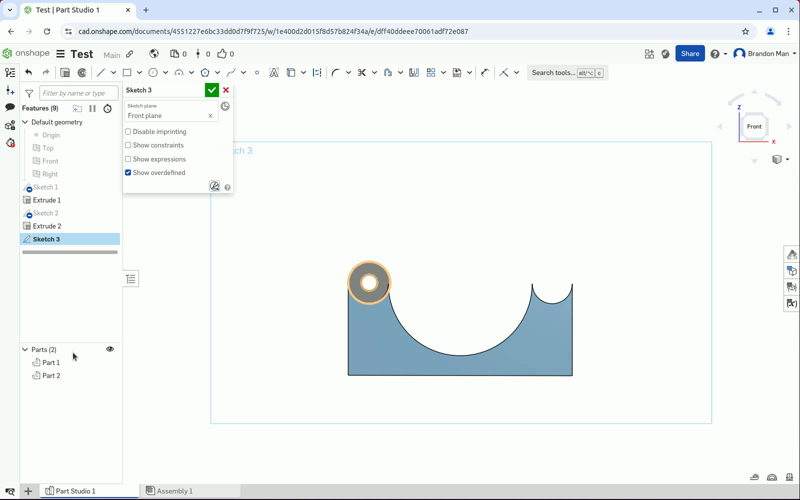
key(y)
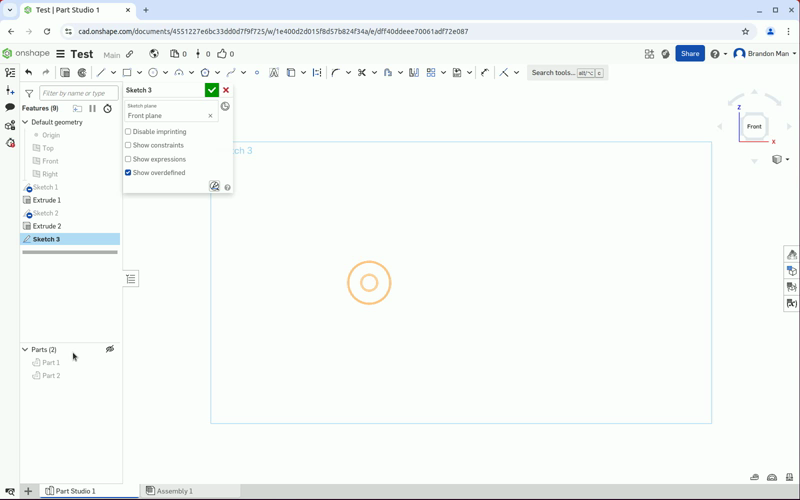
key(c)
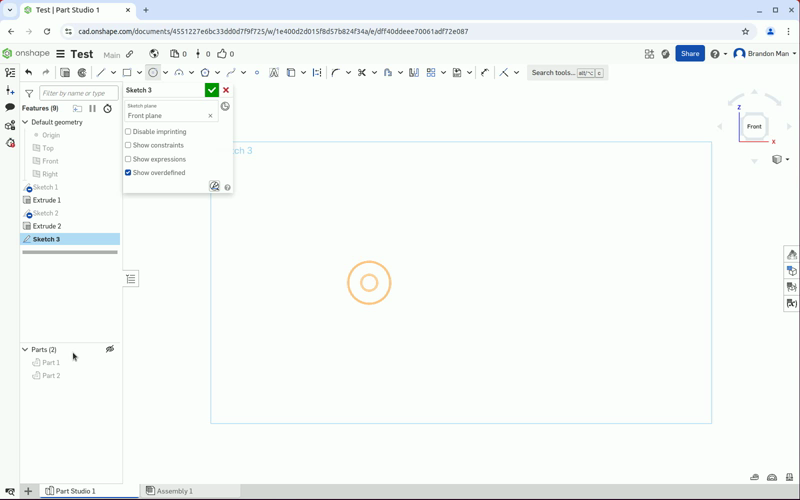
key_down(shift)
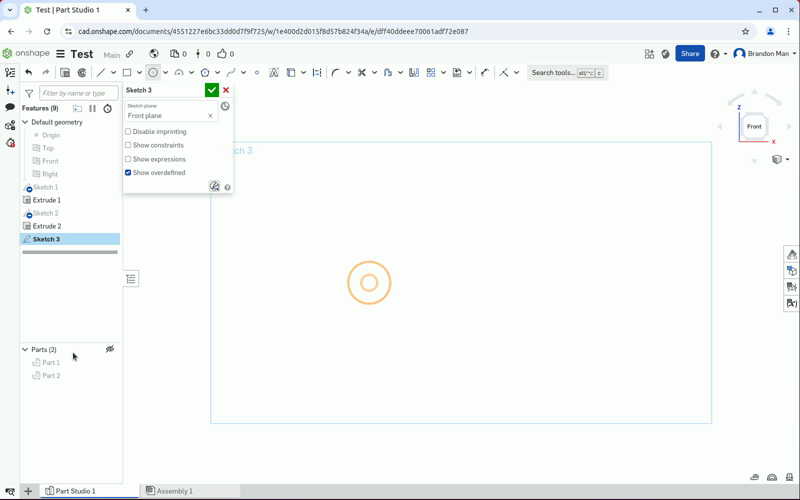
mouse_move(553, 282)
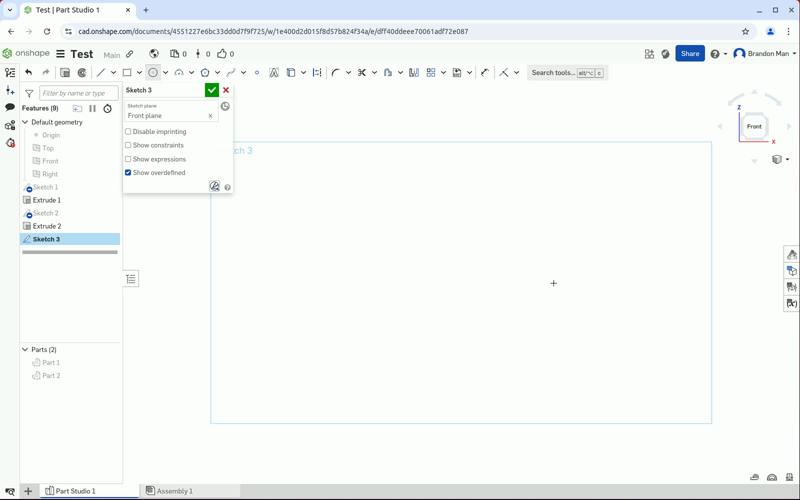
click(553, 282)
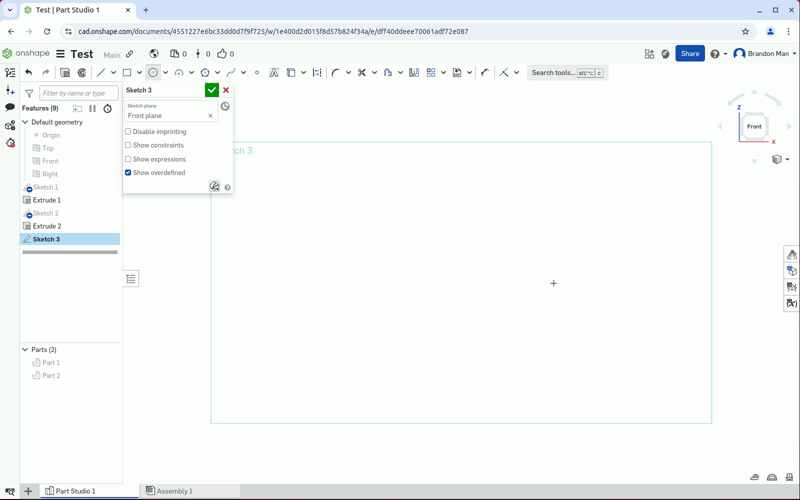
key_up(shift)
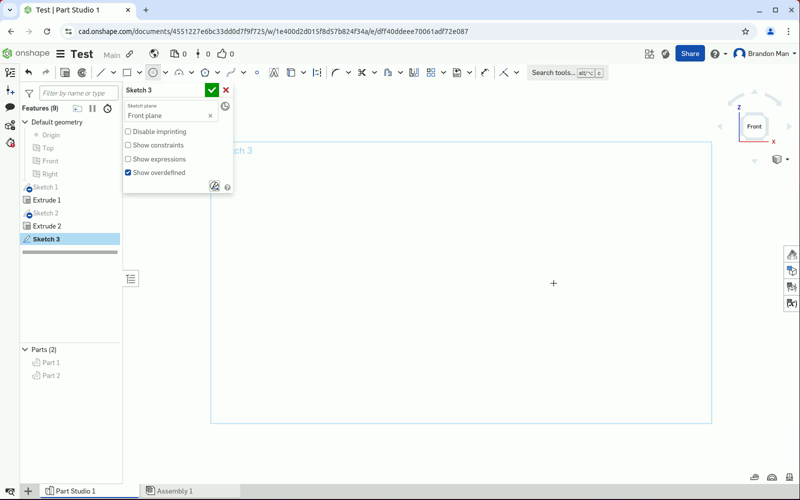
mouse_move(574, 282)
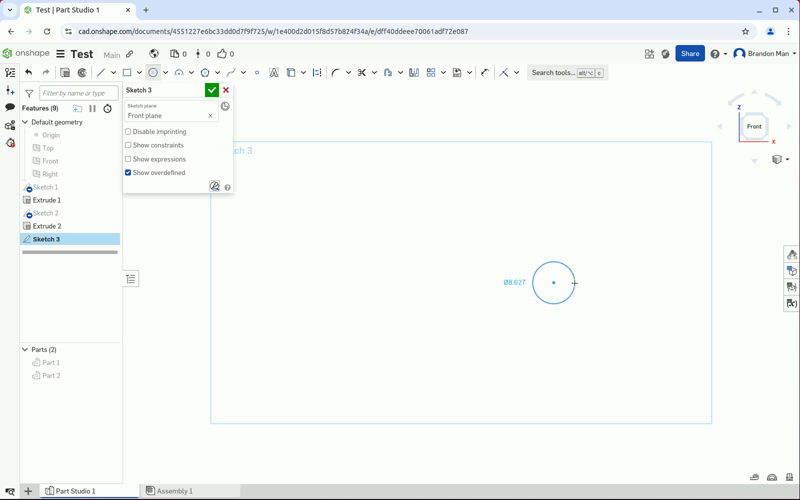
click(574, 282)
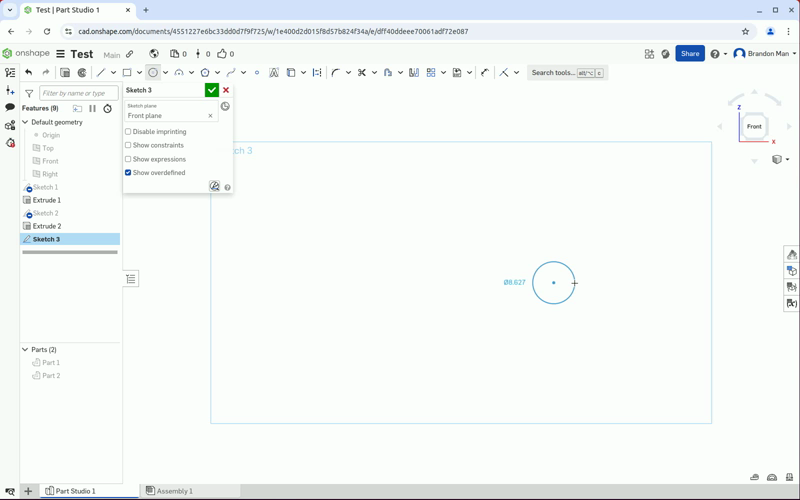
key(esc)
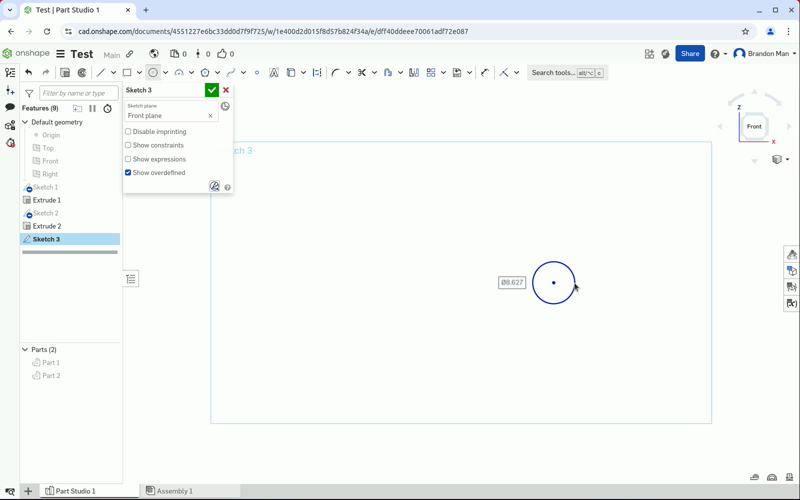
key(c)
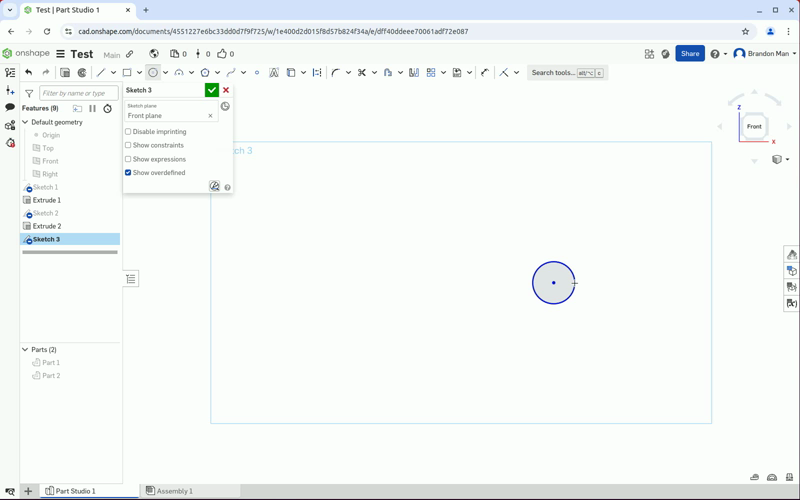
key_down(shift)
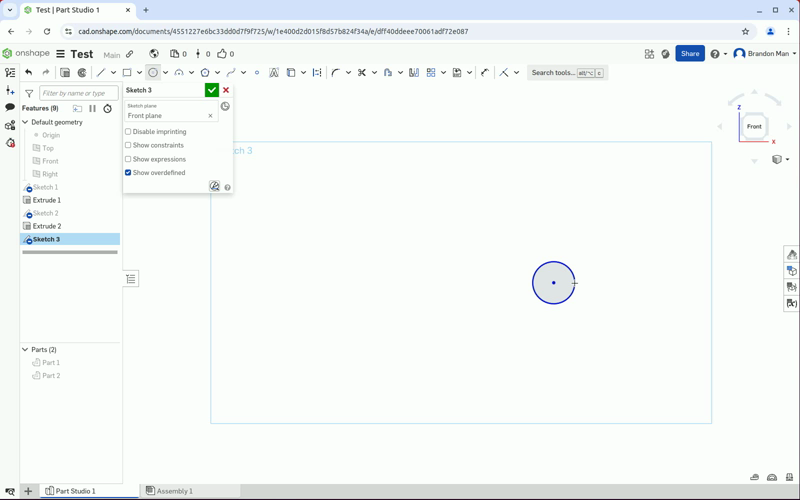
mouse_move(553, 282)
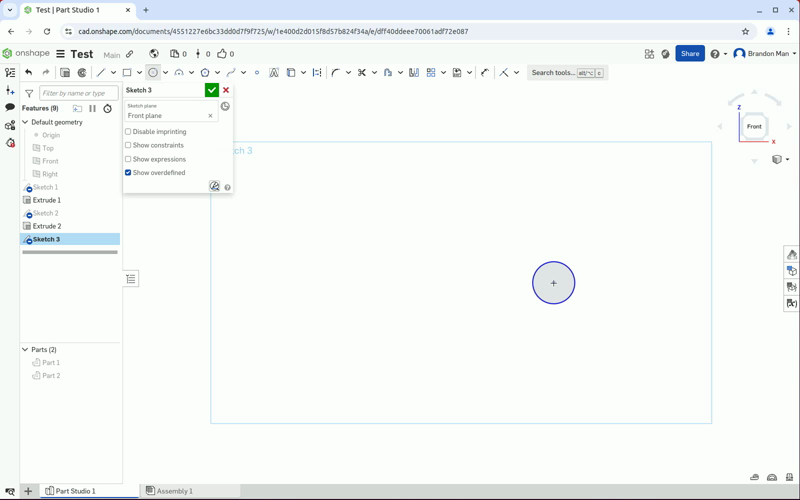
click(553, 282)
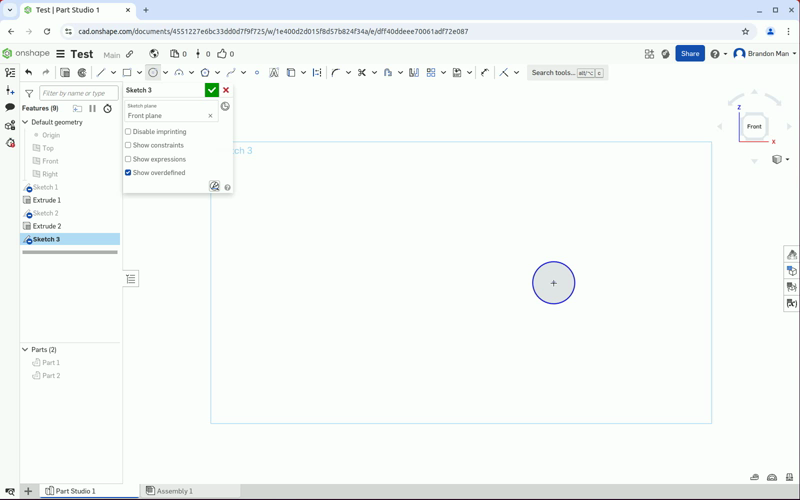
key_up(shift)
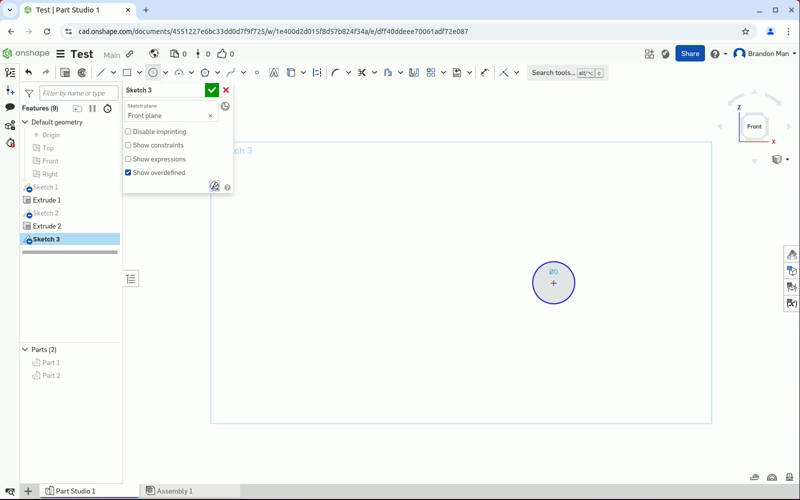
mouse_move(561, 282)
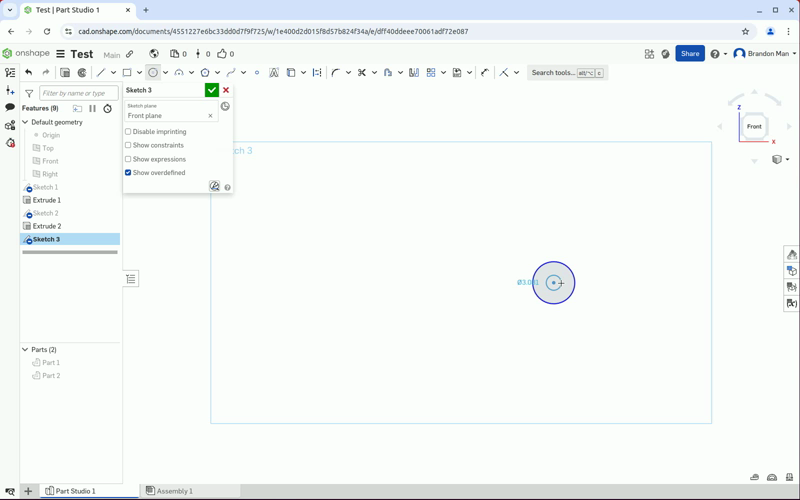
click(561, 282)
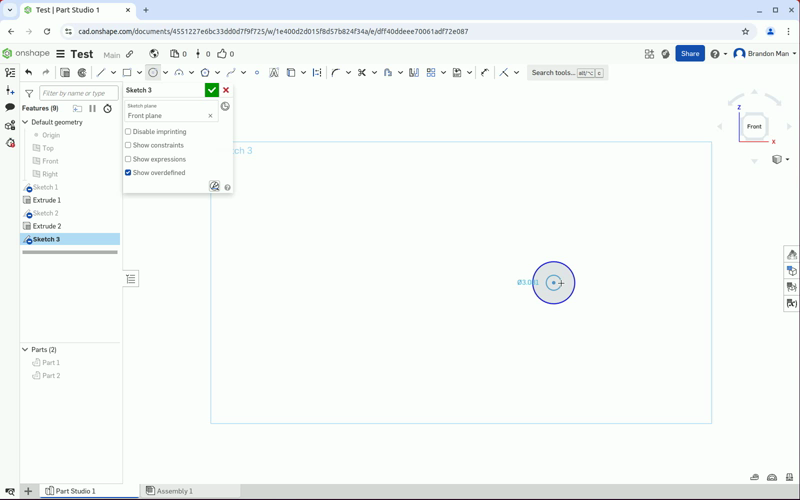
key(esc)
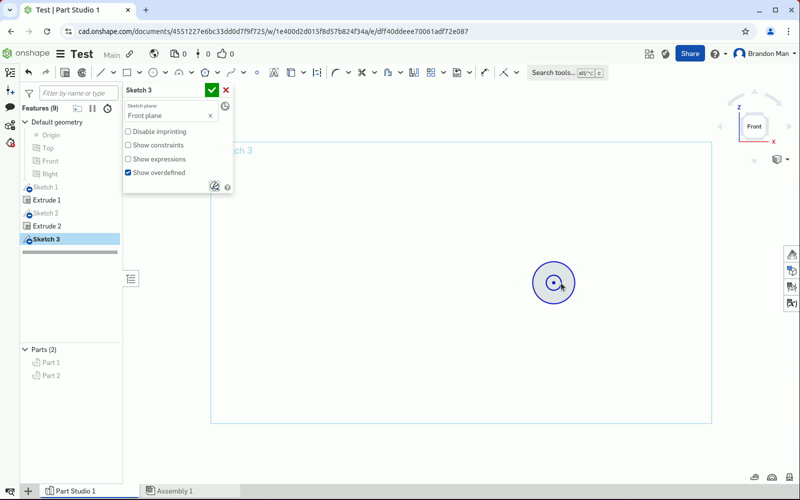
mouse_move(546, 266)
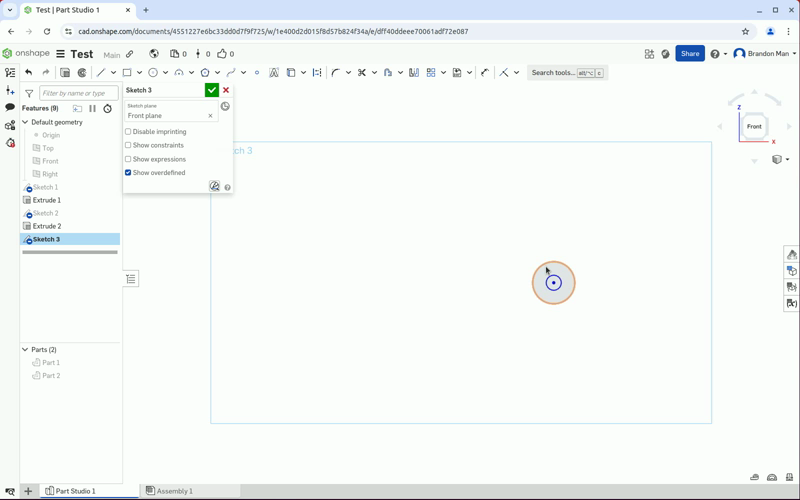
scroll(6)
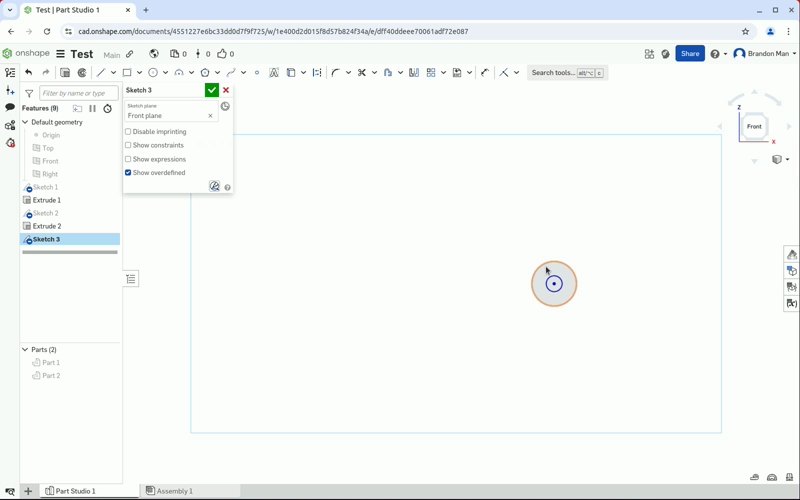
scroll(6)
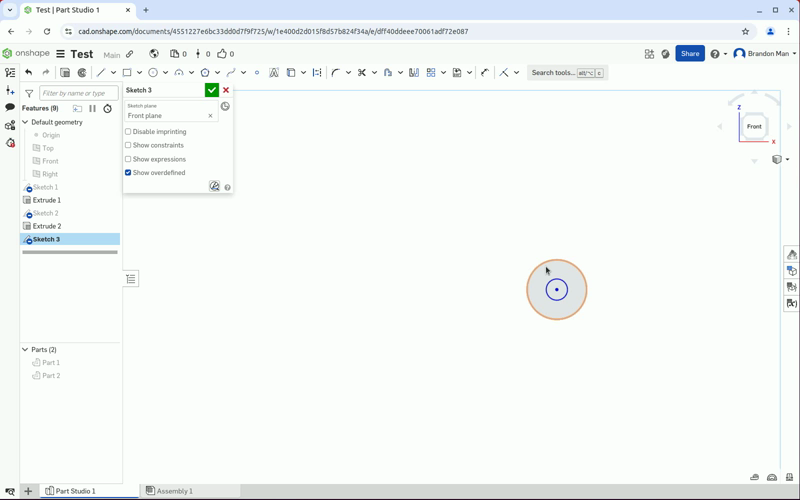
scroll(6)
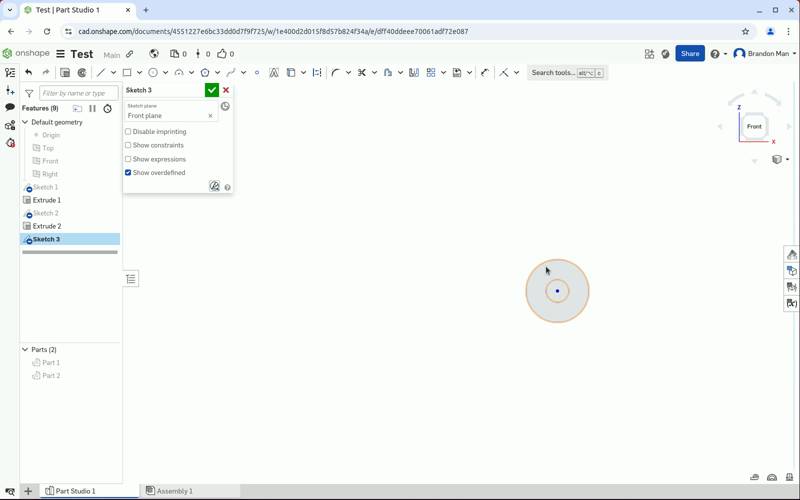
scroll(6)
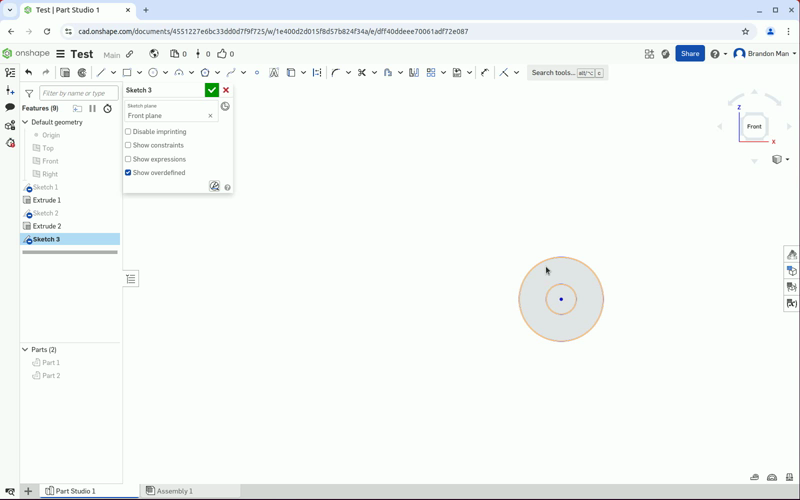
scroll(6)
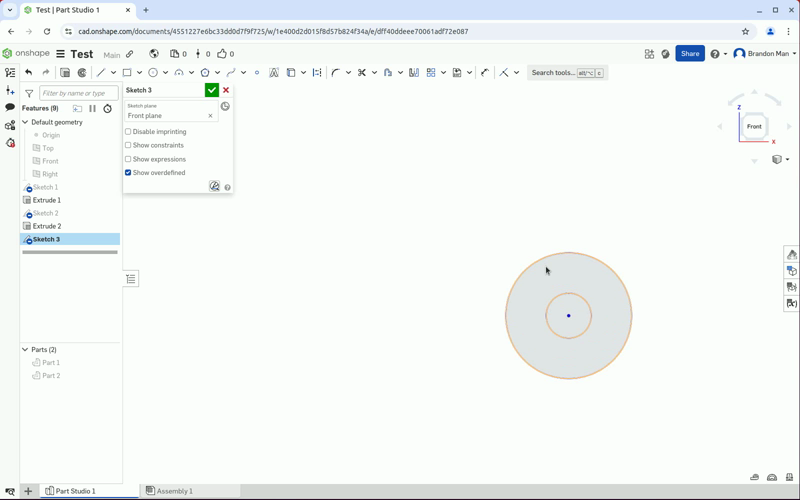
scroll(6)
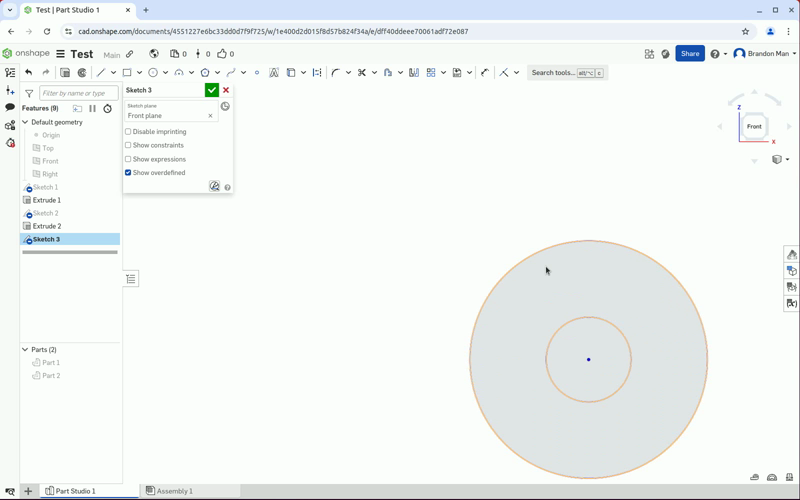
scroll(6)
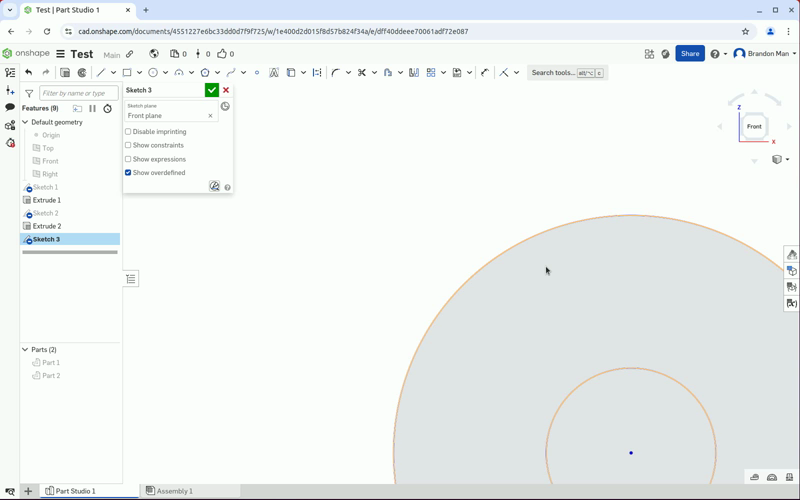
click(546, 266)
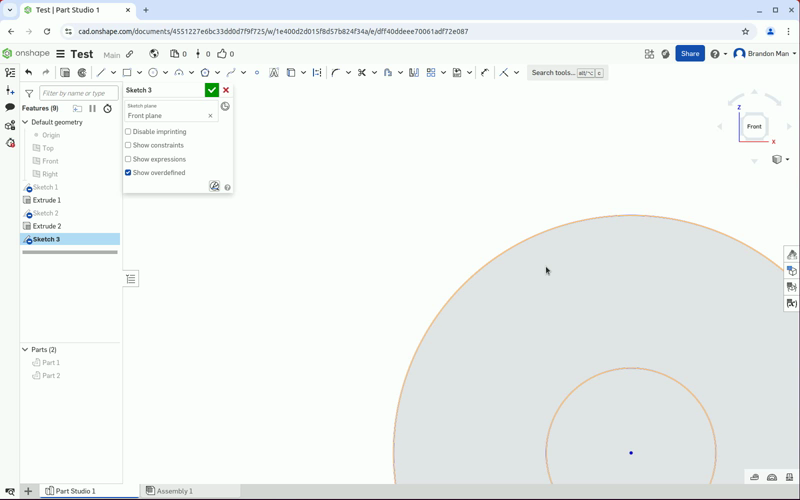
scroll(-6)
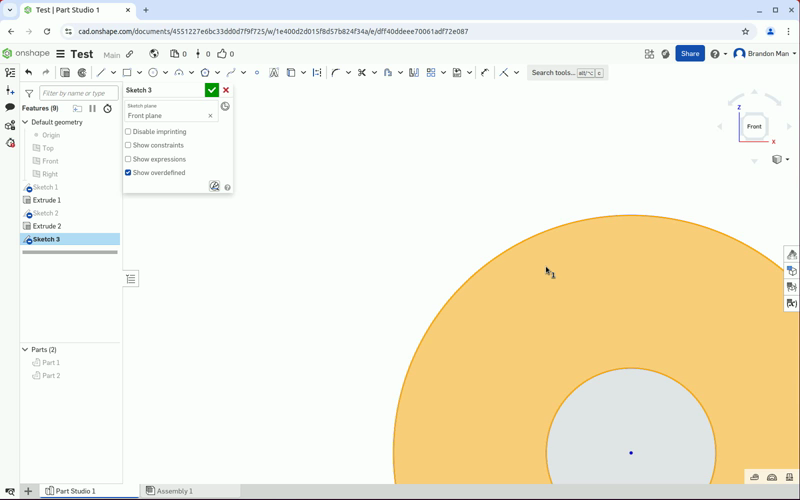
scroll(-6)
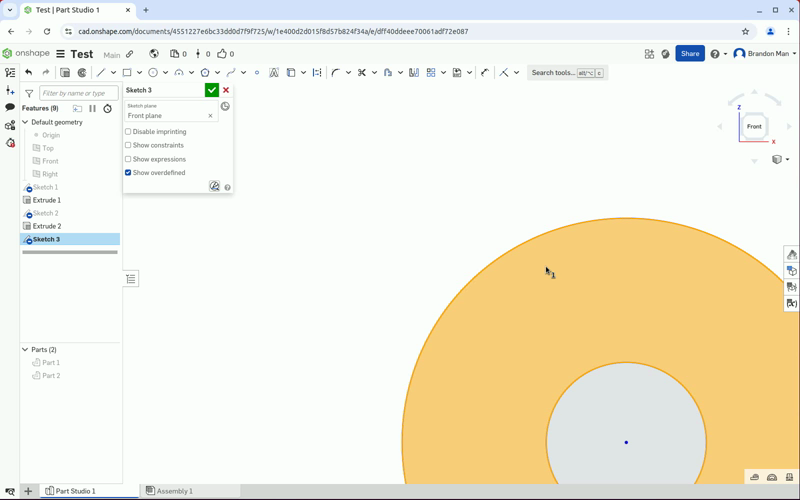
scroll(-6)
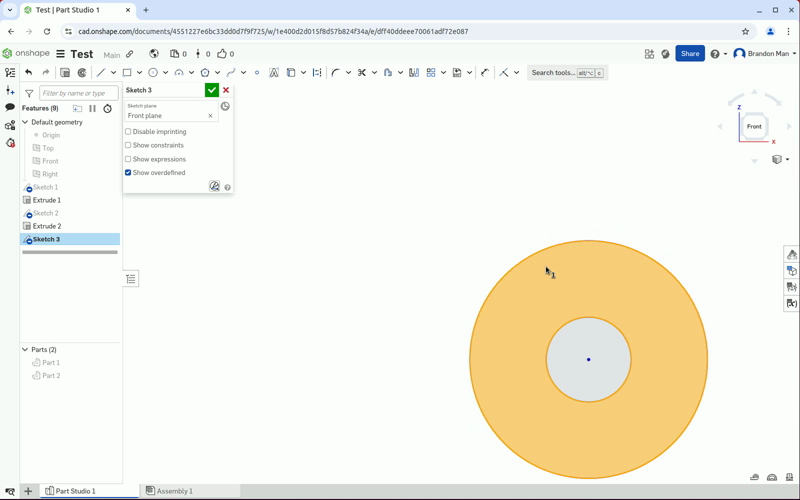
scroll(-6)
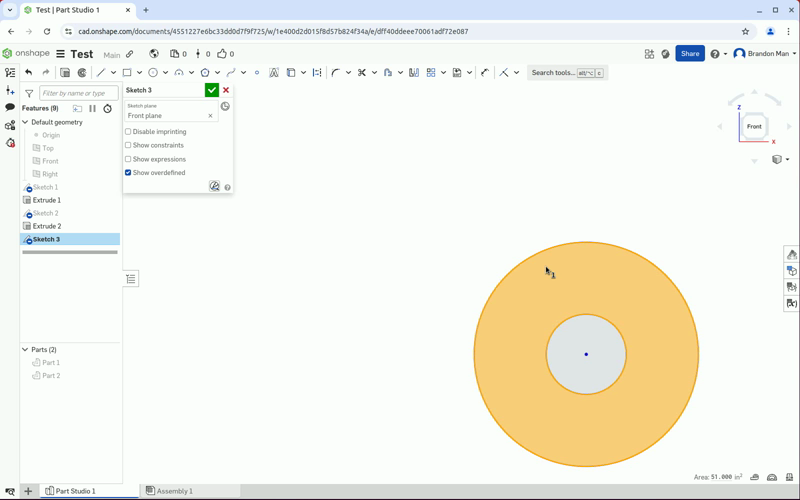
scroll(-6)
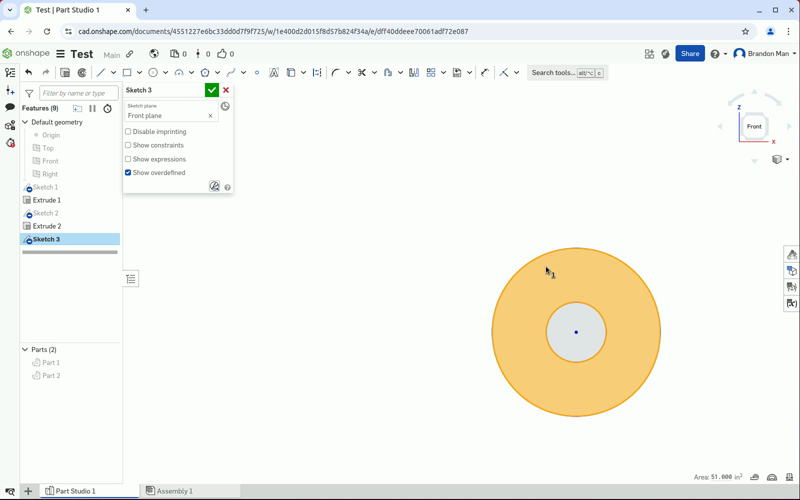
scroll(-6)
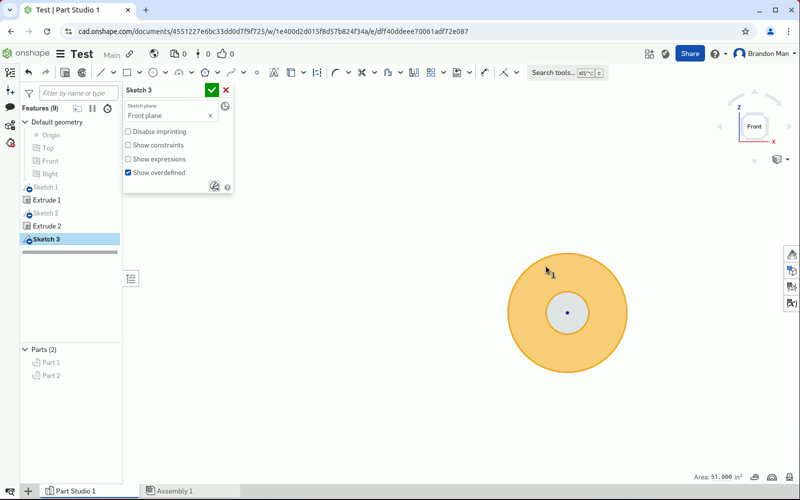
scroll(-6)
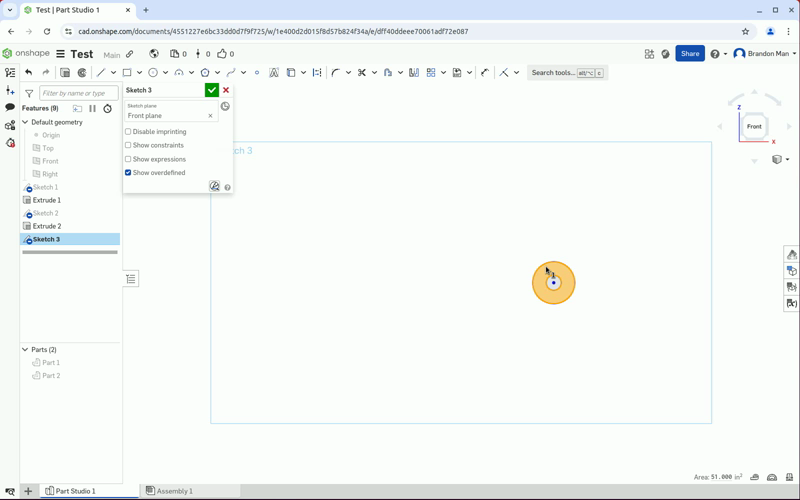
mouse_move(73, 352)
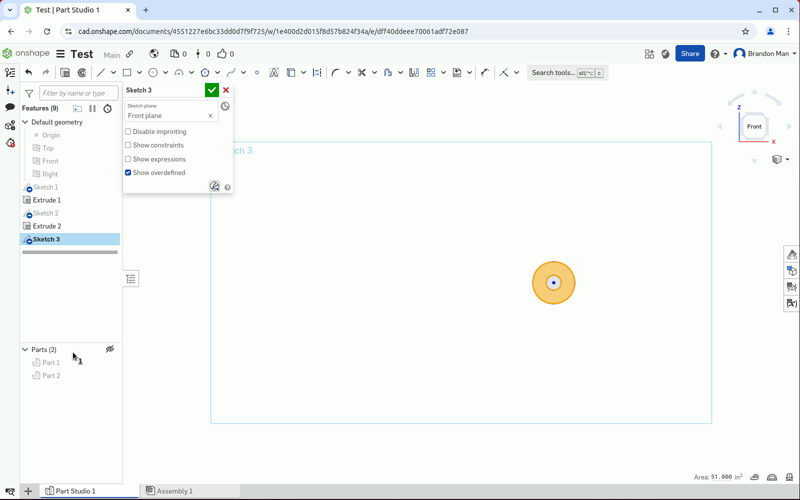
key(shift+y)
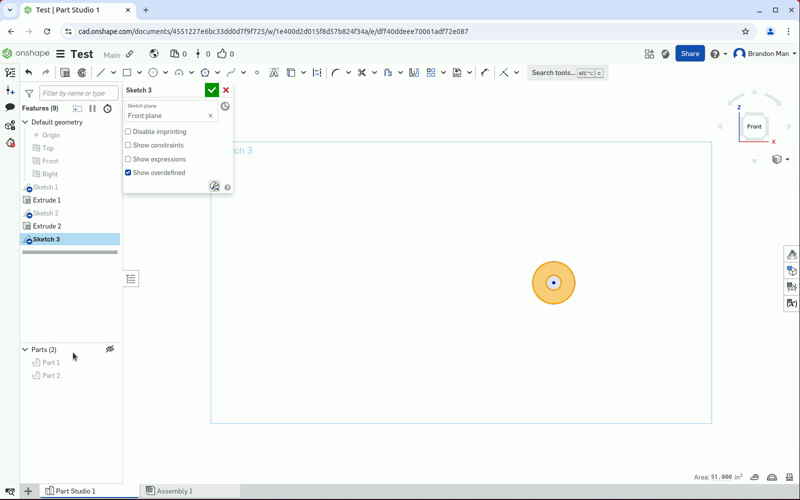
key(shift+e)
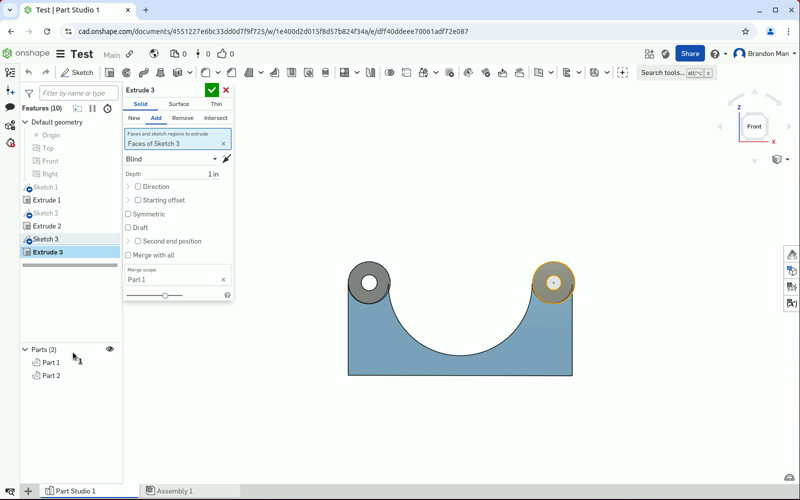
mouse_move(143, 106)
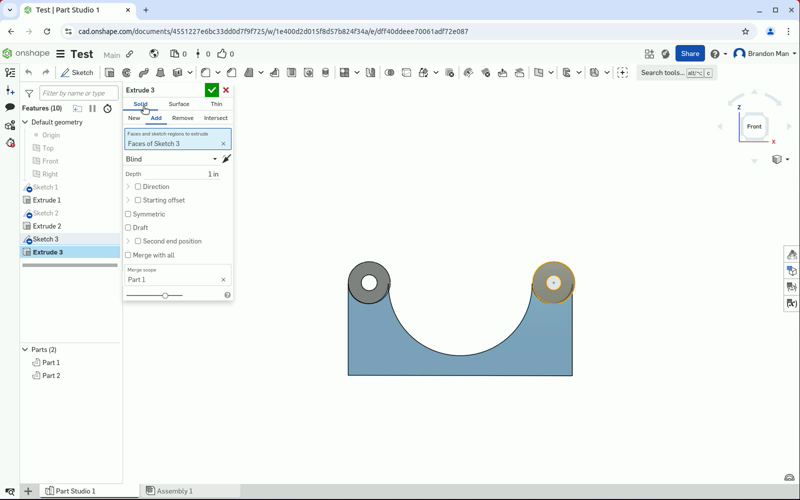
click(143, 106)
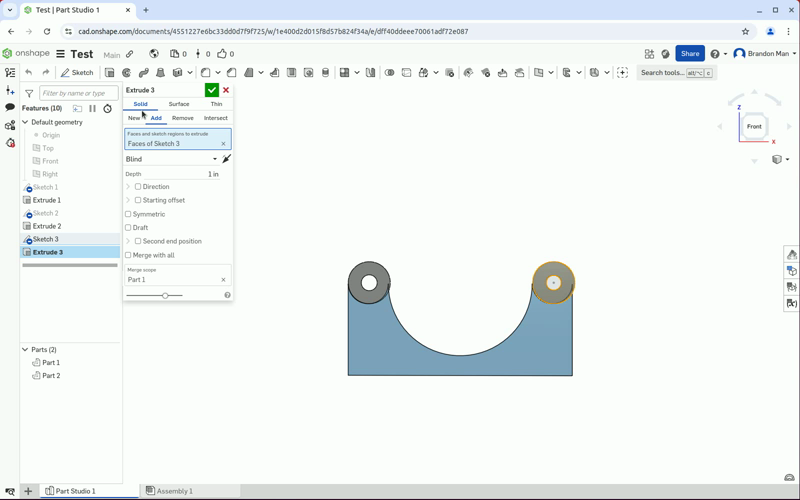
mouse_move(137, 120)
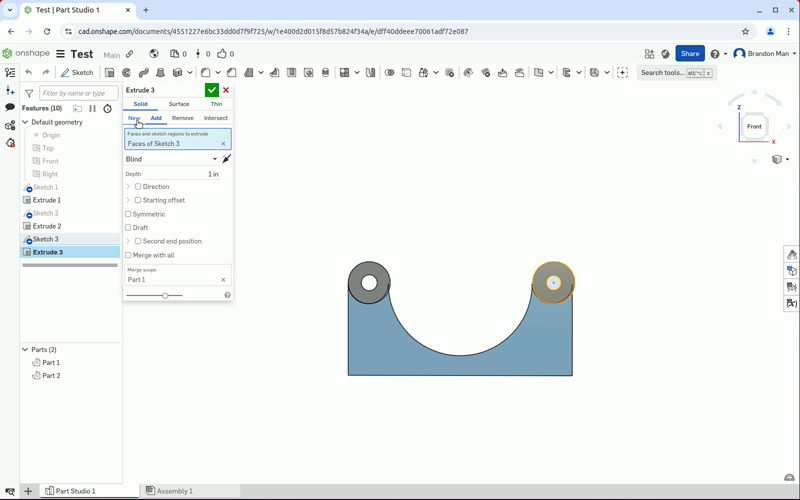
click(137, 120)
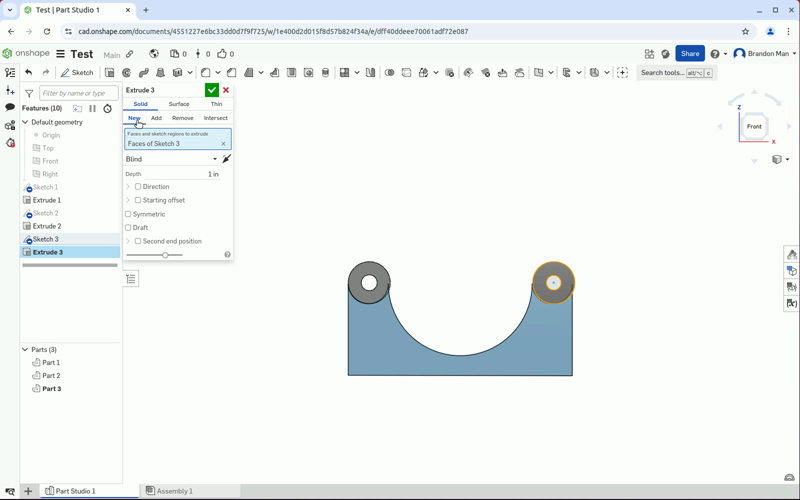
key(tab, 4)
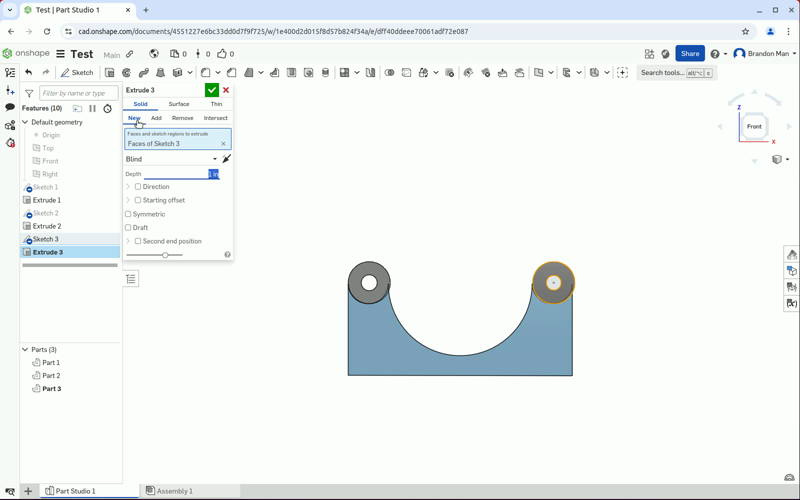
text(8.425)
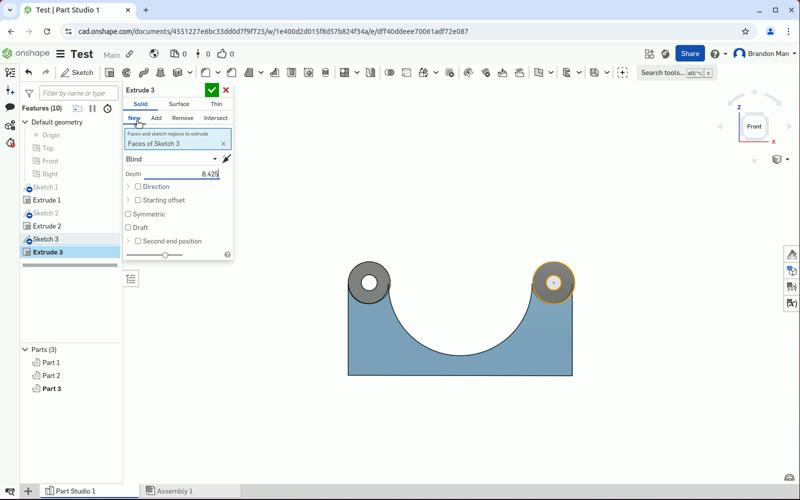
key(enter)
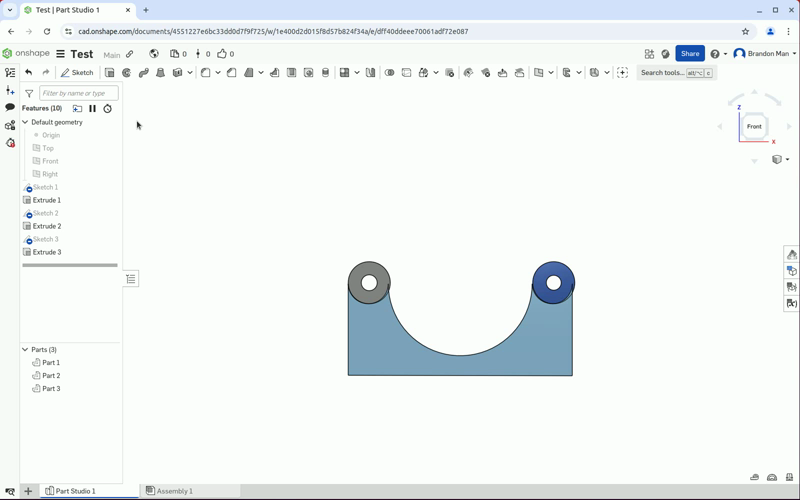
key(shift+h)
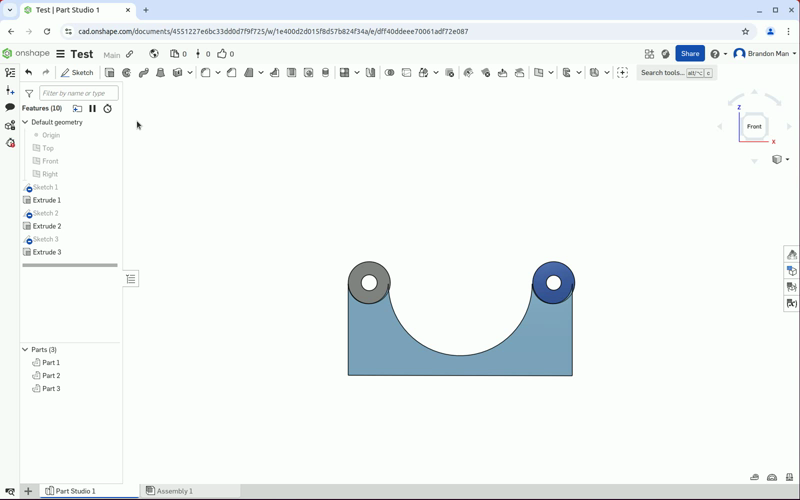
key(shift+h)
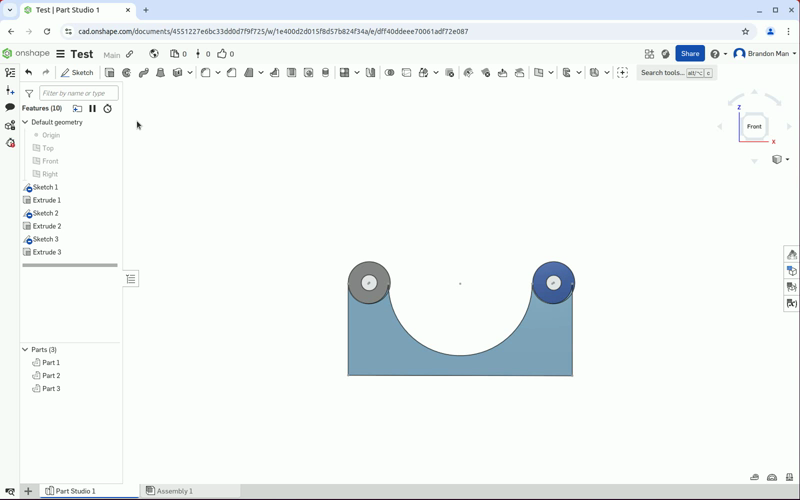
key(shift+7)
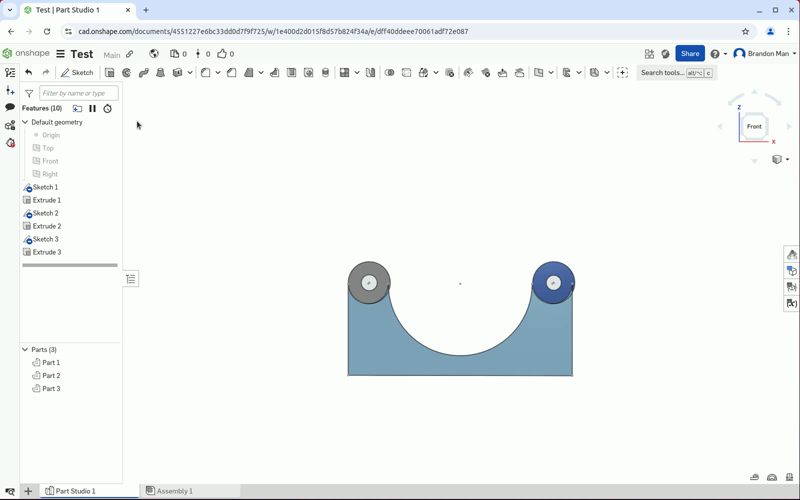
key(left, 2)
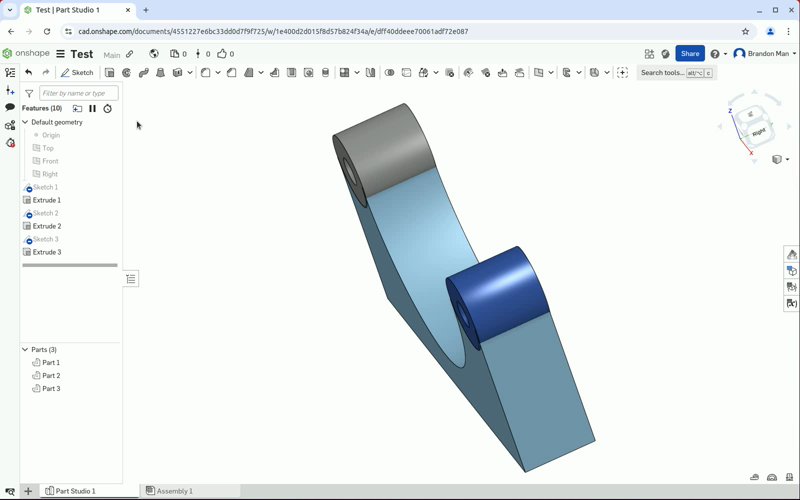
key(down, 2)
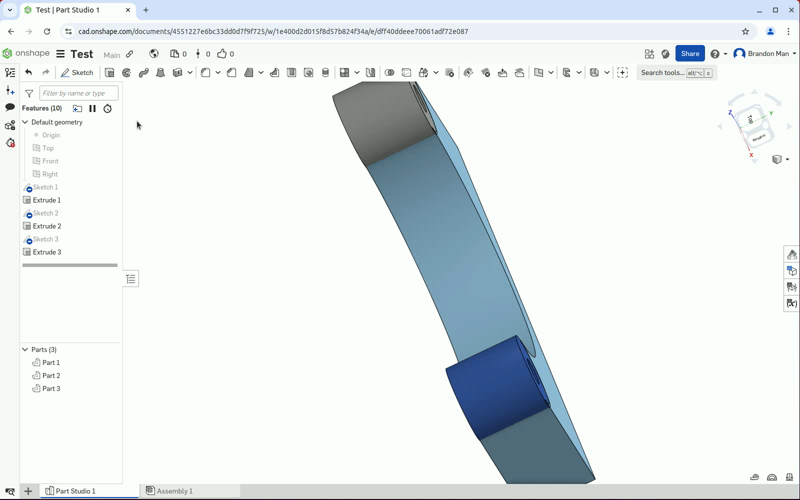
key(up, 2)
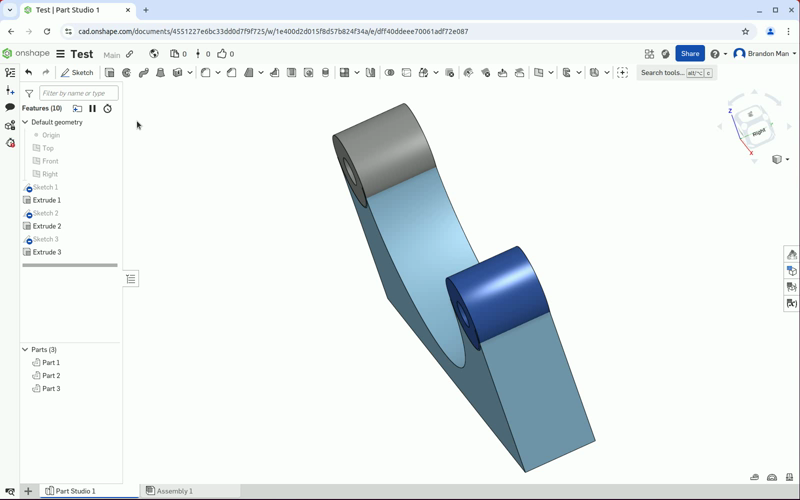
key(right, 2)
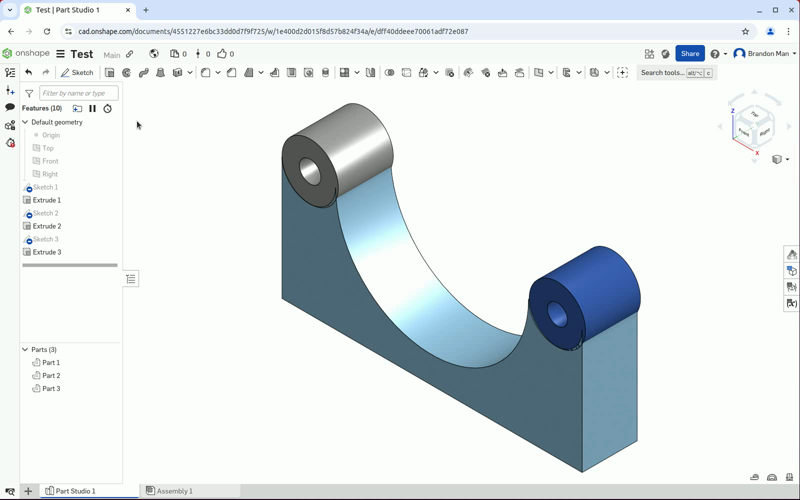
mouse_move(73, 189)
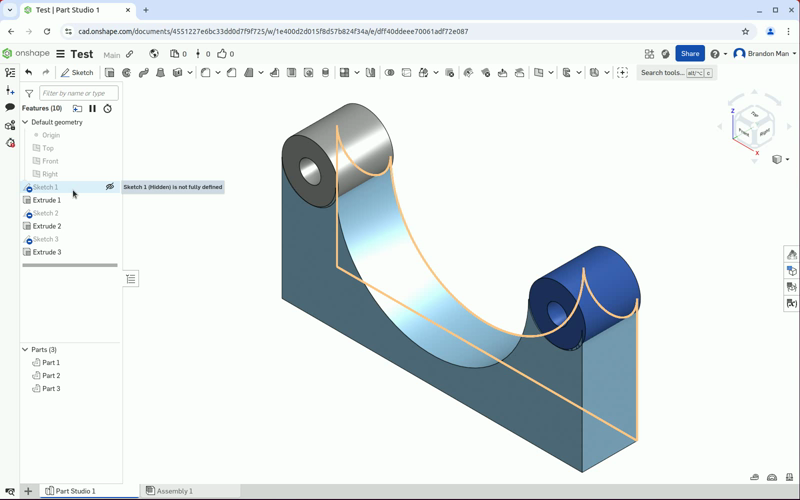
click(73, 189)